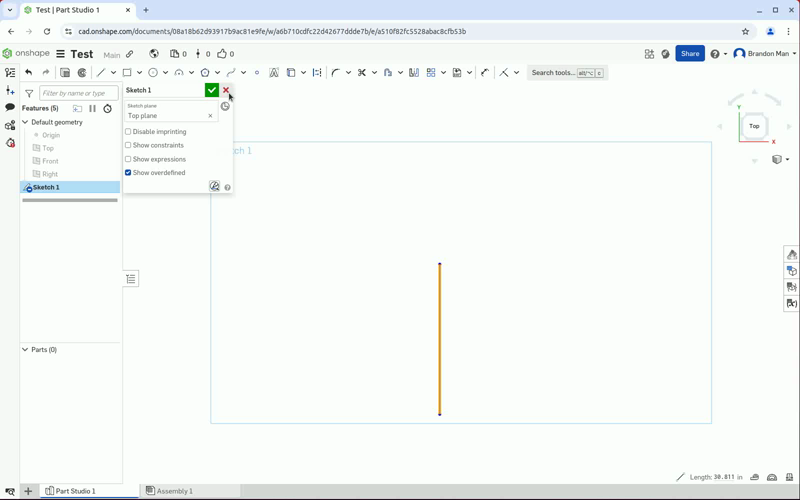
key(shift+h)
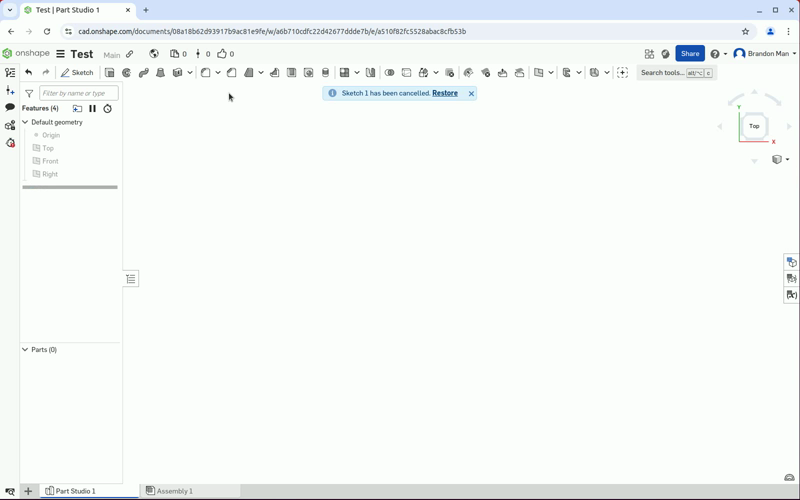
mouse_move(73, 352)
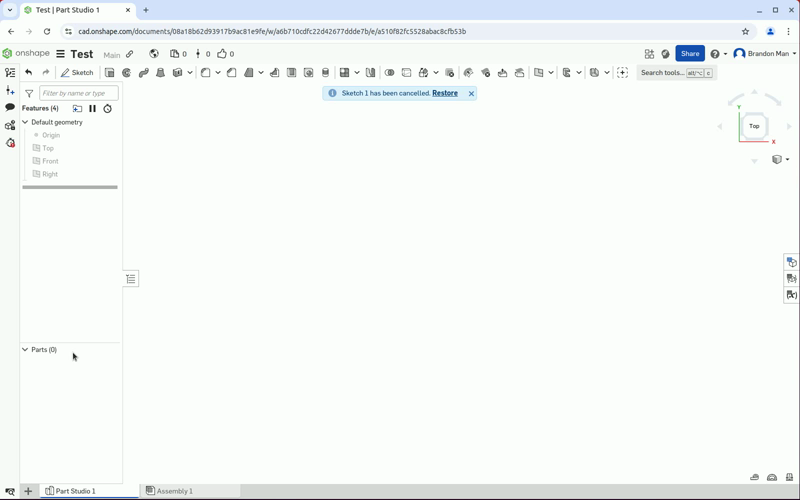
key(y)
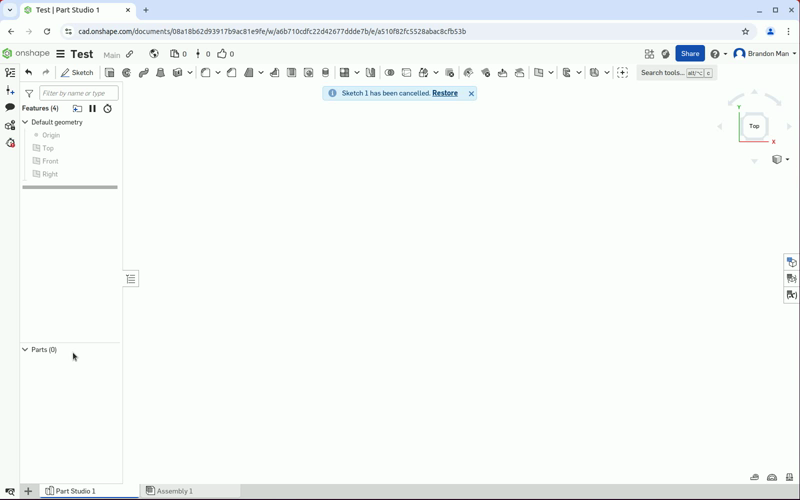
key(shift+p)
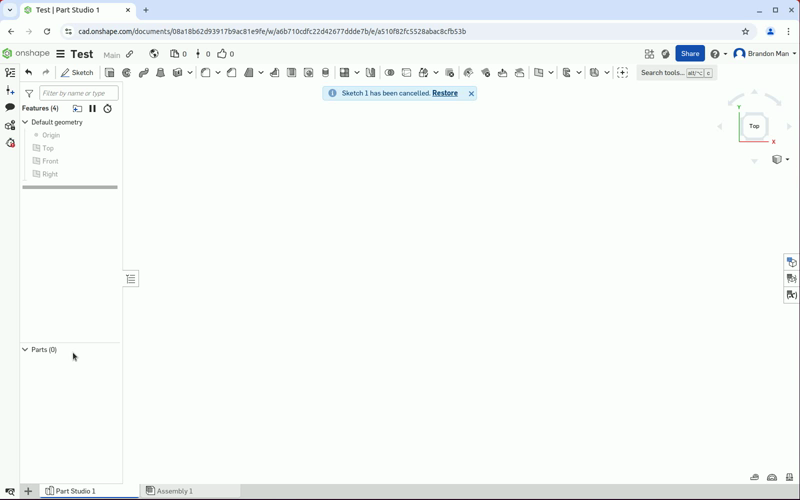
key(space)
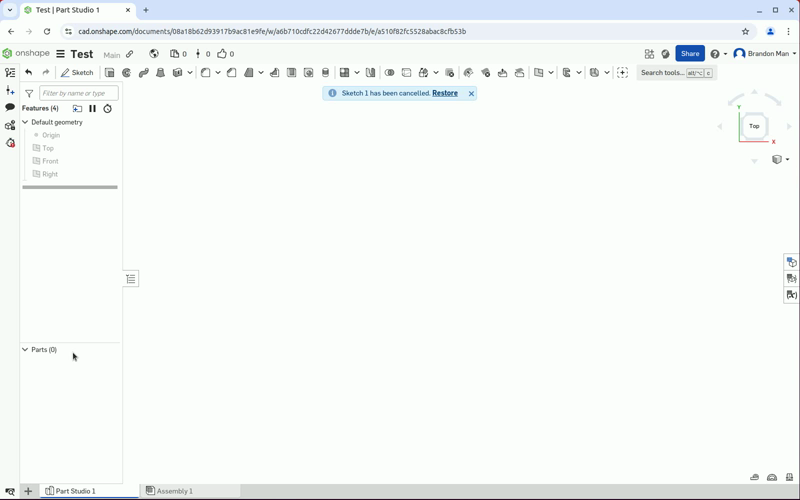
key_down(shift)
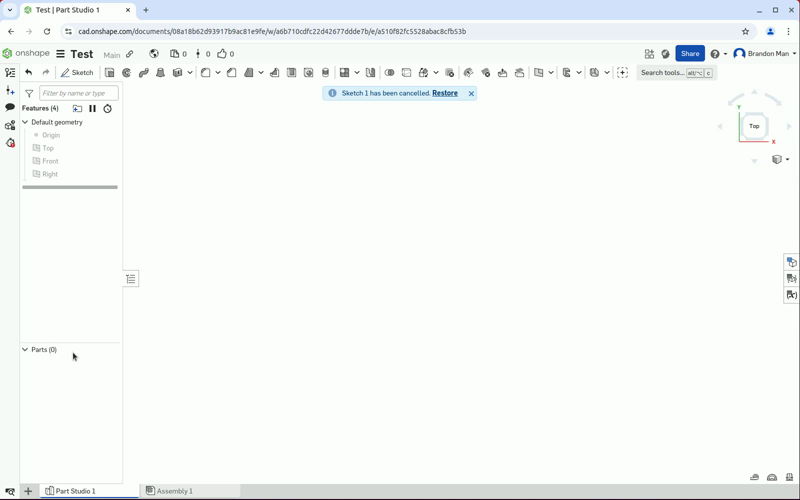
key(up)
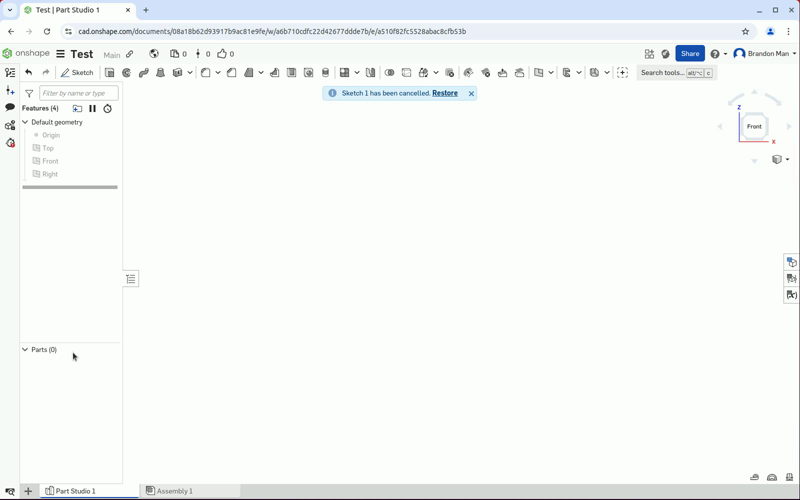
key_up(shift)
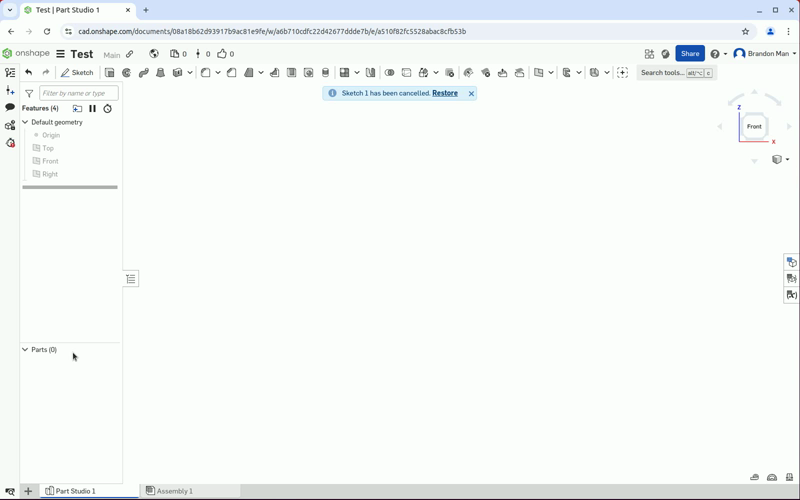
mouse_move(73, 352)
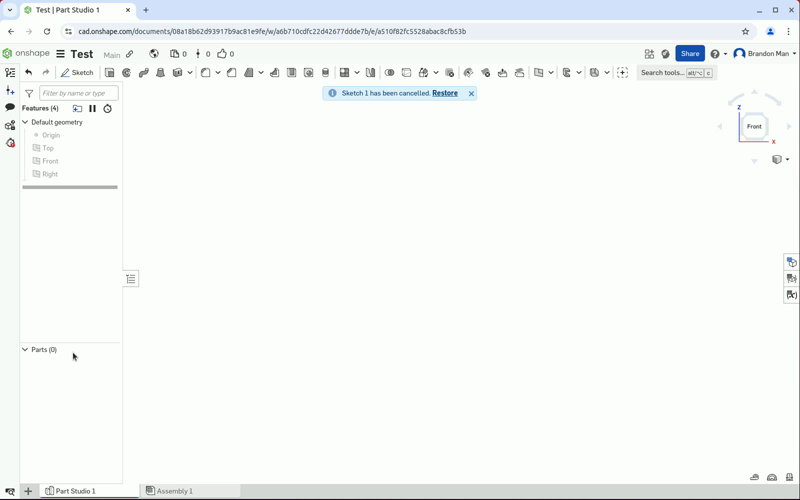
key(shift+y)
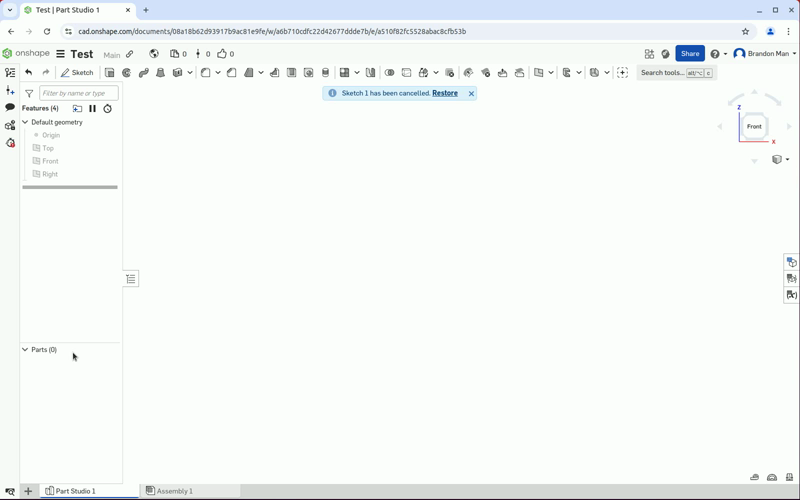
key(shift+s)
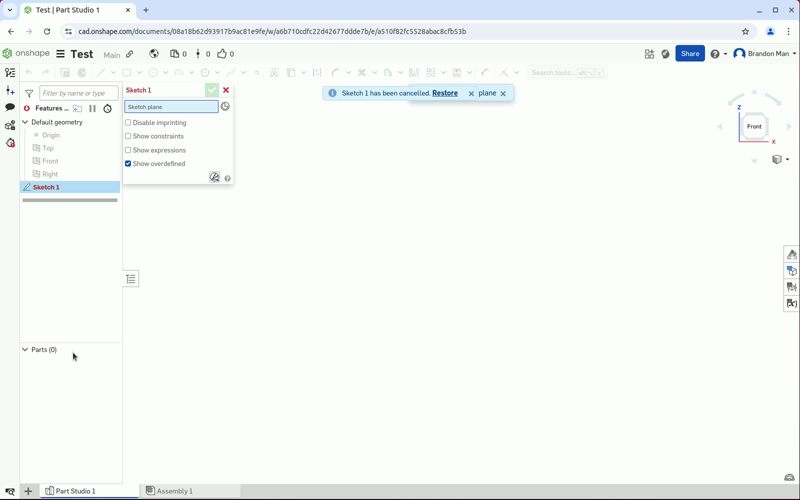
mouse_move(73, 163)
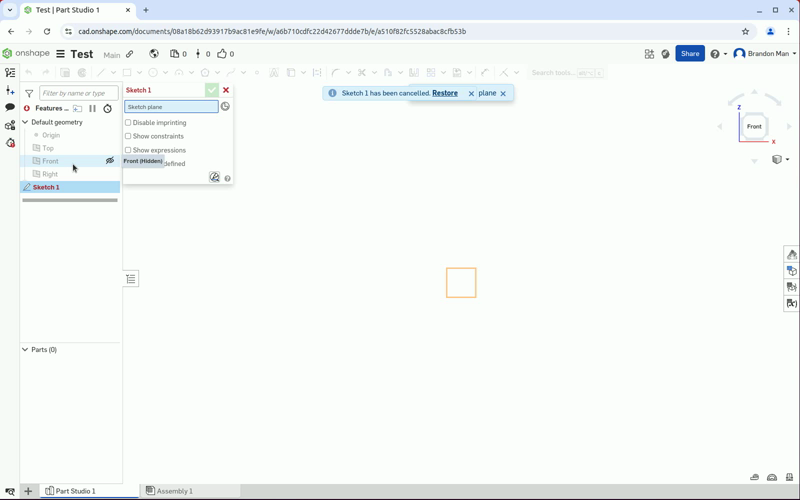
click(73, 163)
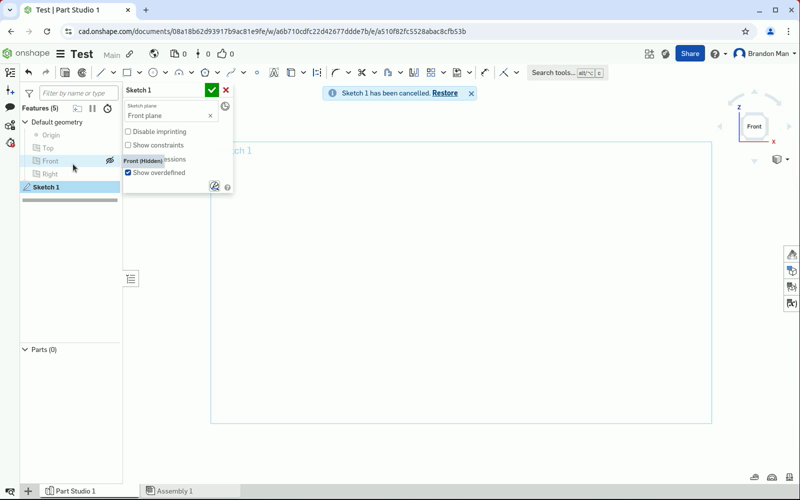
mouse_move(73, 352)
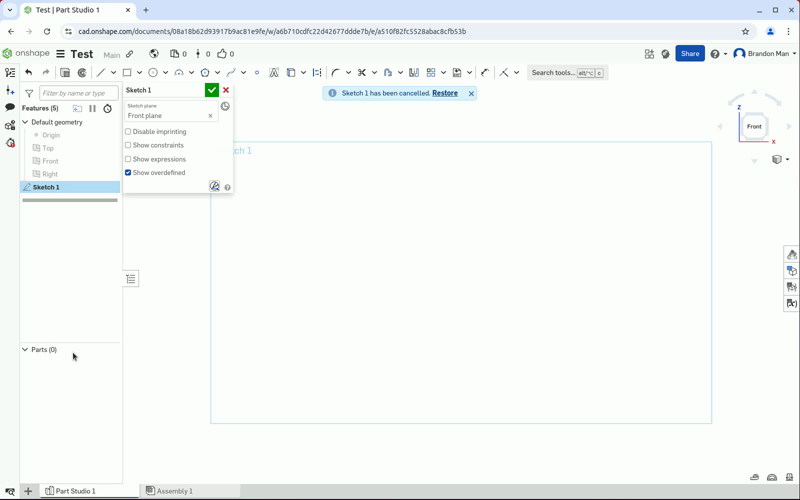
key(y)
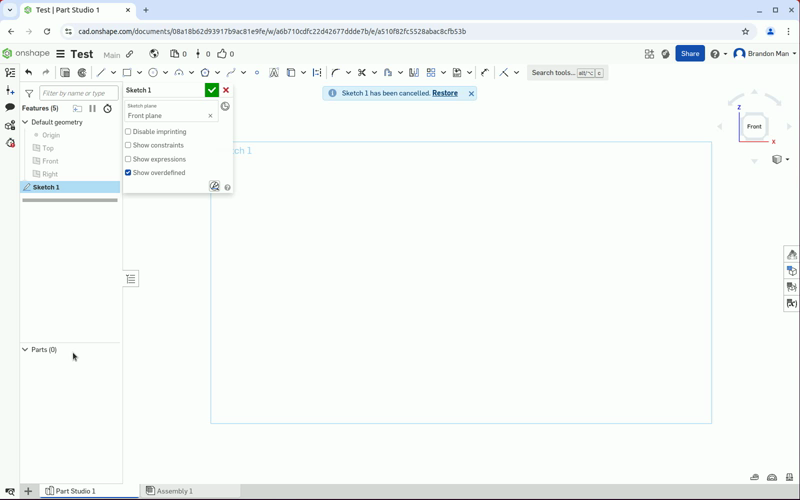
key(l)
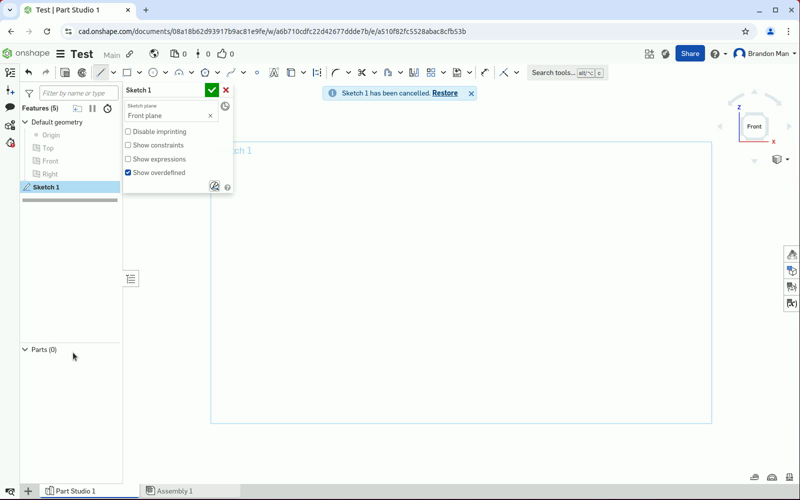
key_down(shift)
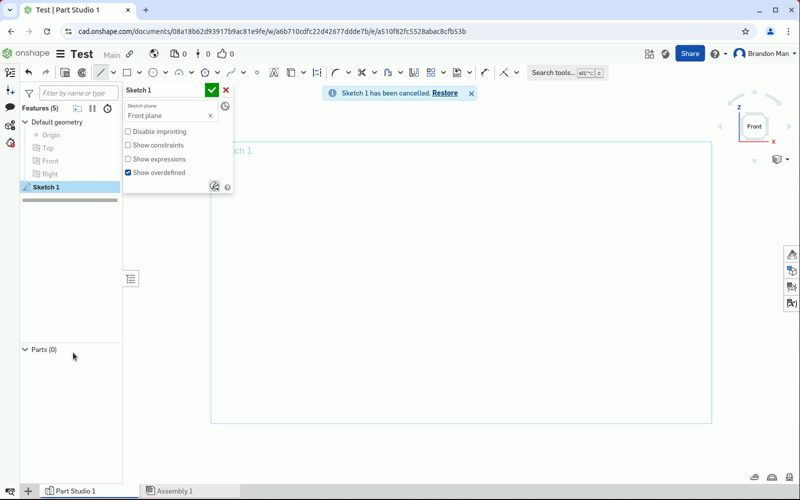
mouse_move(370, 337)
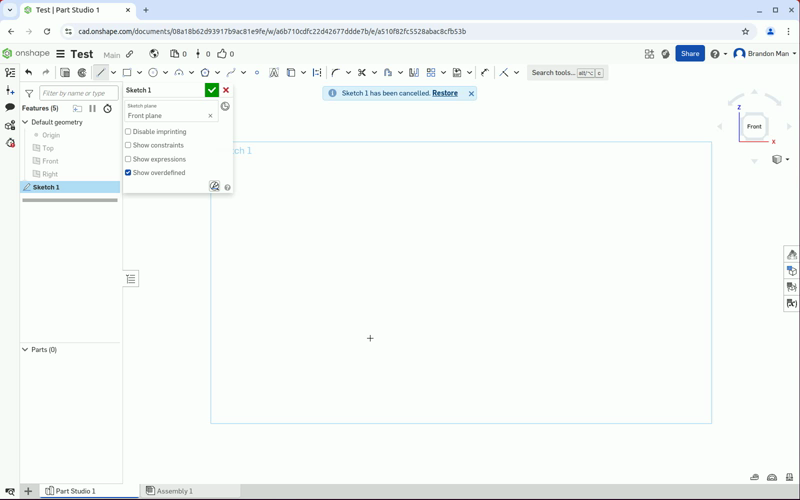
click(370, 337)
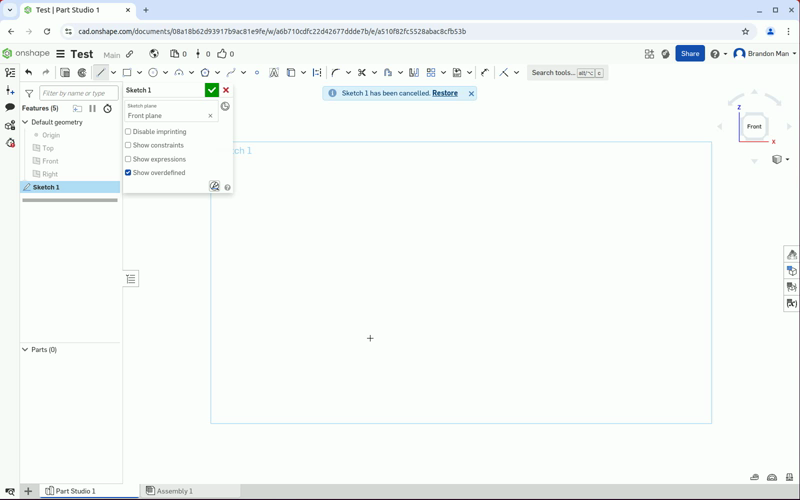
key_up(shift)
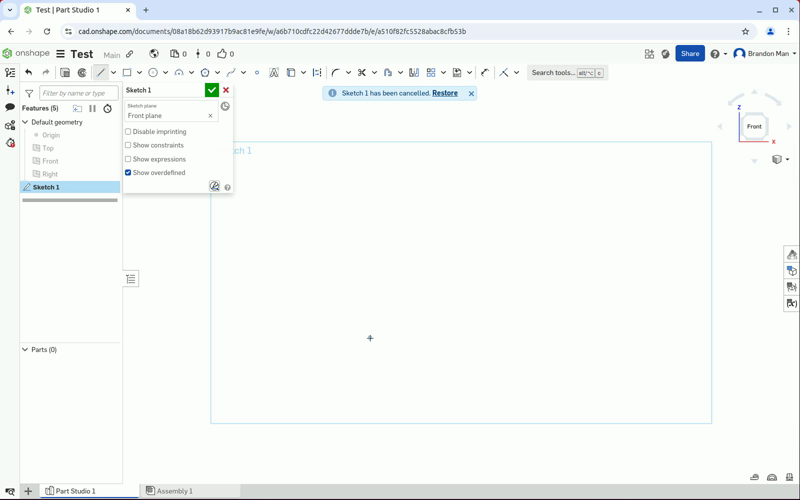
key_down(shift)
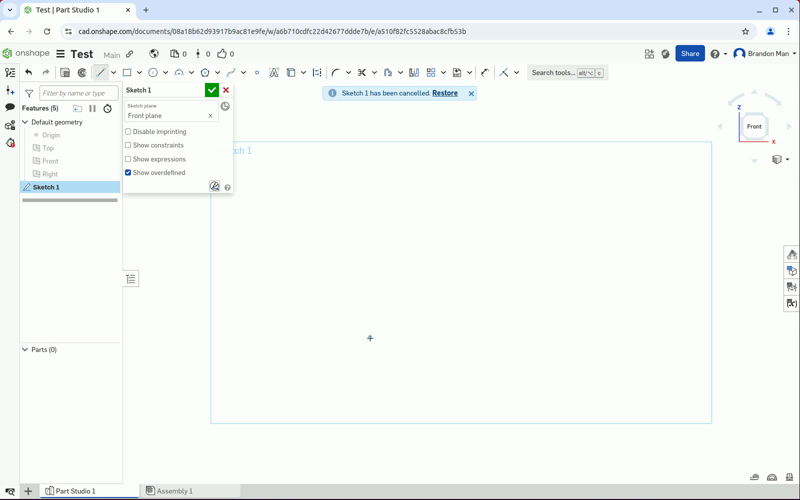
mouse_move(572, 338)
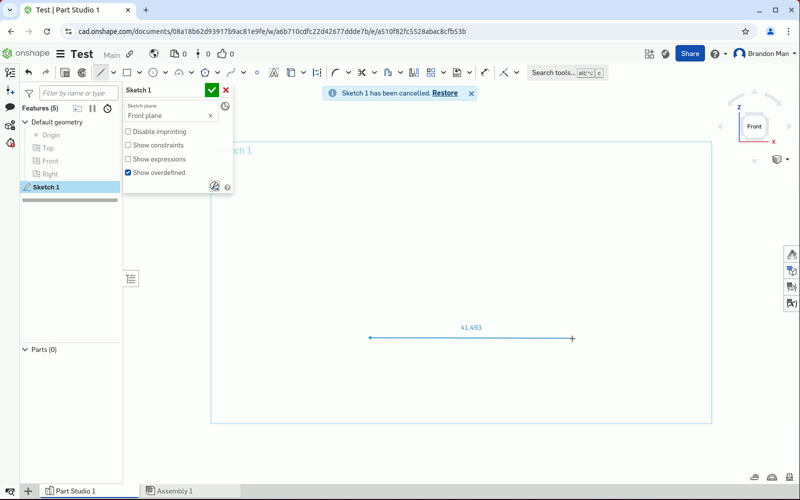
click(572, 338)
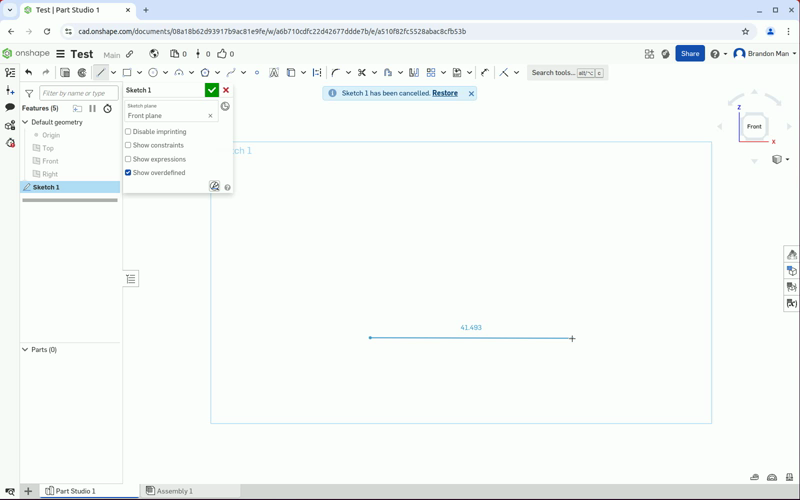
key_up(shift)
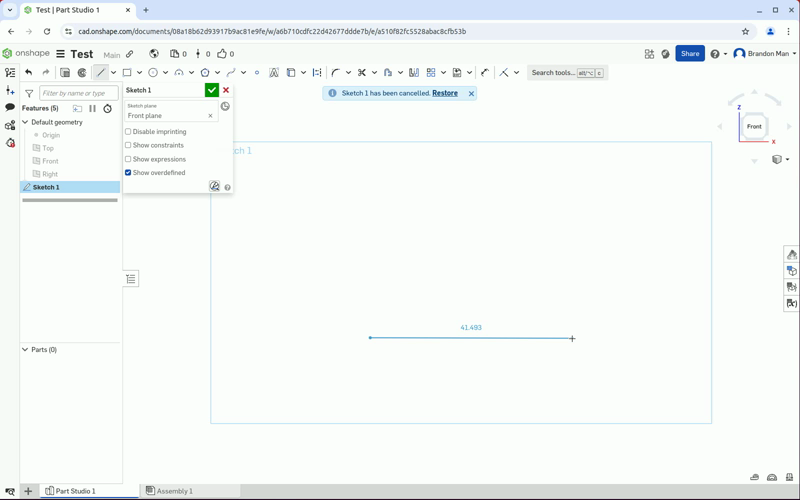
key_down(shift)
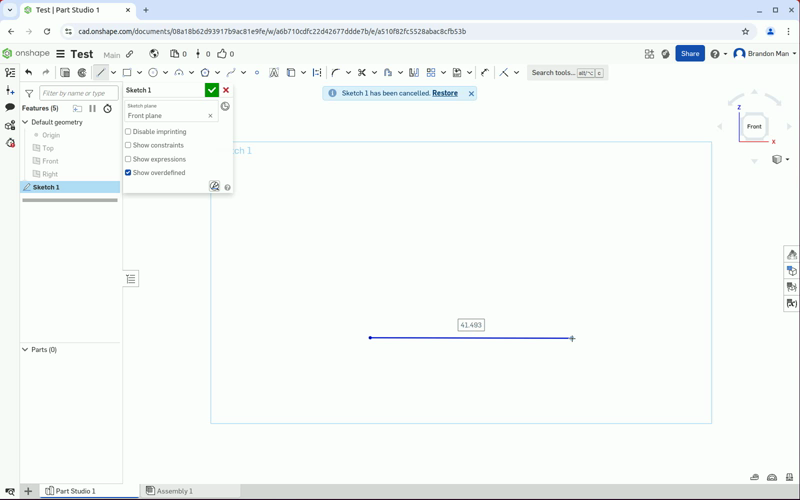
mouse_move(589, 338)
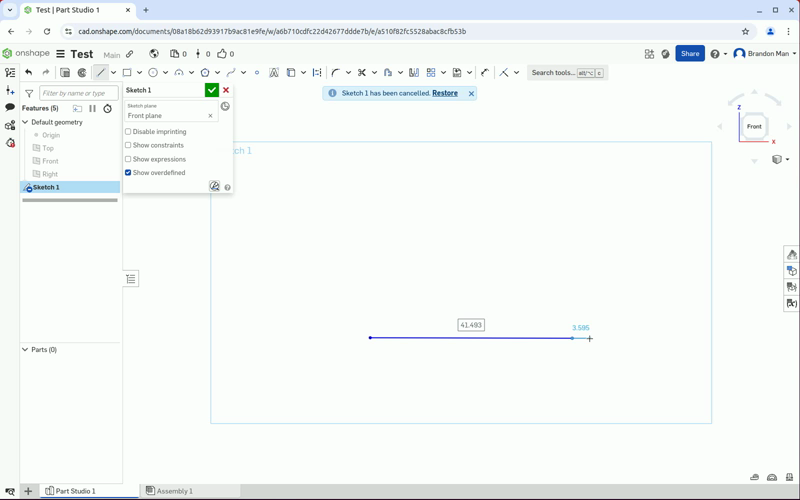
mouse_move(572, 282)
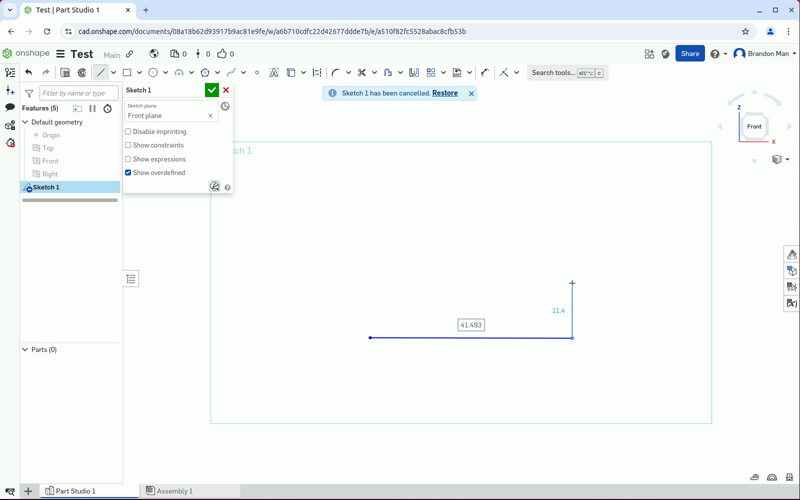
click(572, 282)
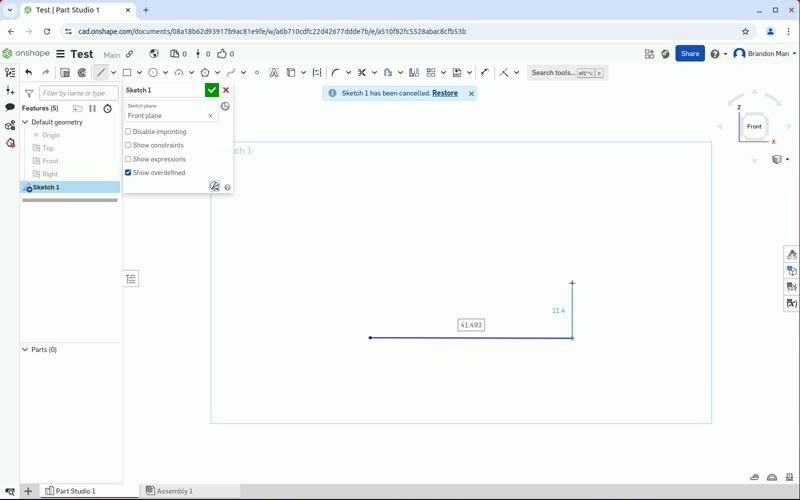
key_up(shift)
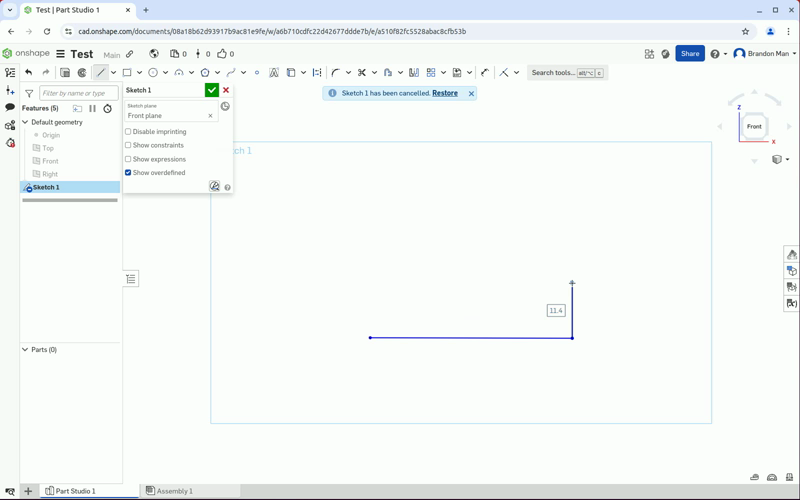
key_down(shift)
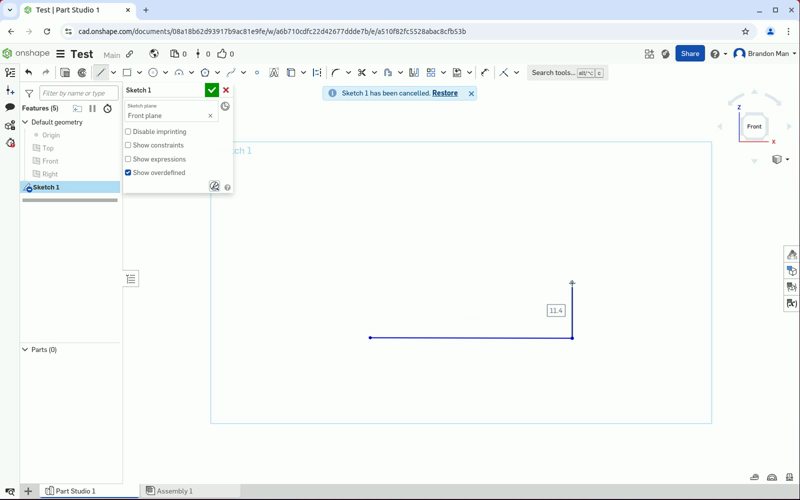
mouse_move(370, 282)
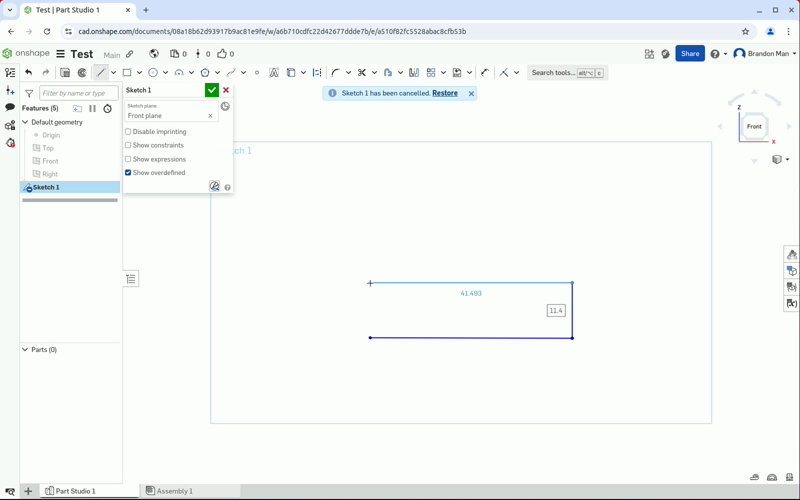
click(370, 282)
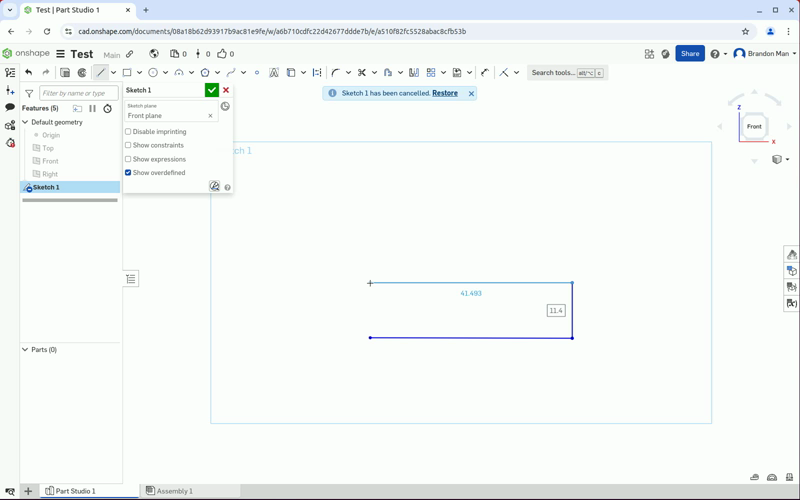
key_up(shift)
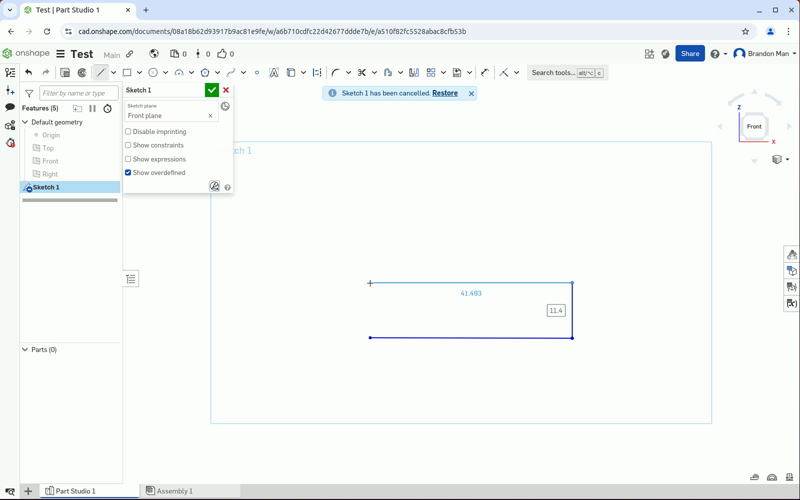
mouse_move(400, 282)
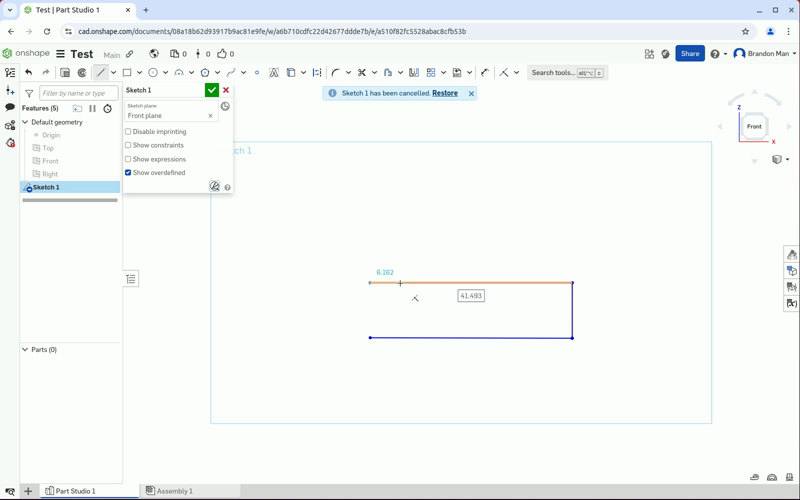
key_down(shift)
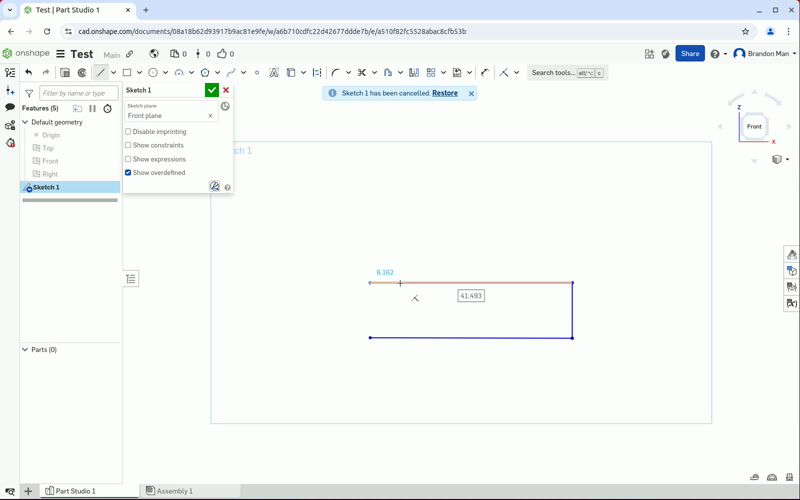
mouse_move(370, 337)
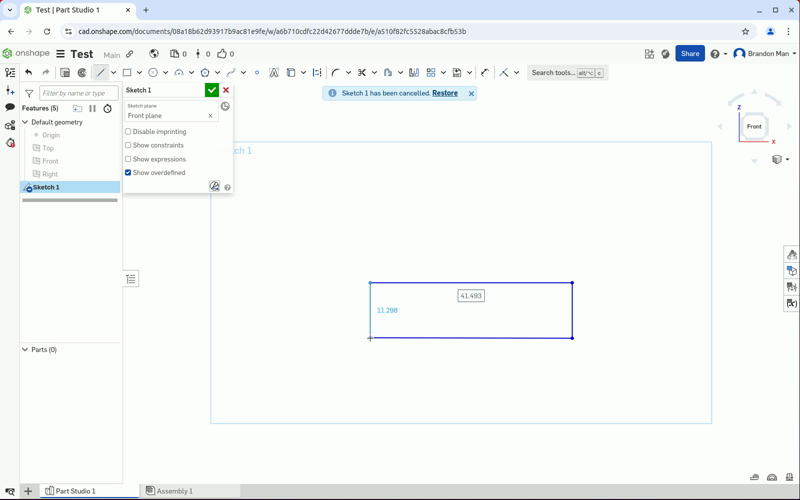
key_up(shift)
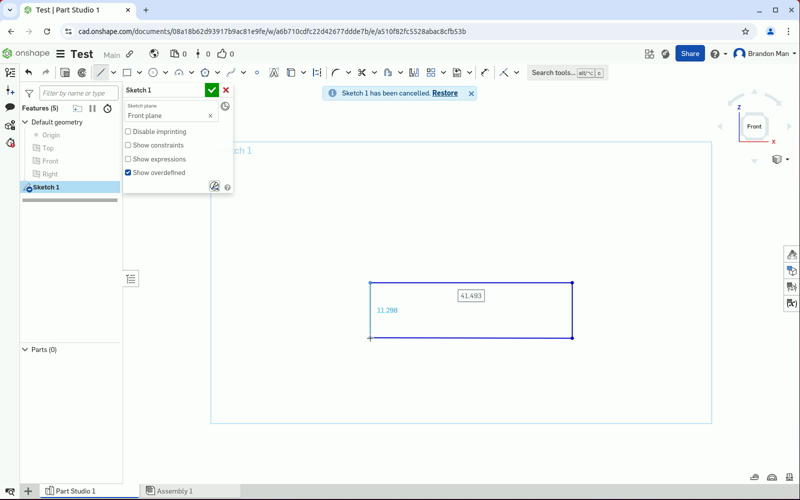
click(370, 337)
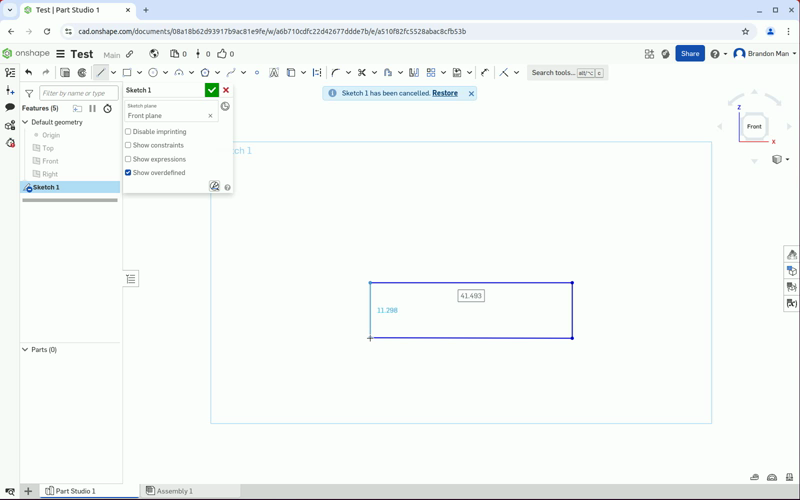
key(esc)
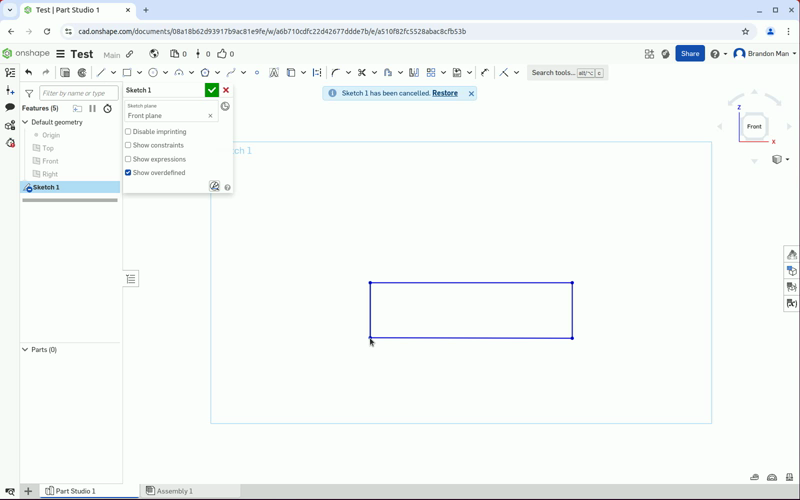
mouse_move(425, 294)
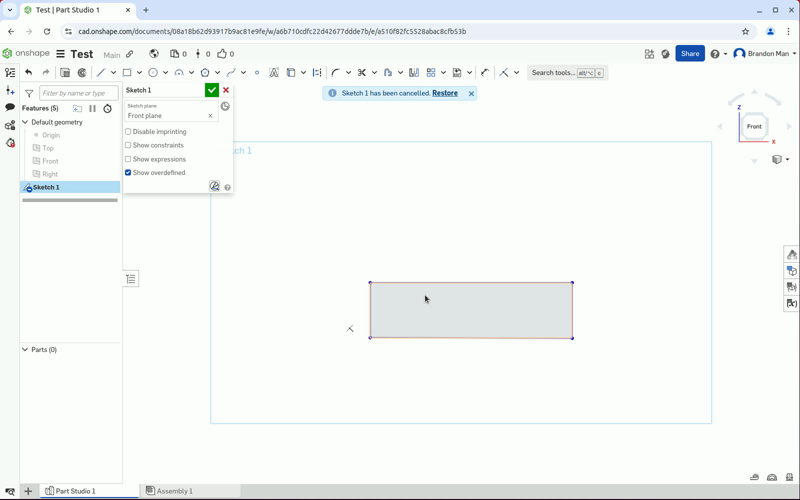
click(425, 294)
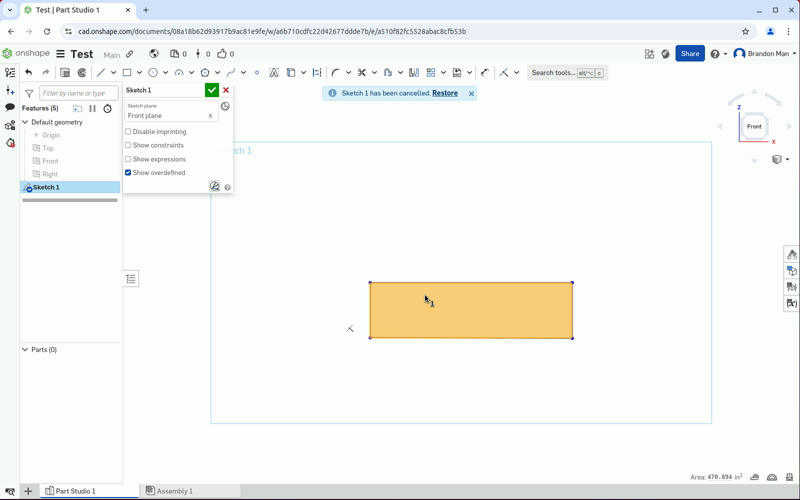
mouse_move(73, 352)
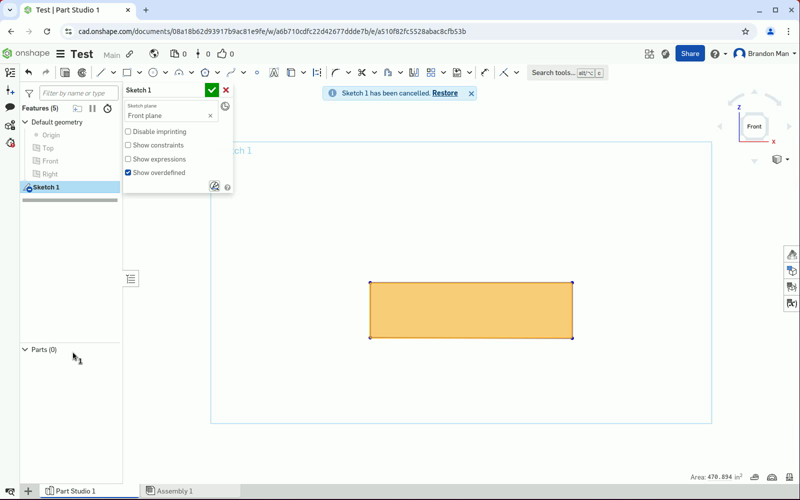
key(shift+y)
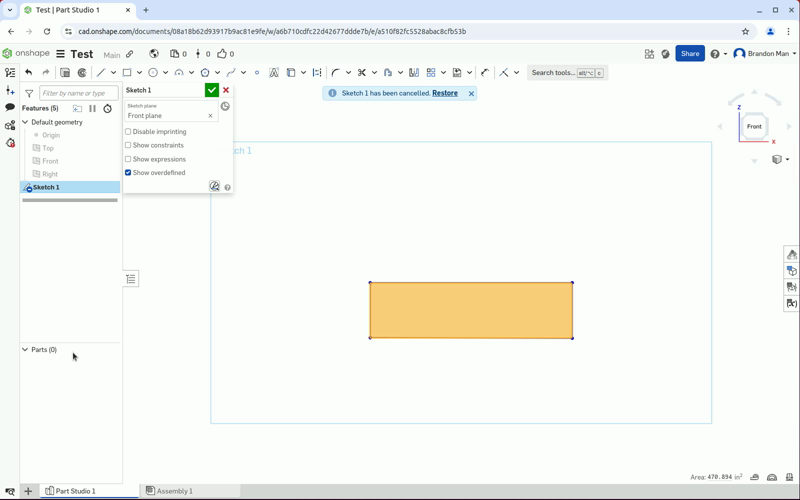
key(shift+e)
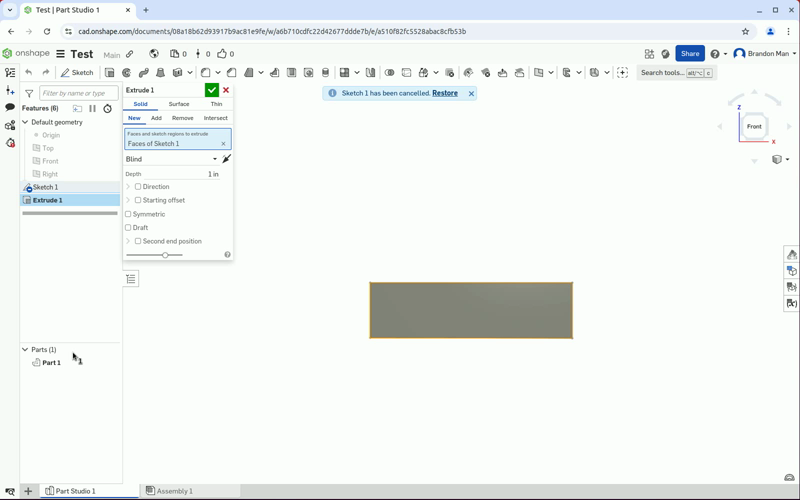
mouse_move(143, 106)
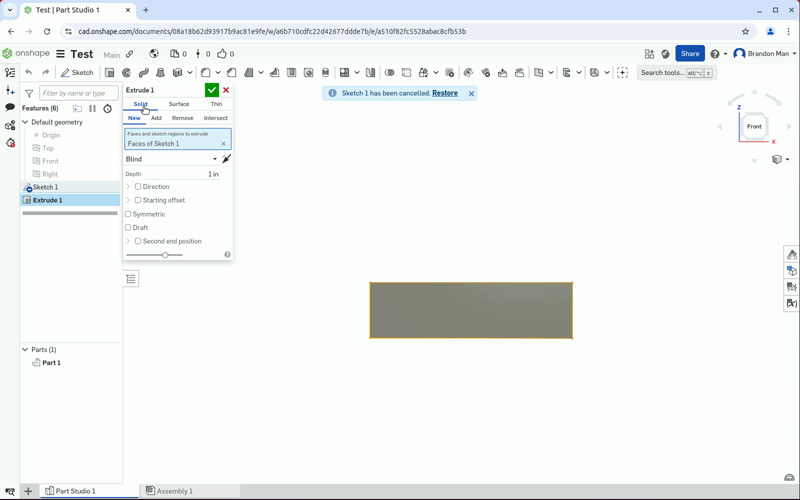
click(143, 106)
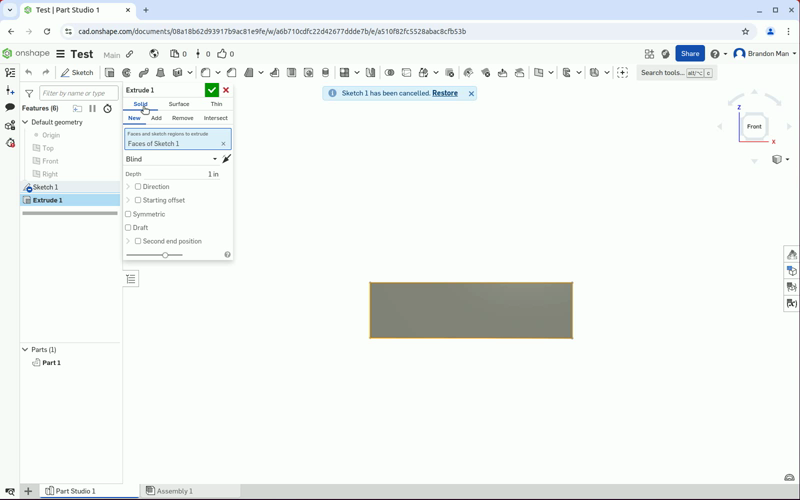
mouse_move(137, 120)
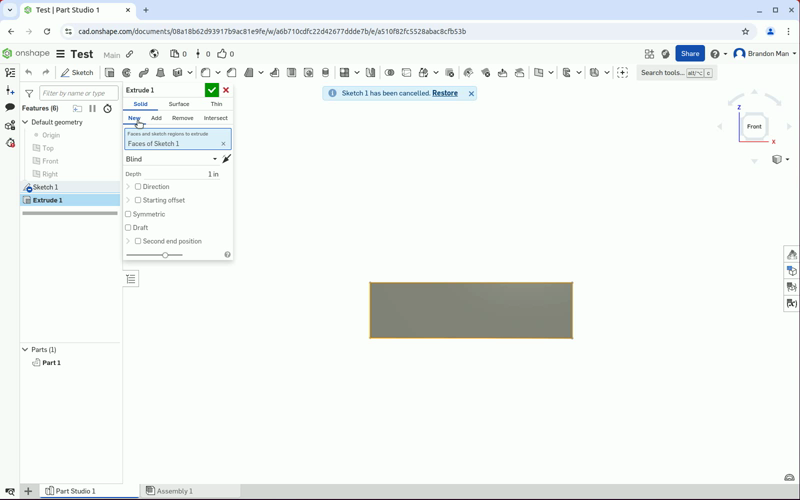
click(137, 120)
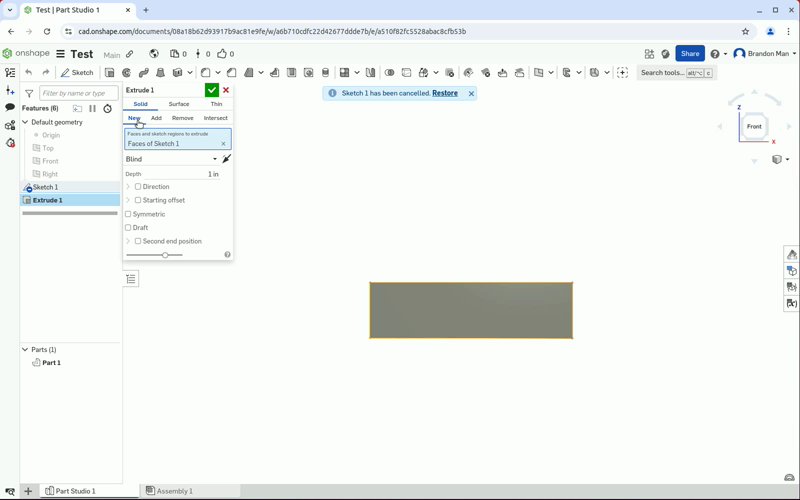
key(tab, 4)
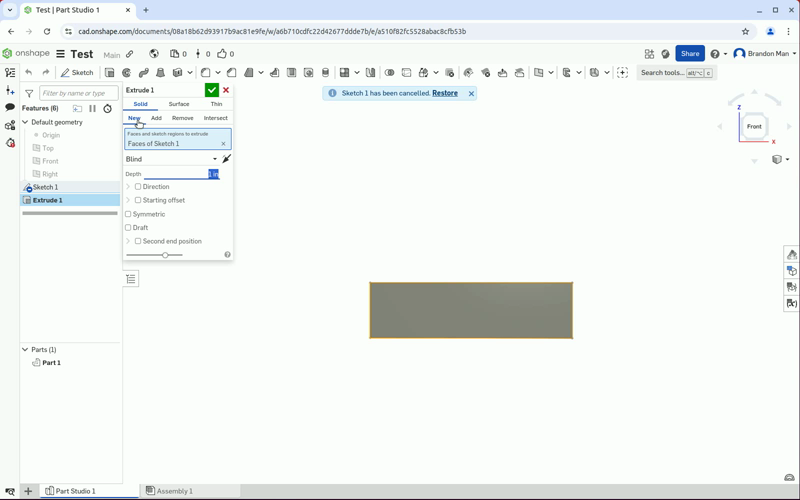
text(9.388)
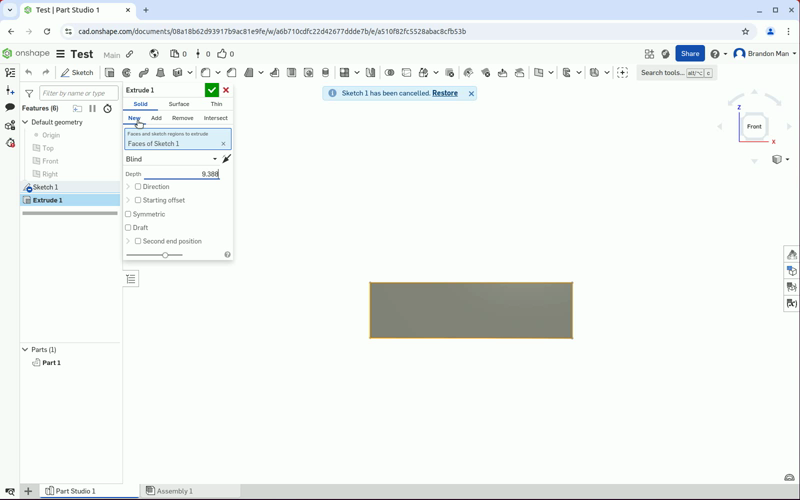
key(enter)
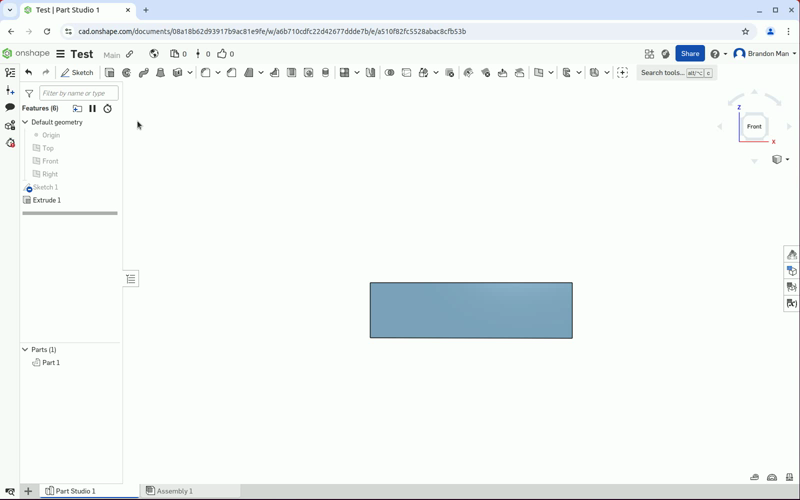
key(shift+h)
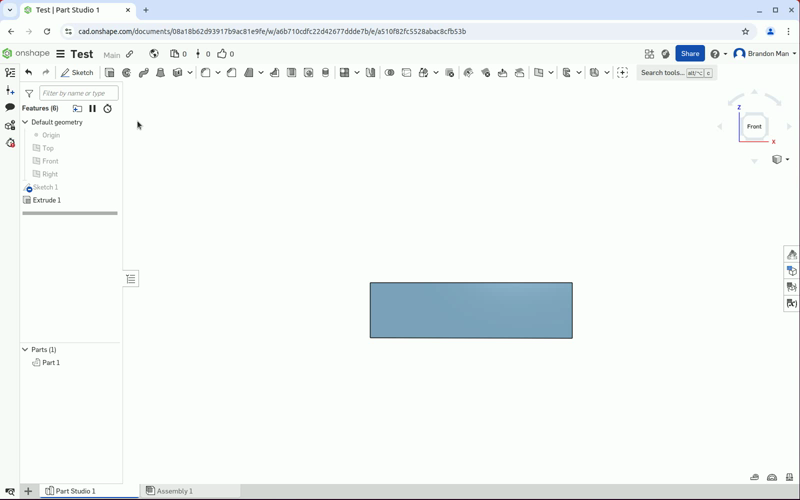
key(shift+h)
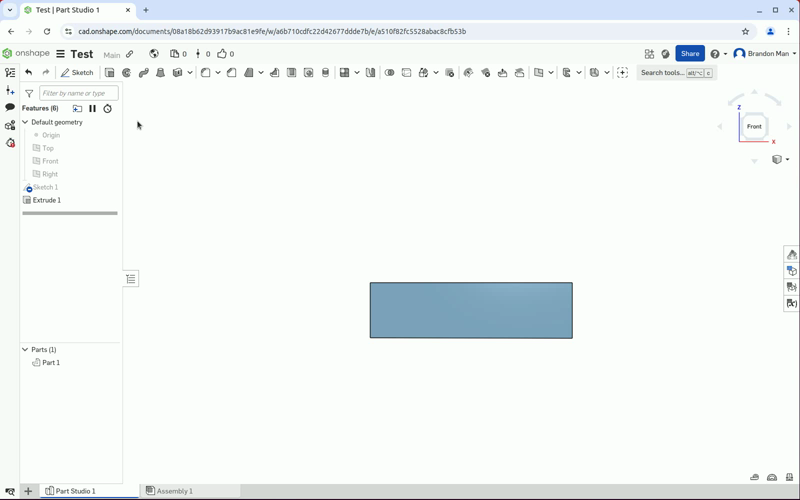
mouse_move(73, 189)
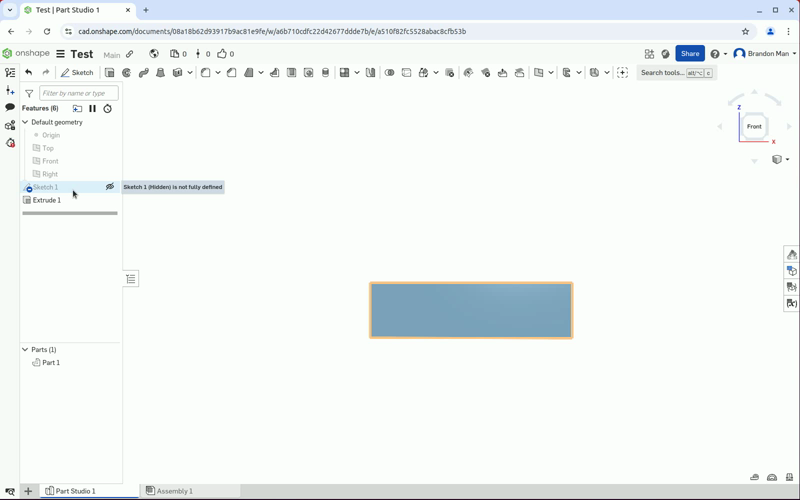
click(73, 189)
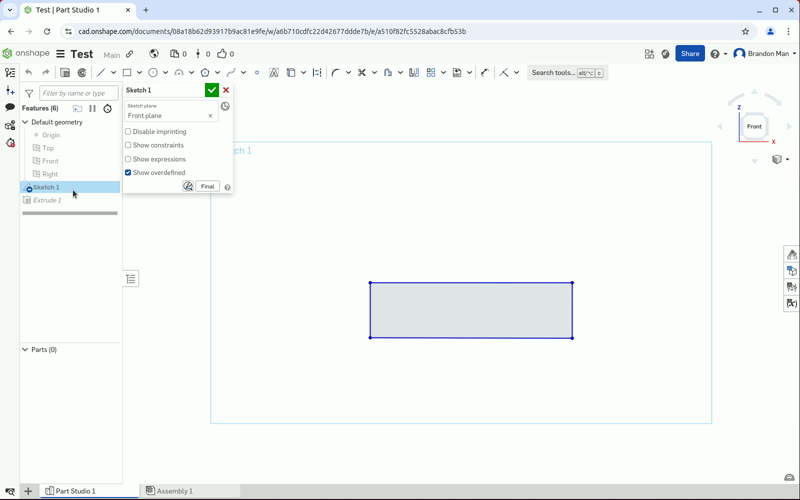
mouse_move(229, 92)
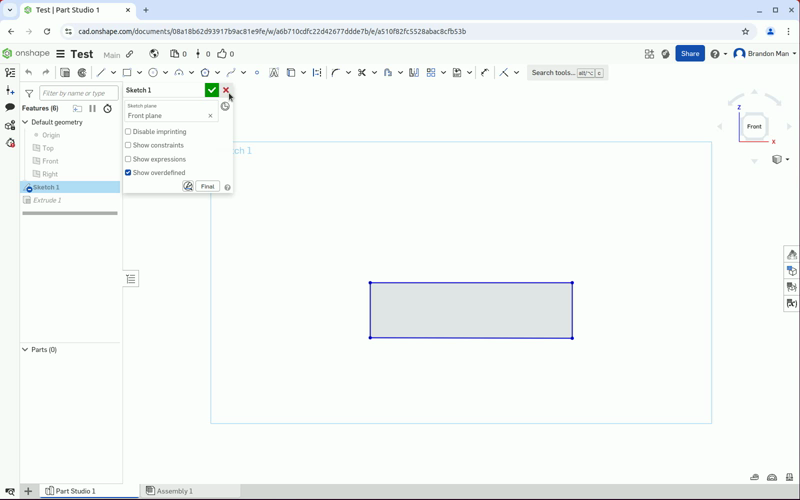
click(229, 92)
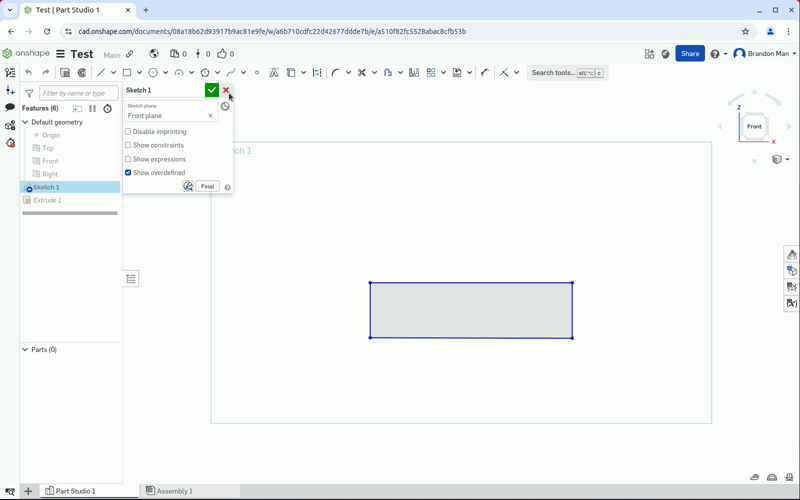
key(shift+s)
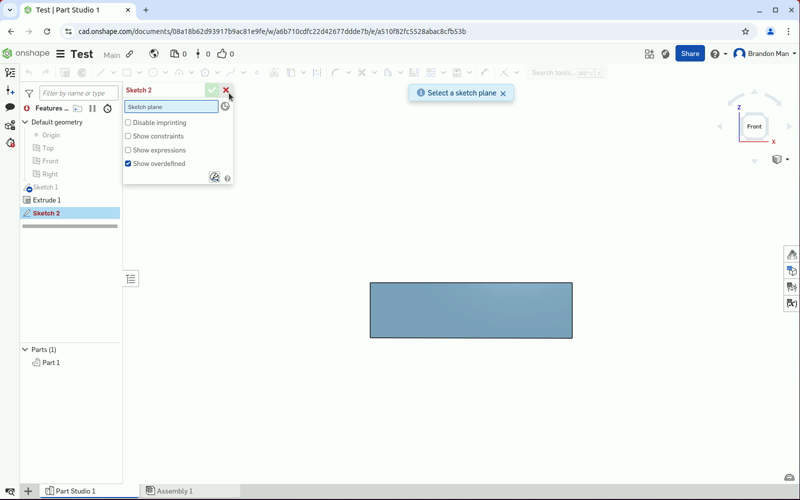
mouse_move(73, 163)
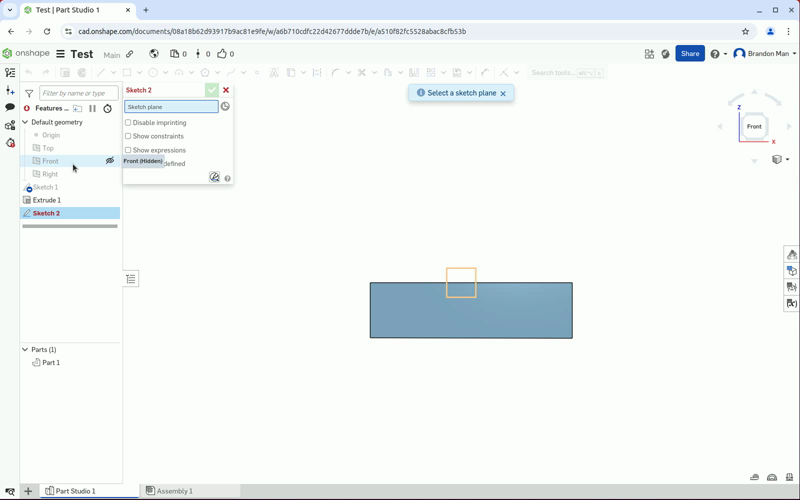
click(73, 163)
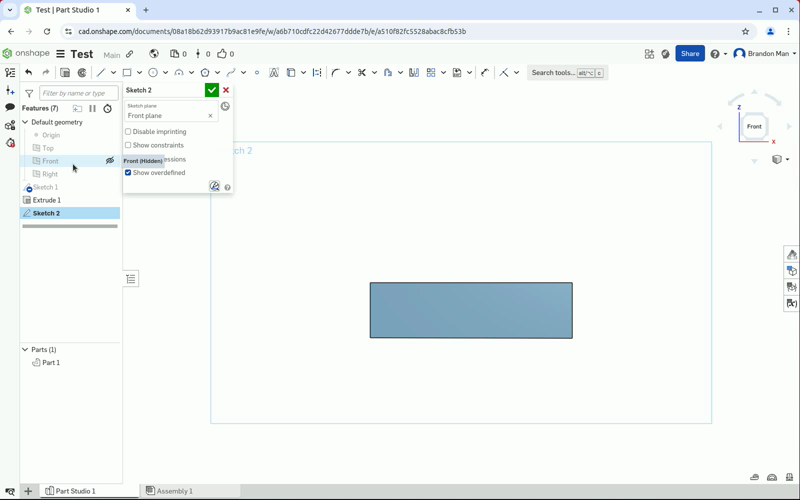
mouse_move(73, 352)
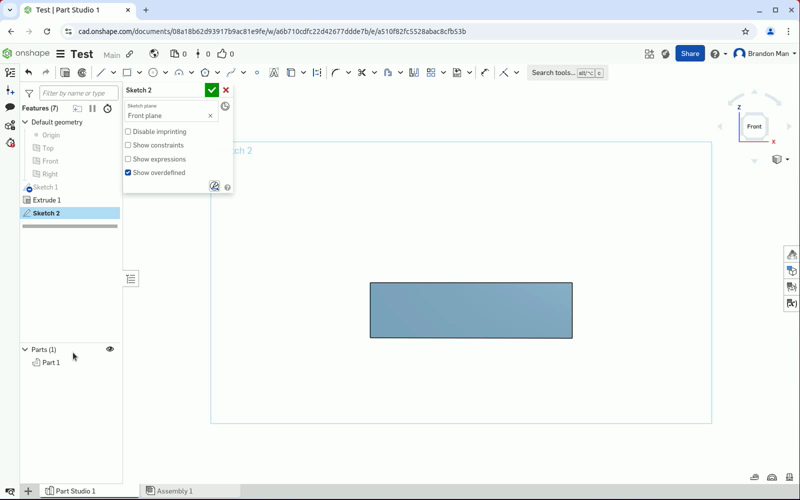
key(y)
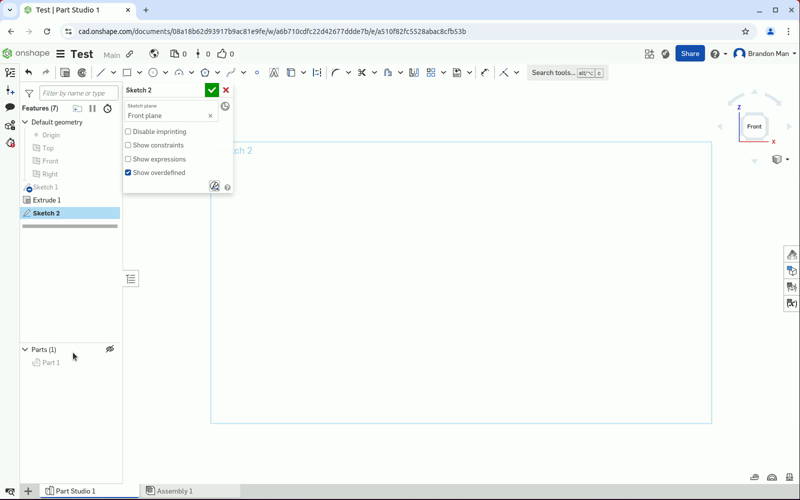
key(l)
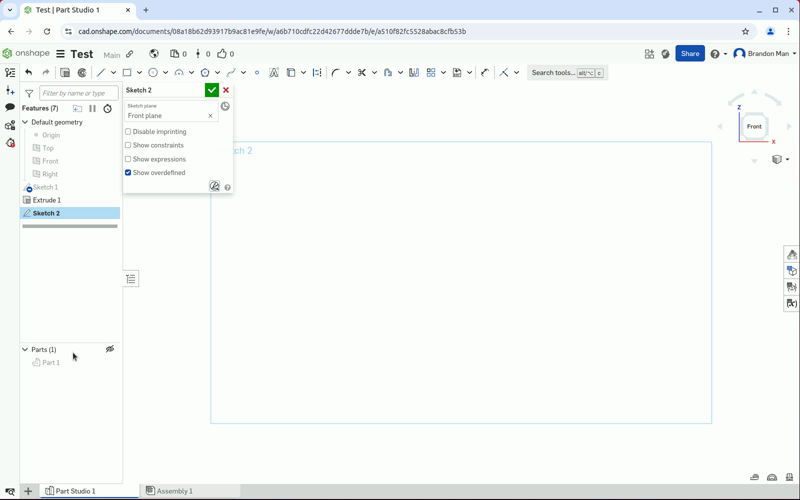
key_down(shift)
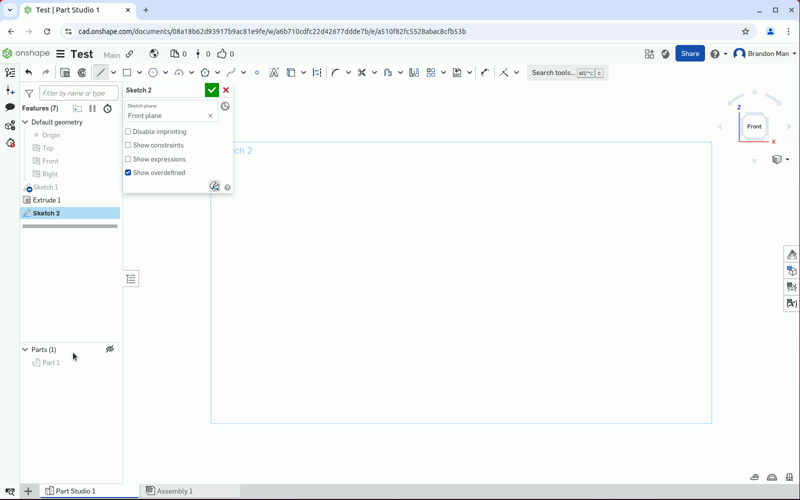
mouse_move(370, 337)
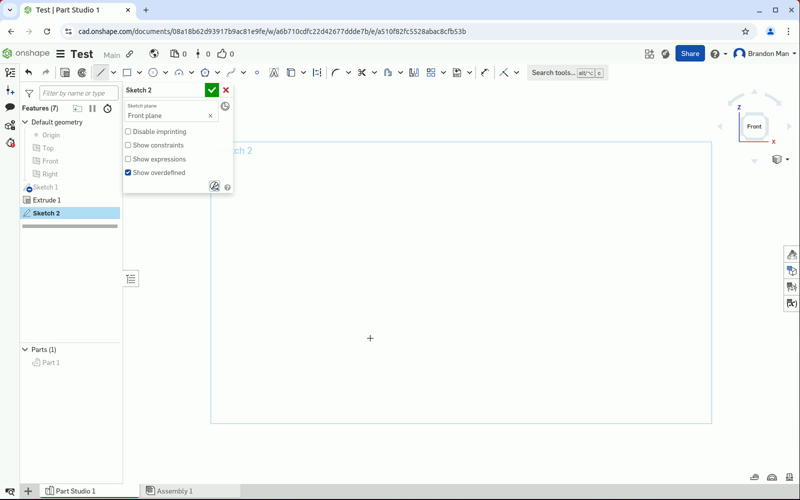
click(370, 337)
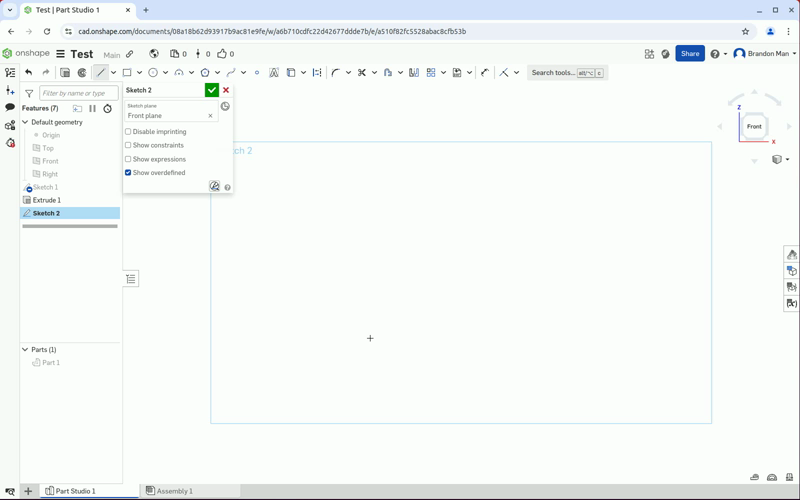
key_up(shift)
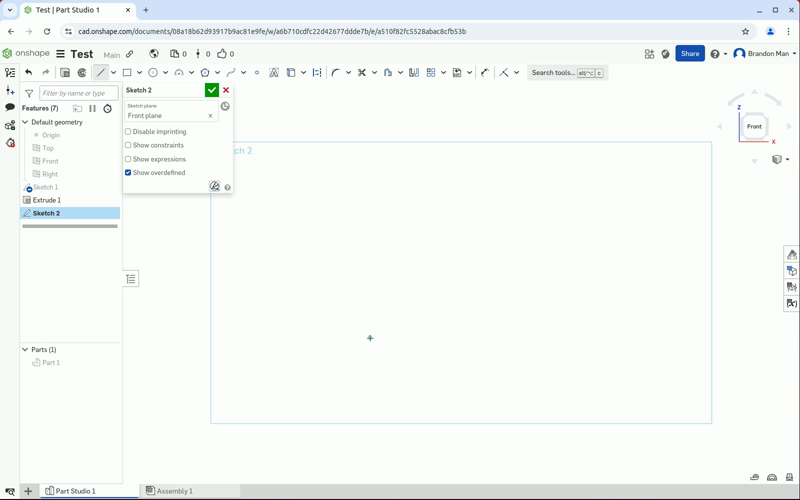
key_down(shift)
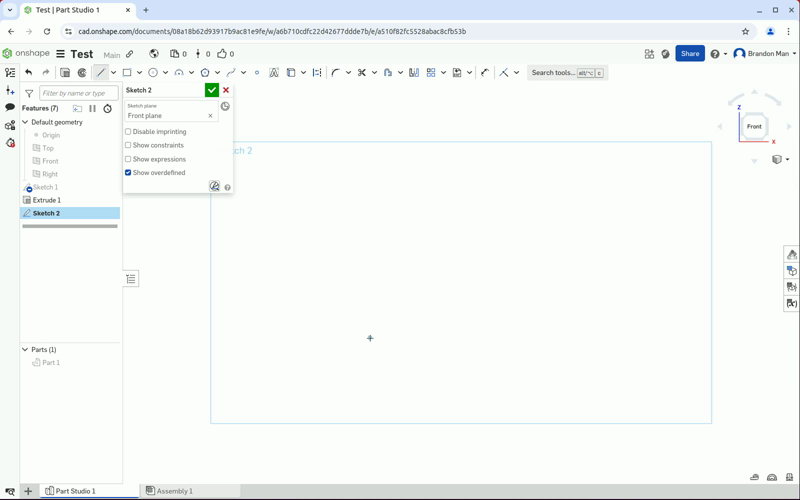
mouse_move(572, 338)
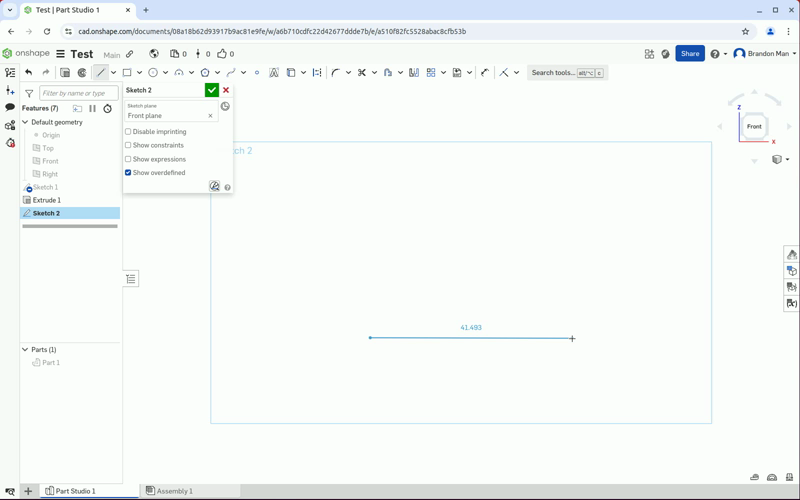
click(572, 338)
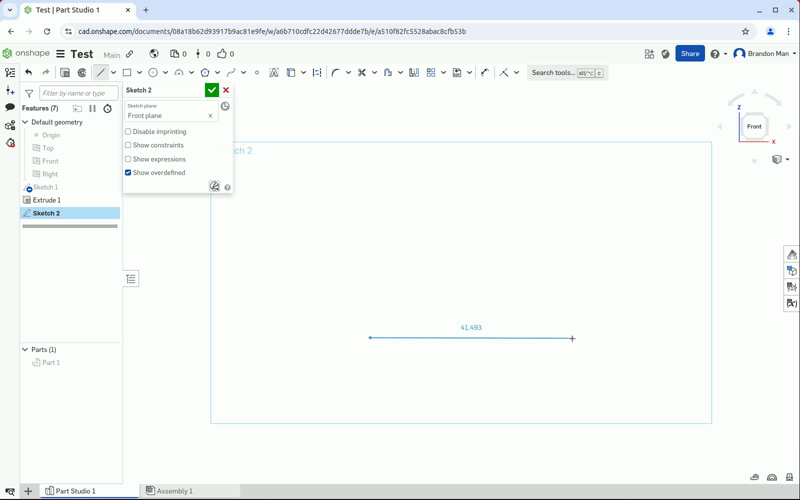
key_up(shift)
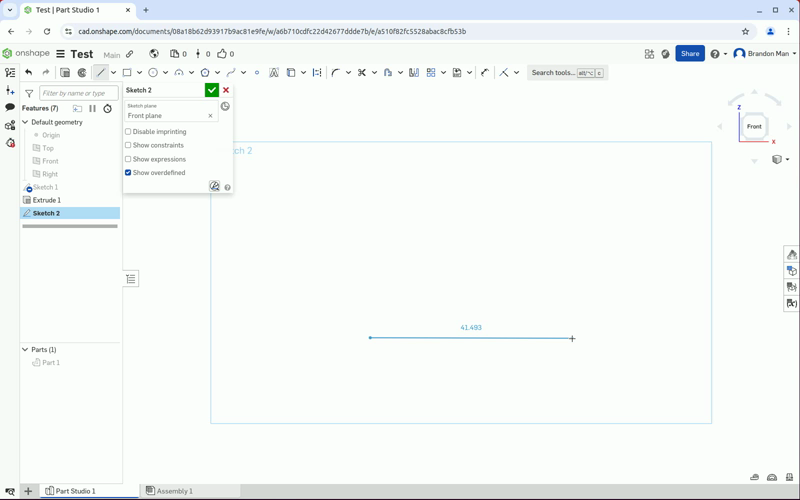
key_down(shift)
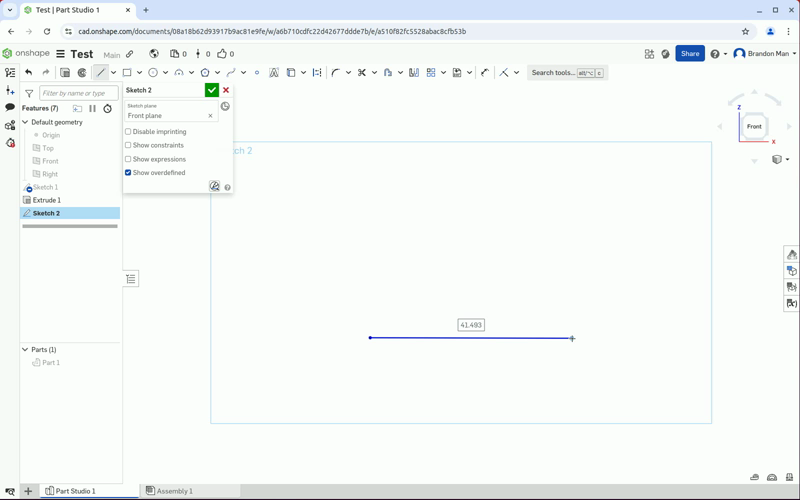
mouse_move(589, 338)
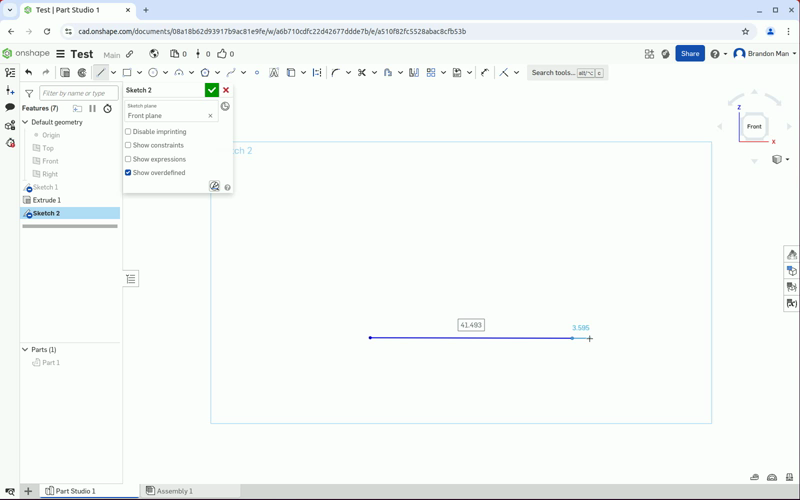
mouse_move(572, 282)
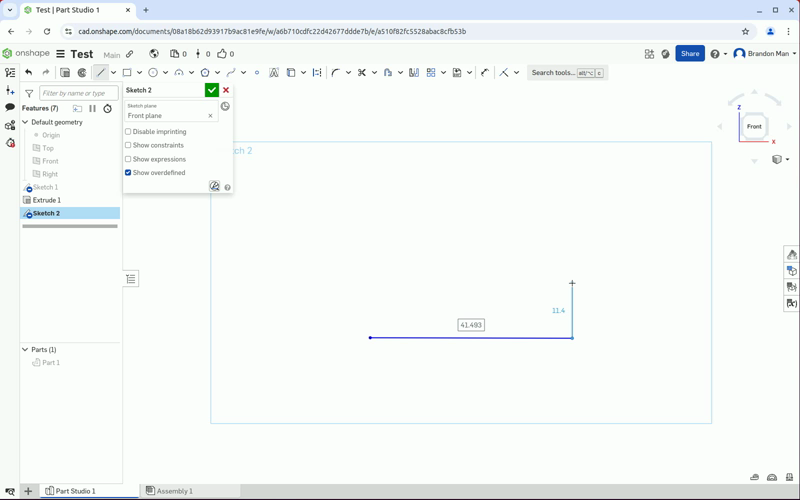
click(572, 282)
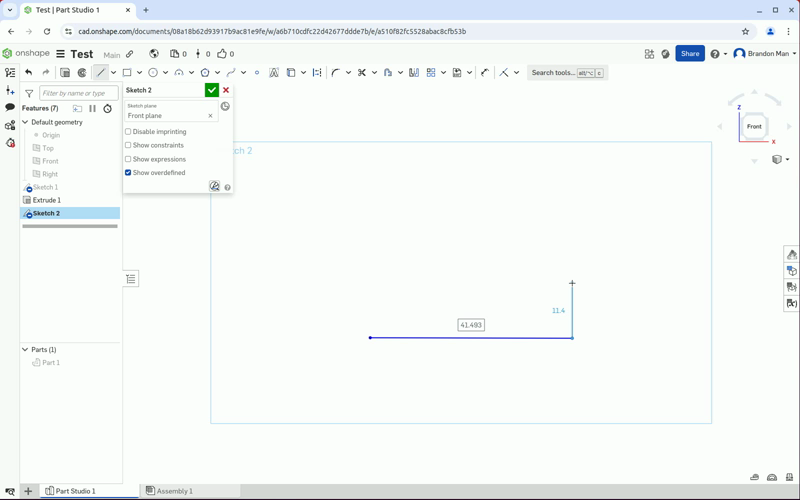
key_up(shift)
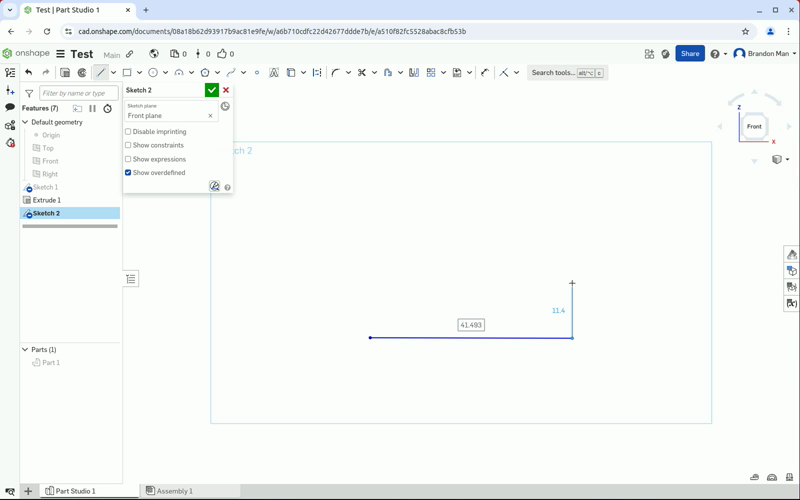
key_down(shift)
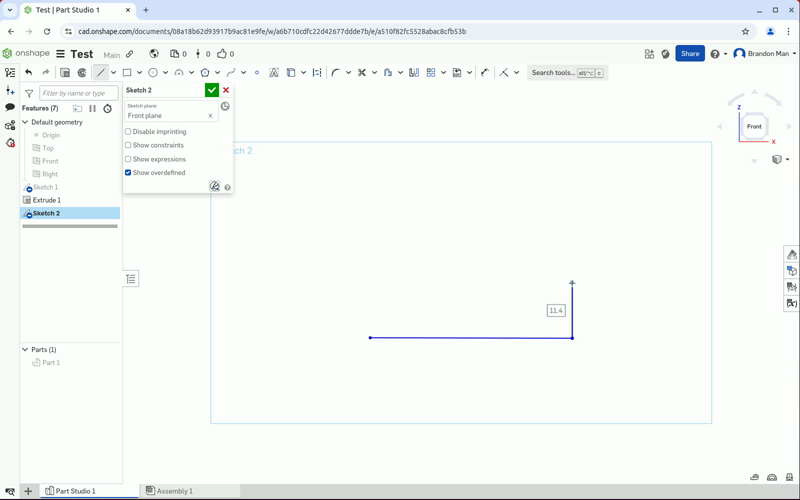
mouse_move(370, 282)
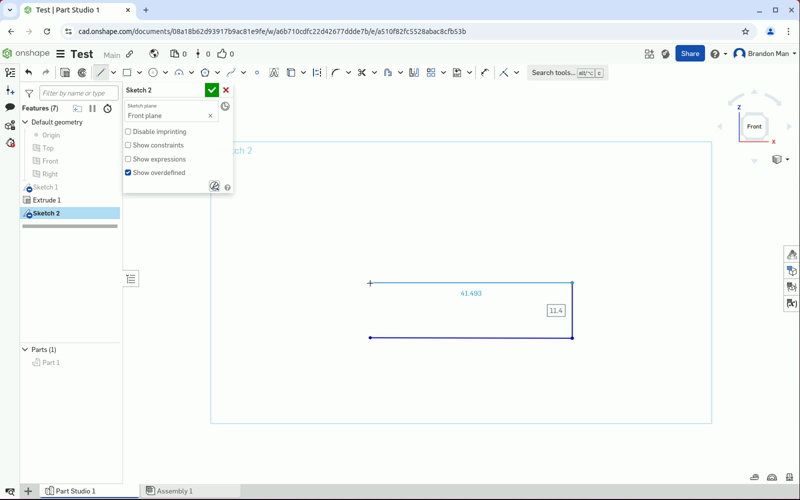
click(370, 282)
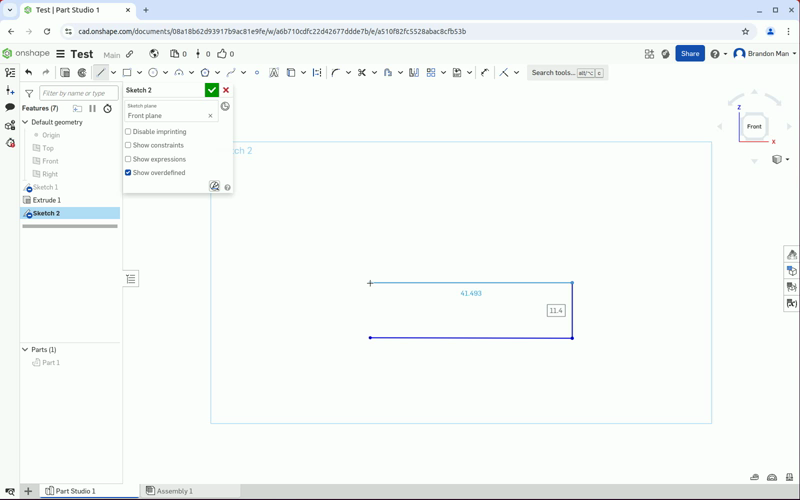
key_up(shift)
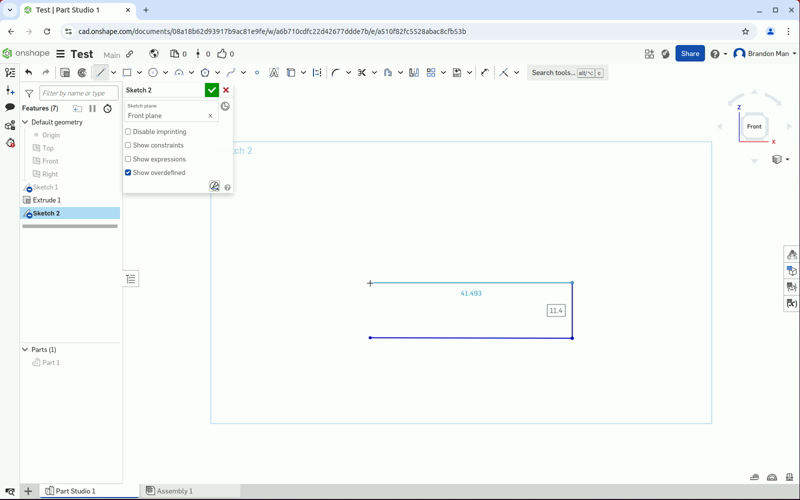
mouse_move(400, 282)
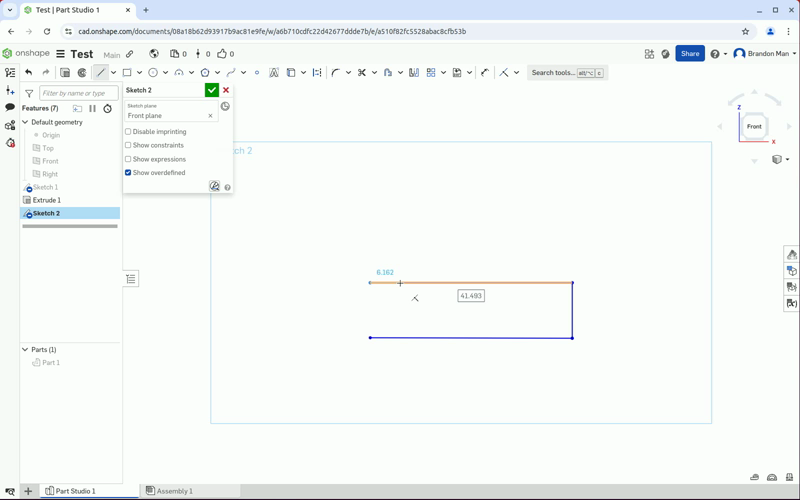
key_down(shift)
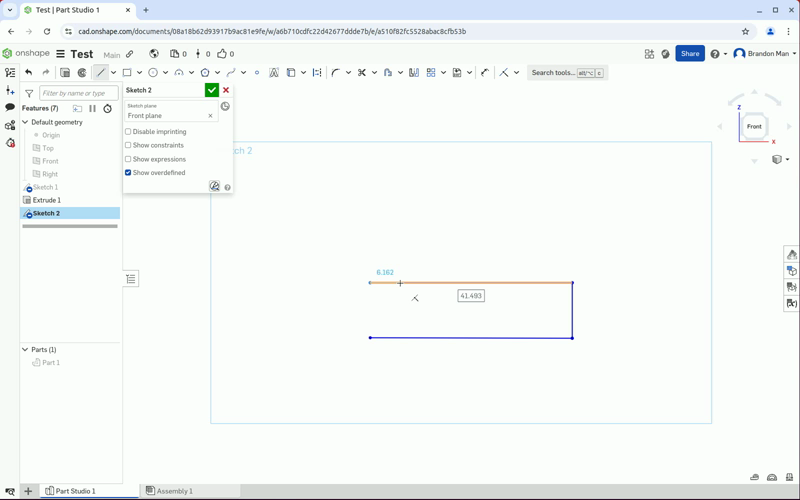
mouse_move(370, 337)
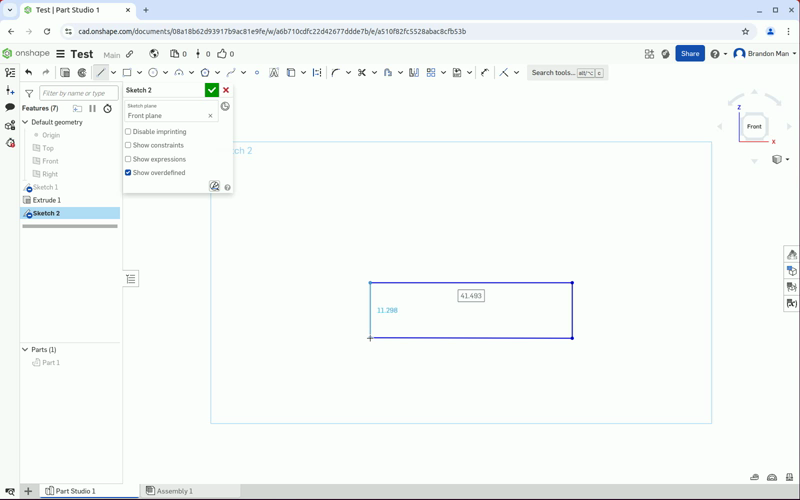
key_up(shift)
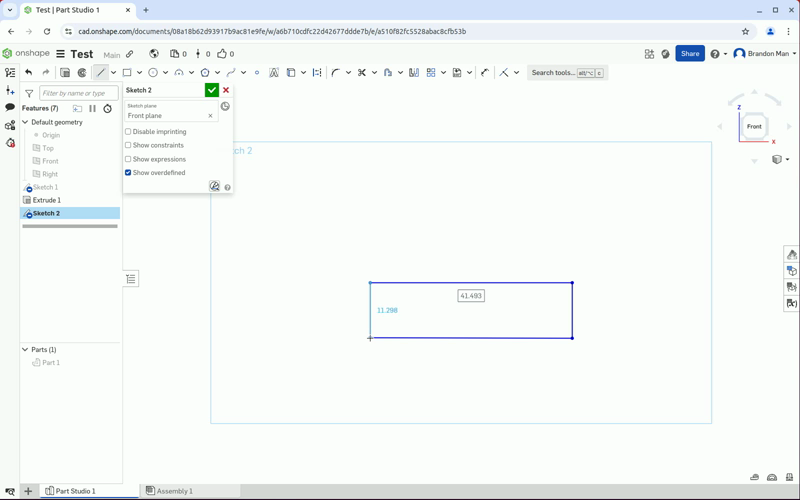
click(370, 337)
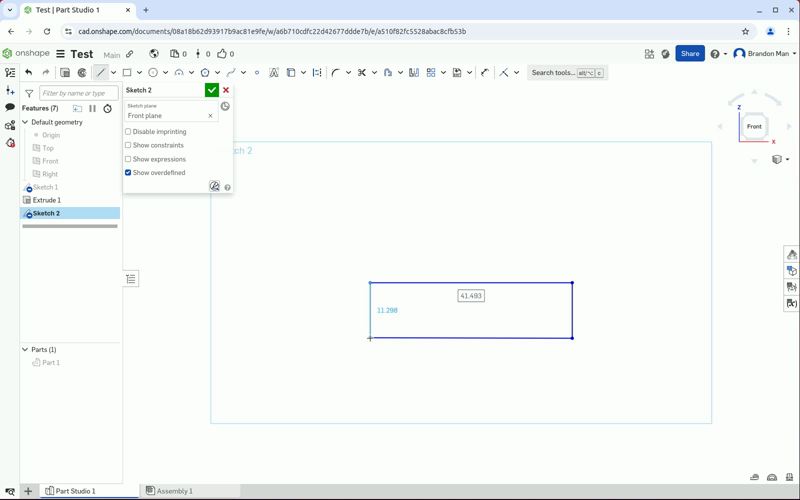
key(esc)
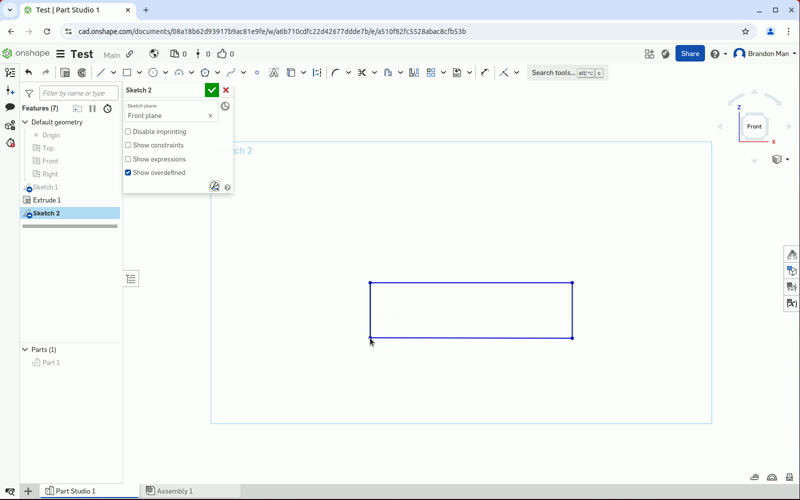
mouse_move(555, 329)
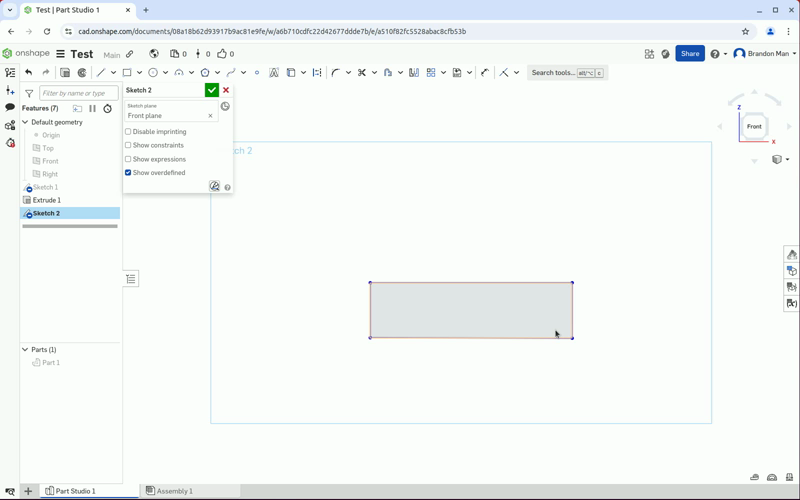
click(555, 329)
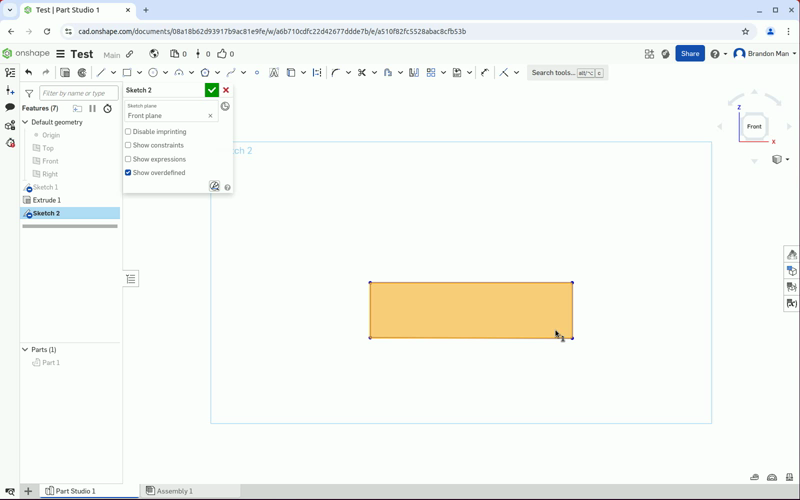
mouse_move(73, 352)
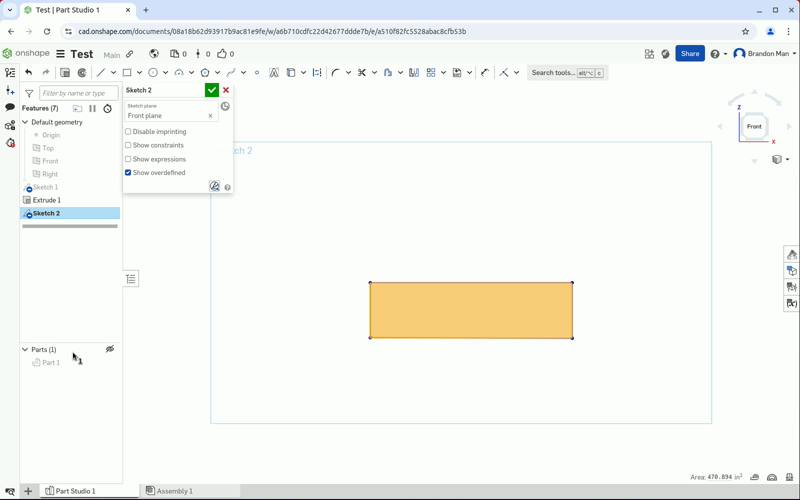
key(shift+y)
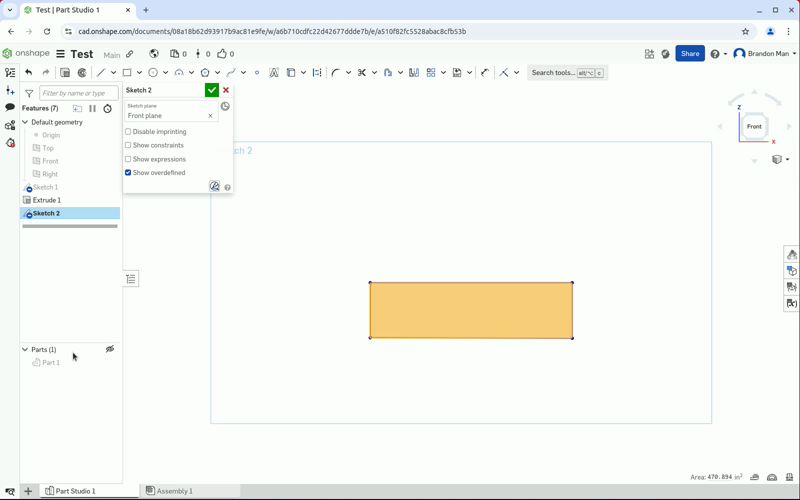
key(shift+e)
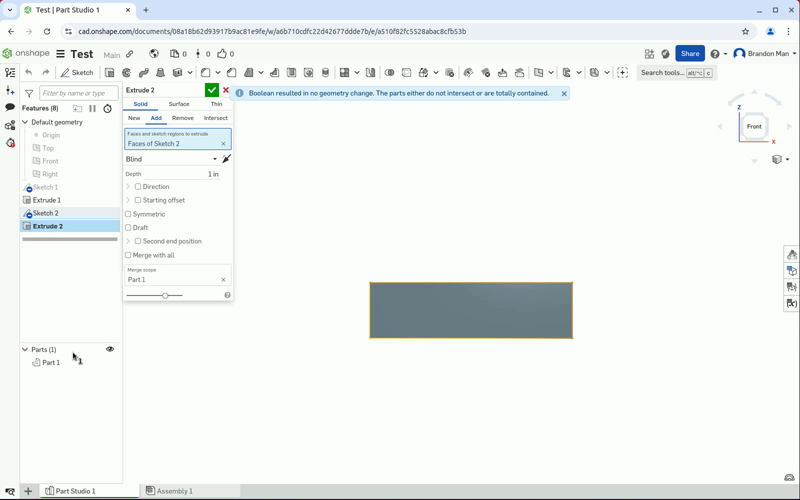
mouse_move(143, 106)
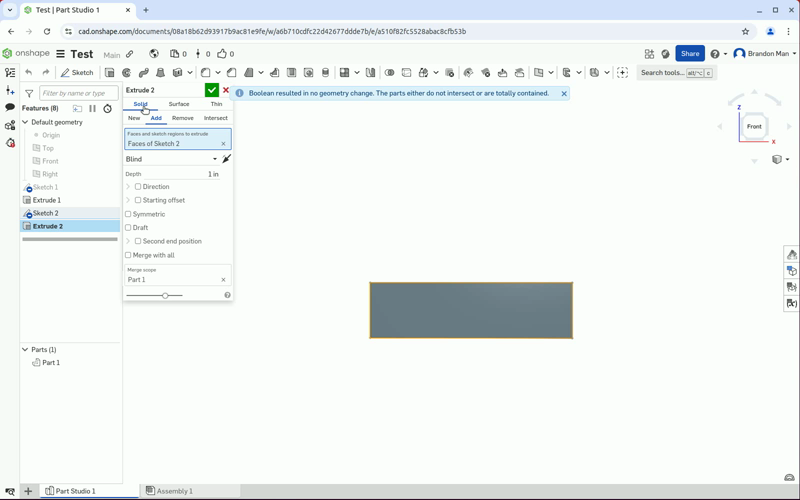
click(143, 106)
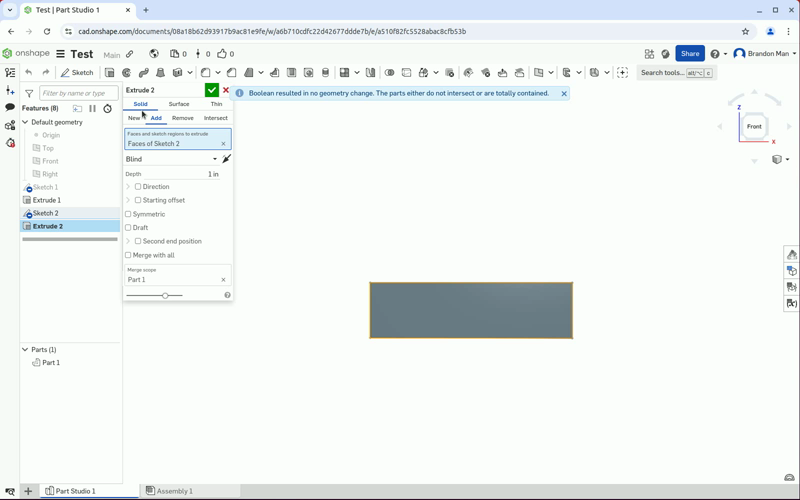
mouse_move(137, 120)
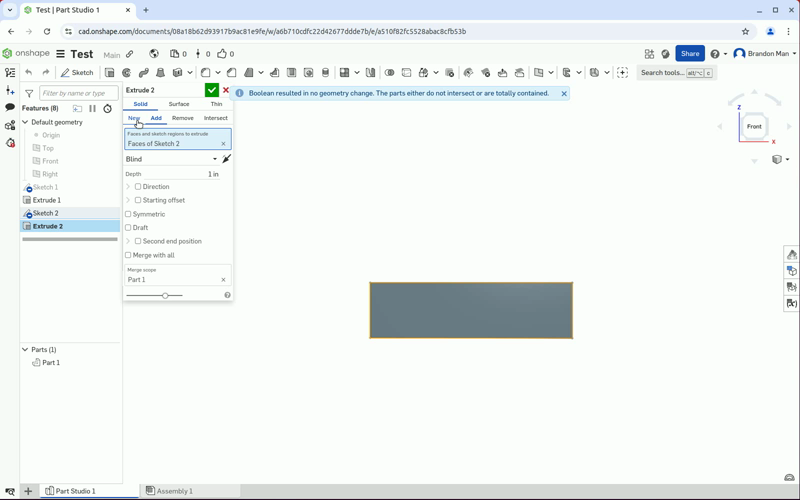
click(137, 120)
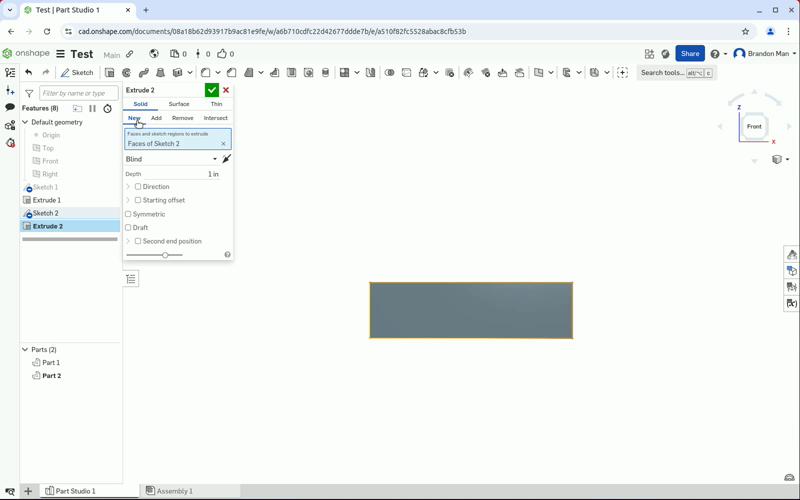
key(tab, 4)
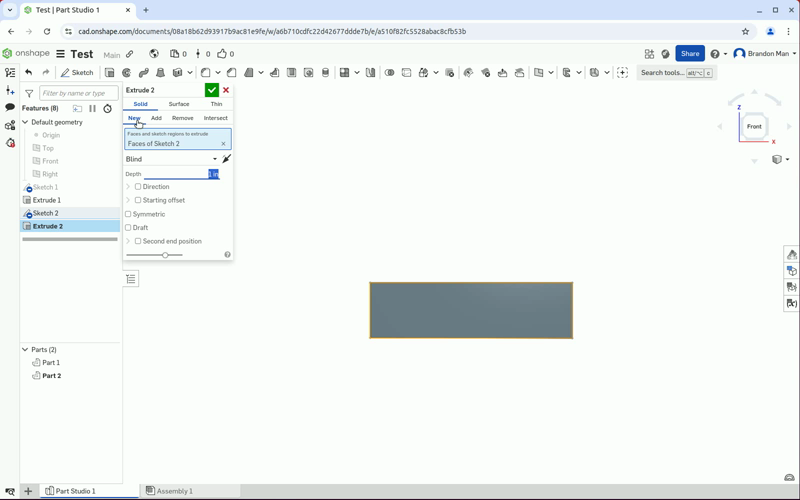
text(9.388)
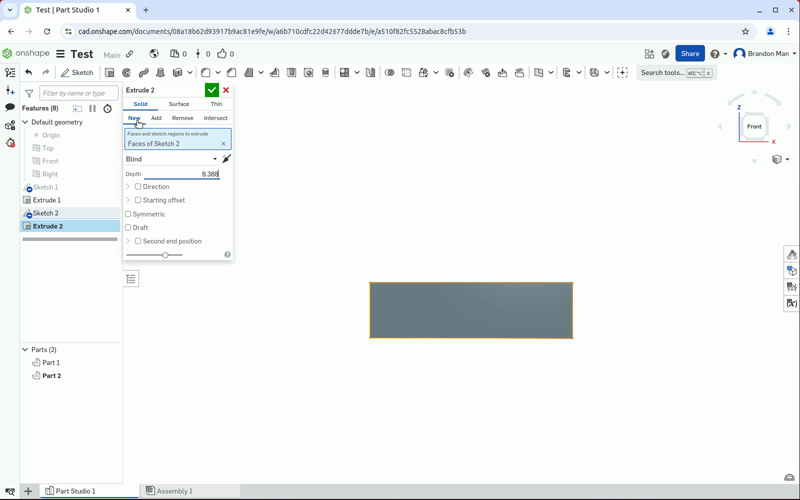
key(enter)
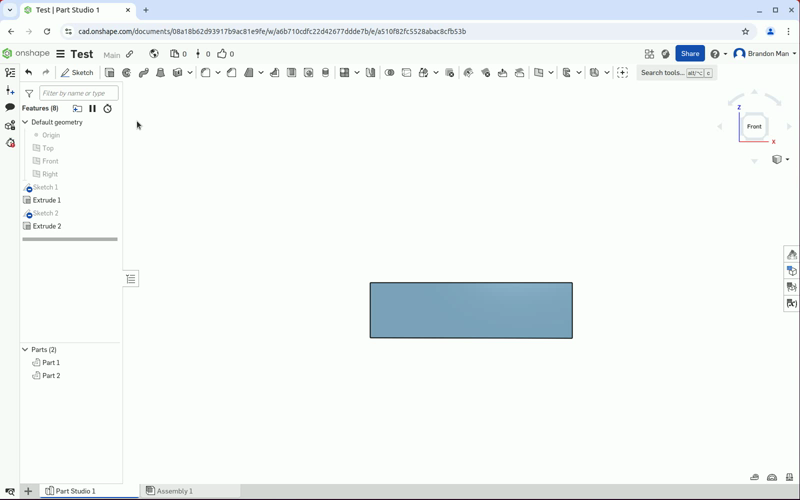
key(shift+h)
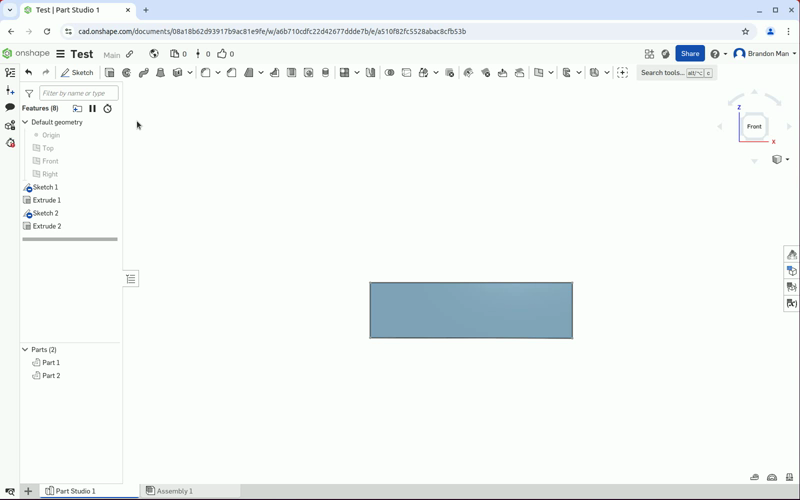
key(shift+h)
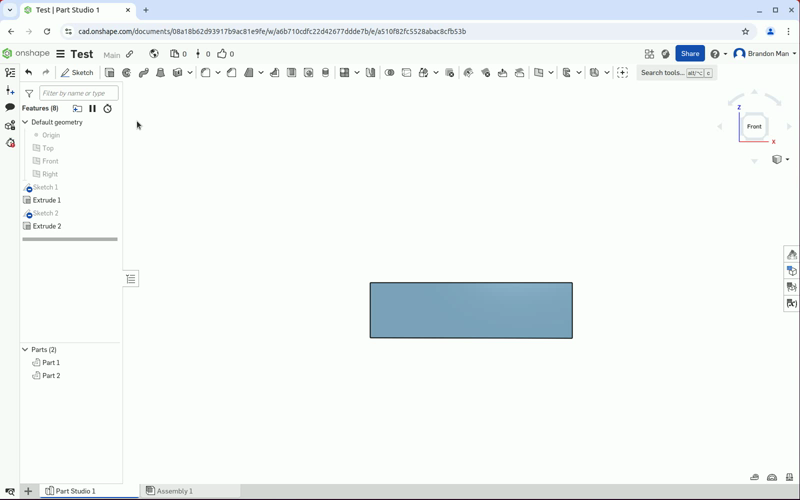
mouse_move(73, 189)
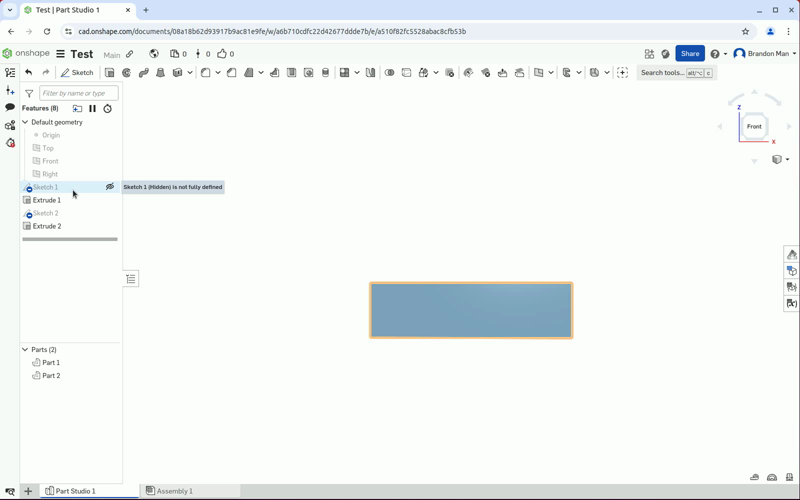
click(73, 189)
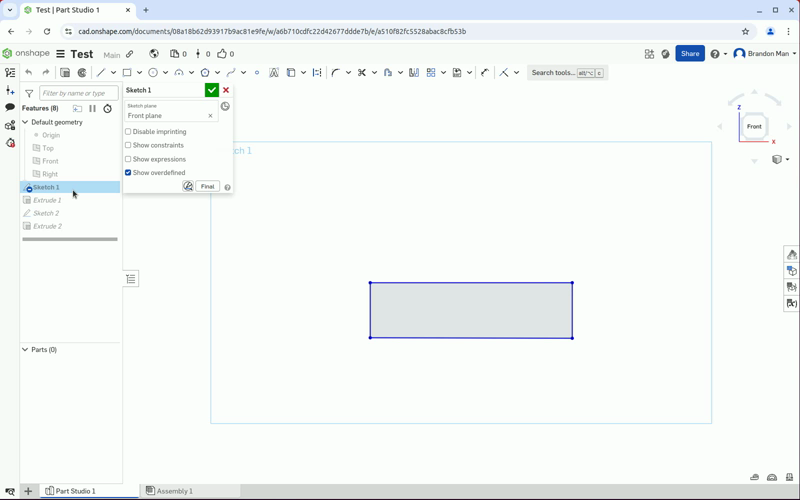
mouse_move(229, 92)
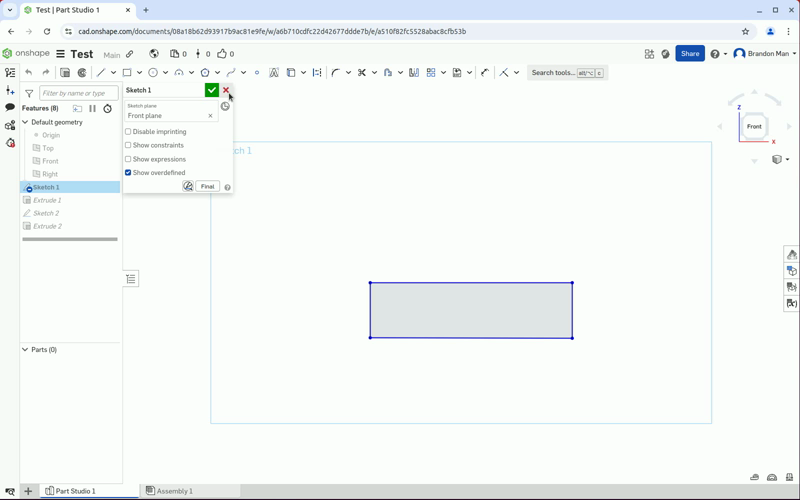
click(229, 92)
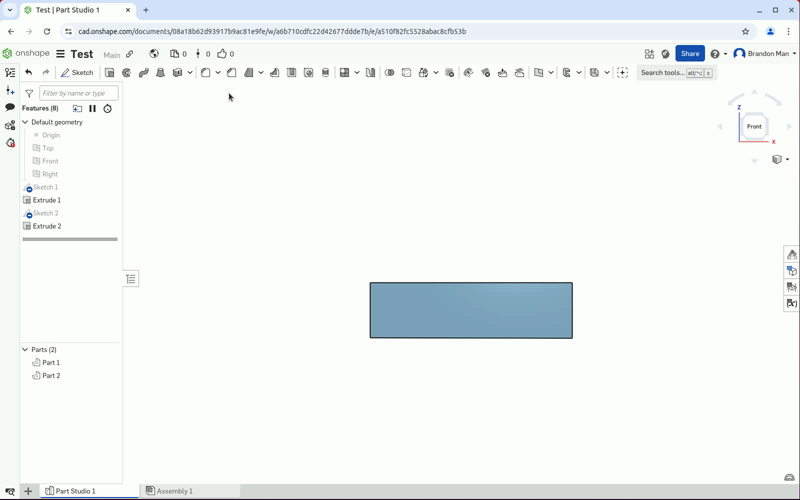
mouse_move(73, 352)
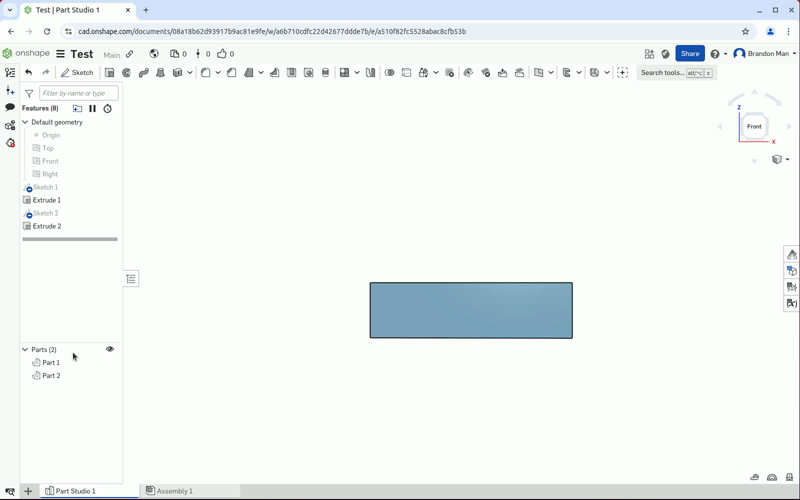
key(y)
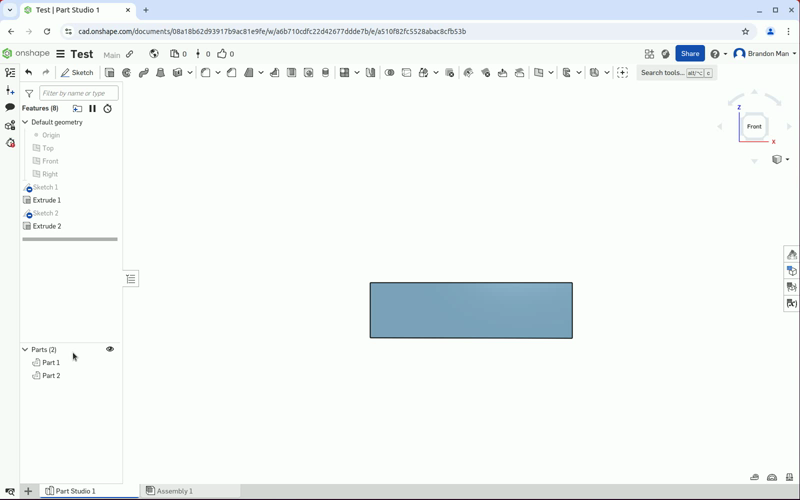
key(shift+p)
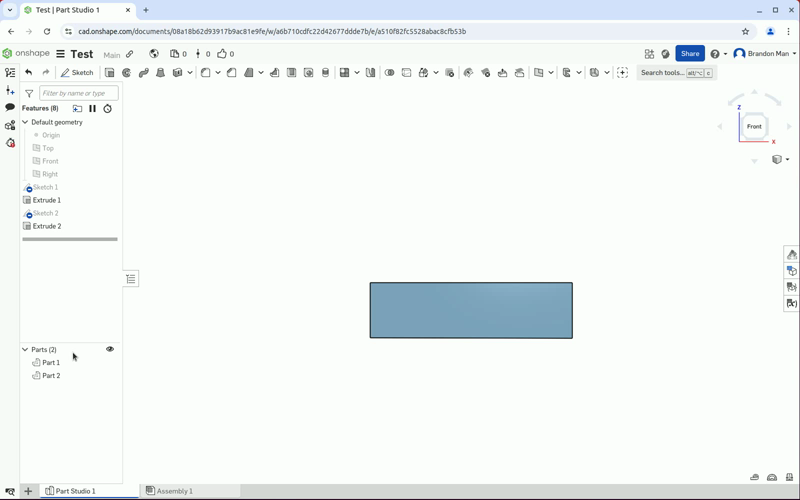
key(space)
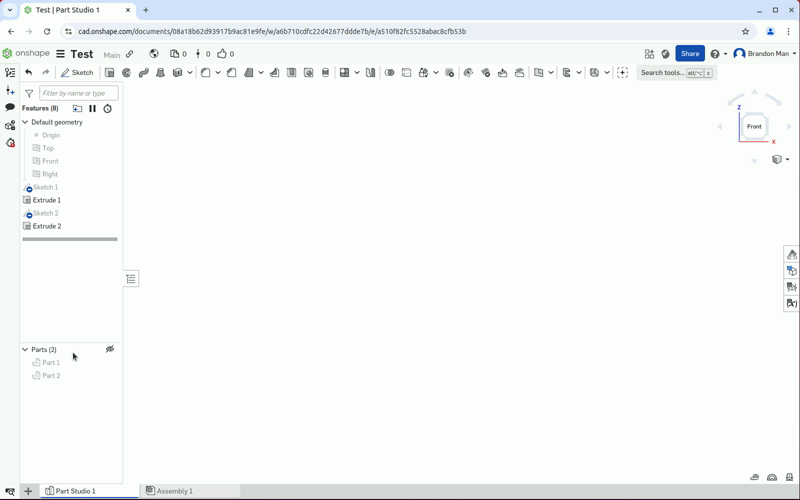
key_down(shift)
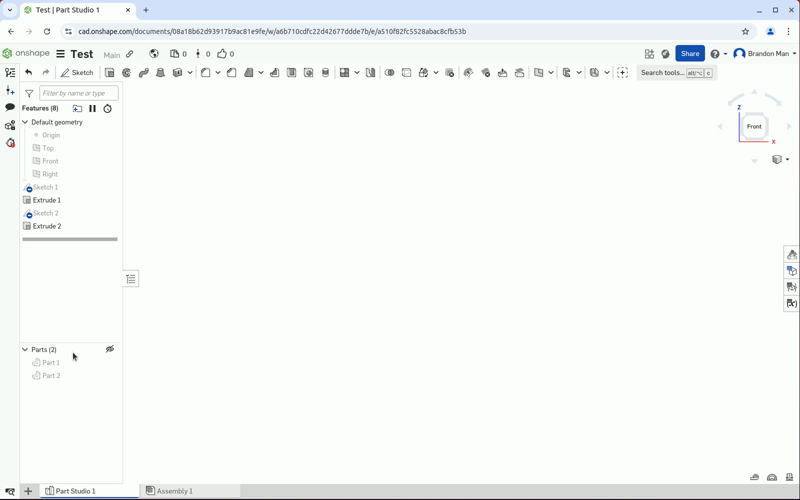
key(left)
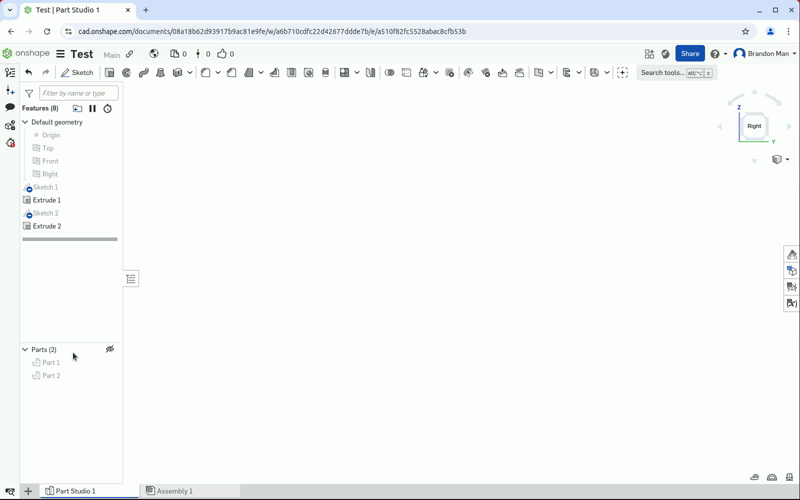
key_up(shift)
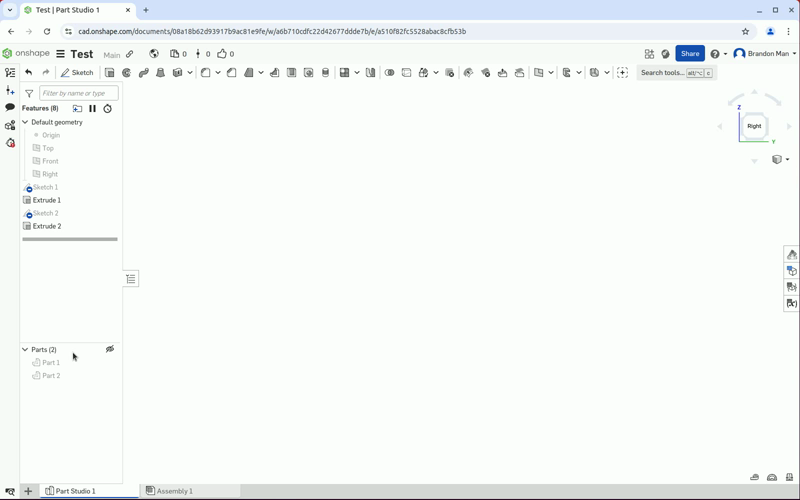
mouse_move(73, 352)
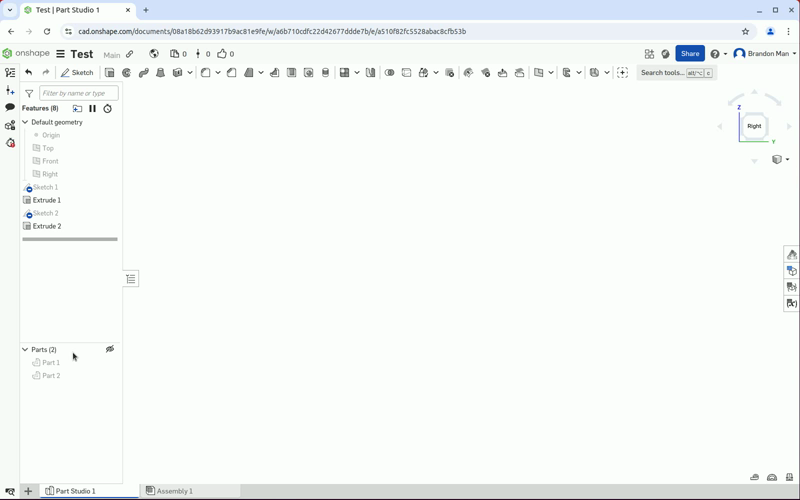
key(shift+y)
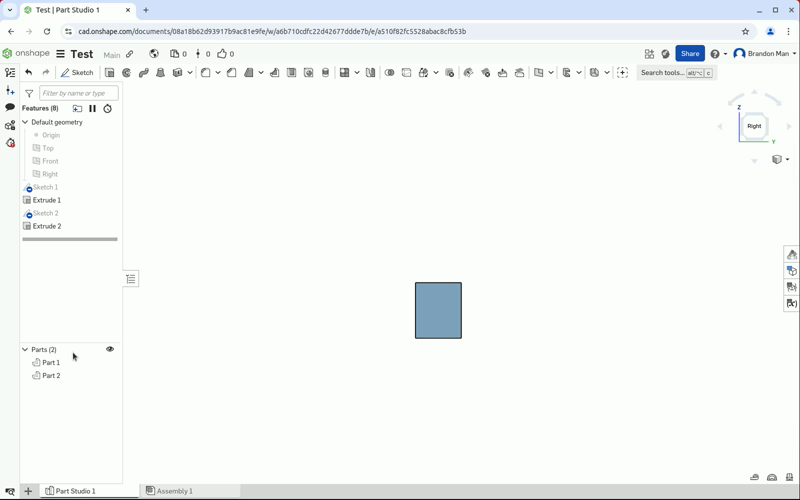
mouse_move(541, 75)
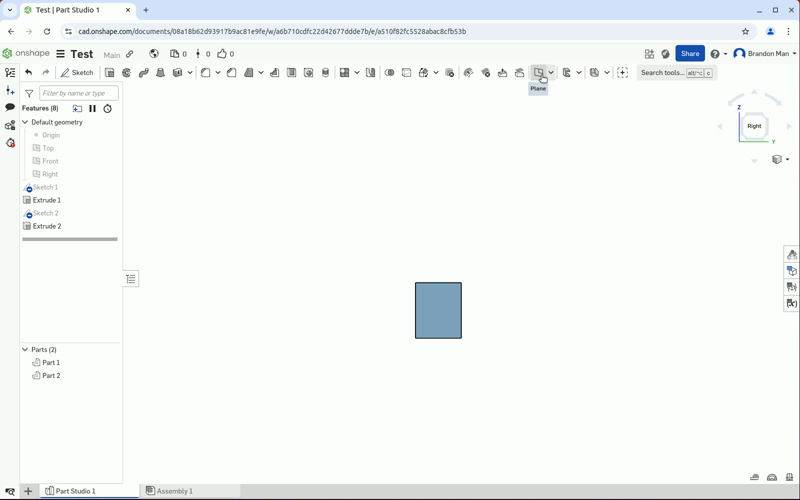
click(541, 75)
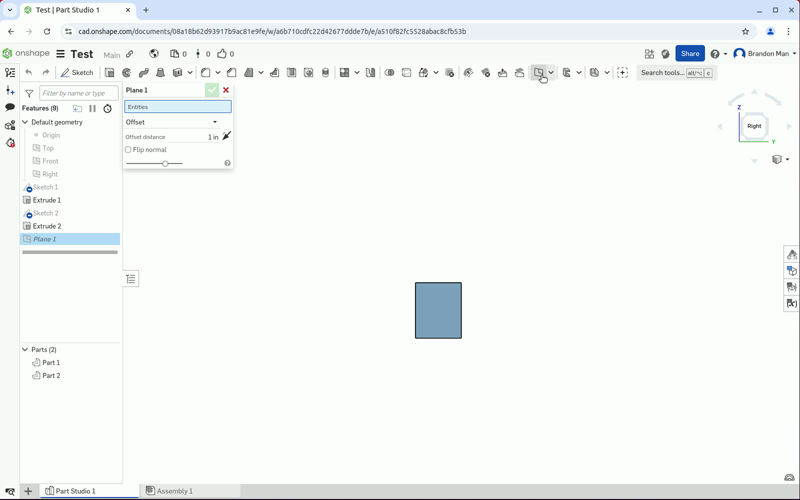
mouse_move(73, 176)
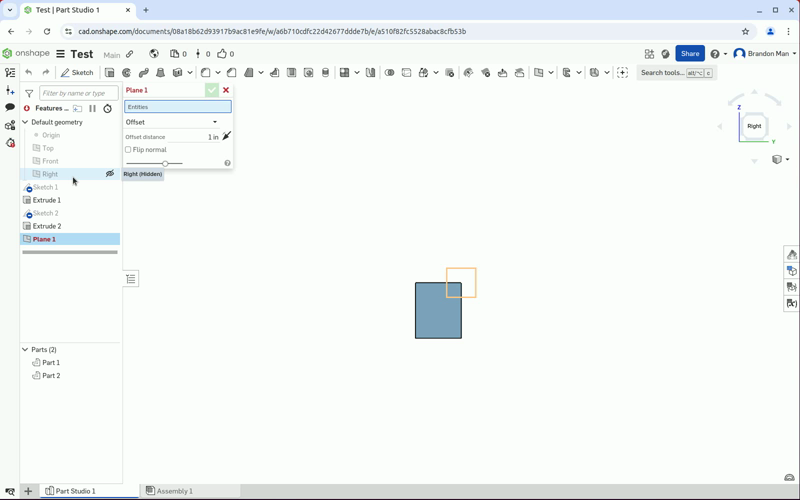
click(73, 176)
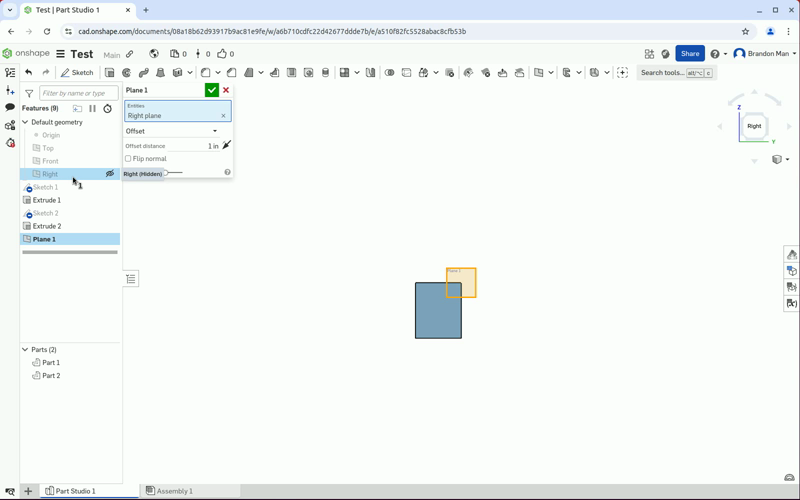
key(tab, 2)
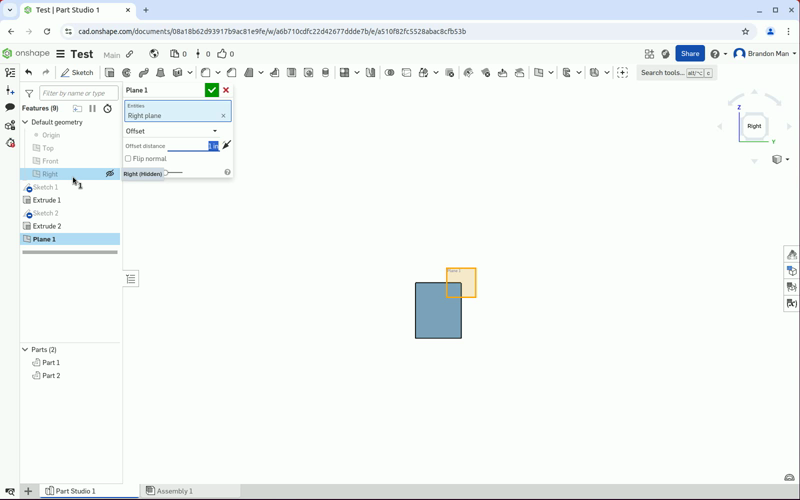
text(23.108)
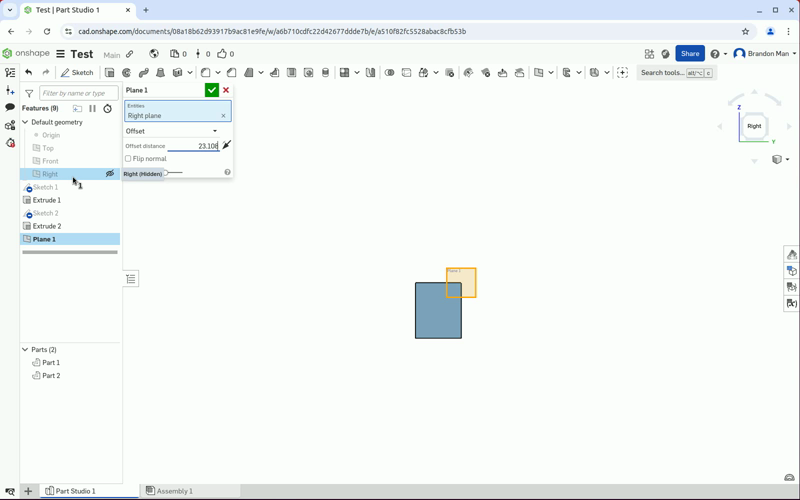
key(enter, 2)
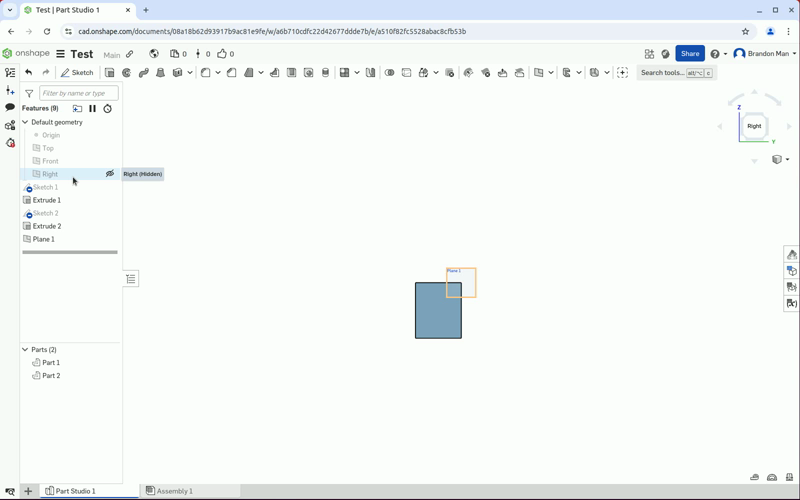
key(shift+s)
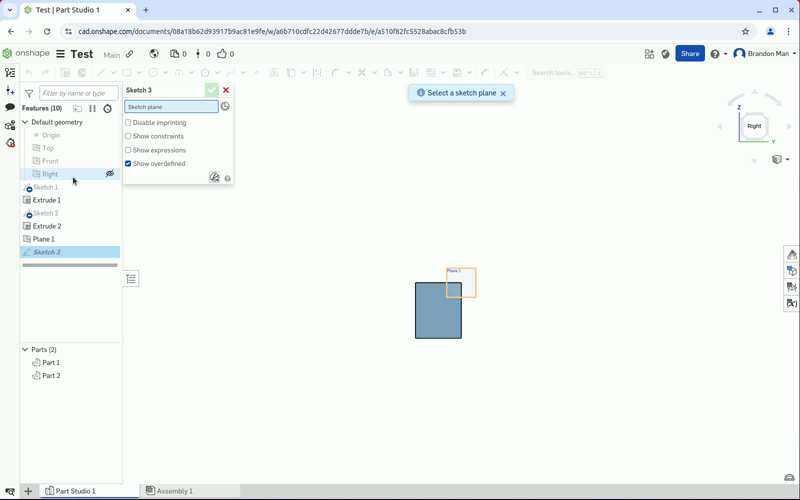
mouse_move(73, 241)
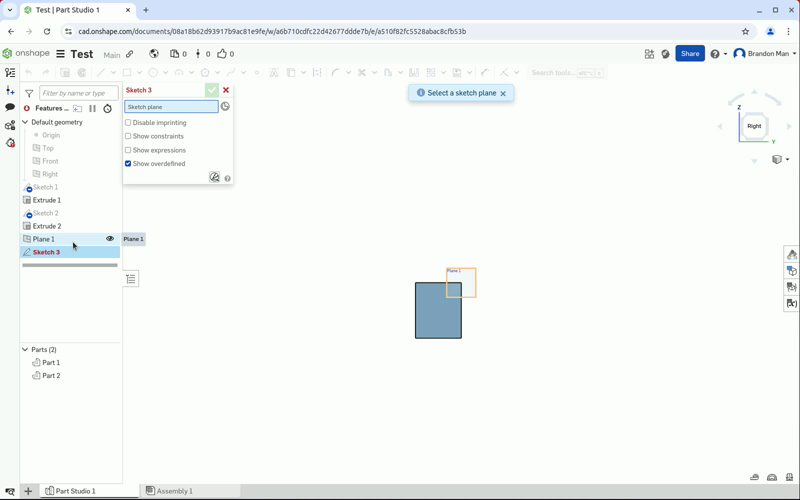
click(73, 241)
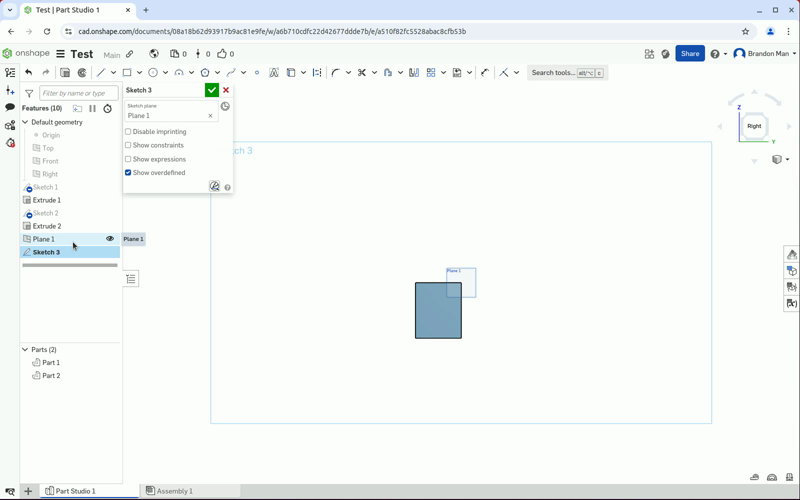
mouse_move(73, 352)
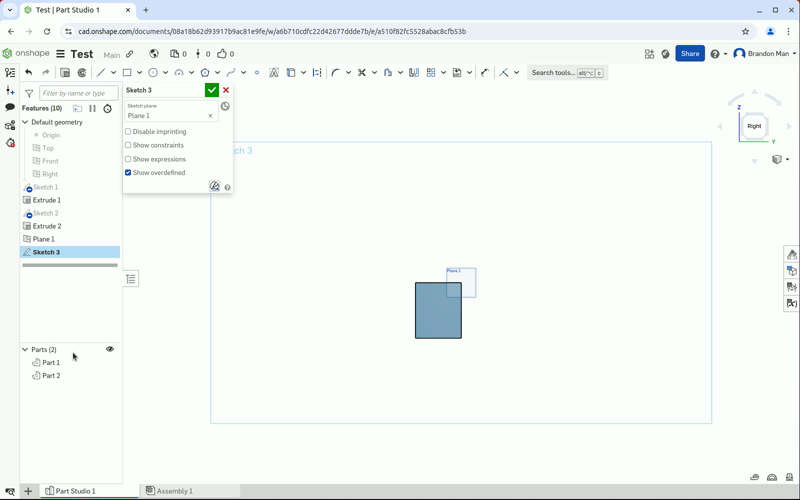
key(y)
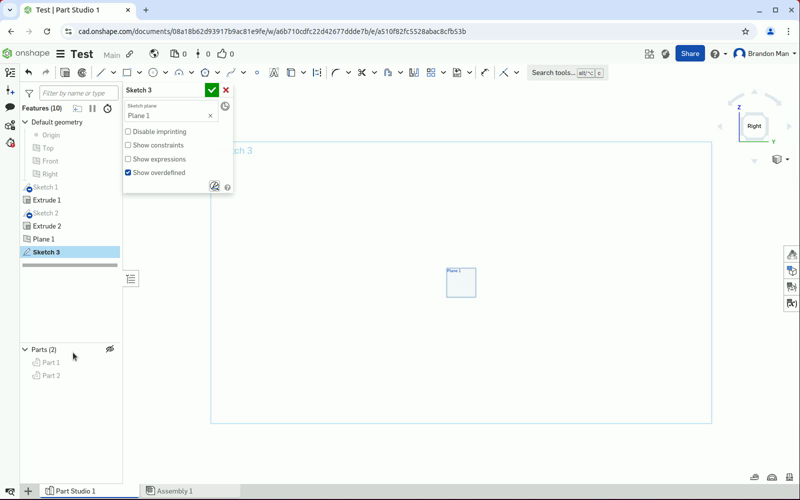
key(l)
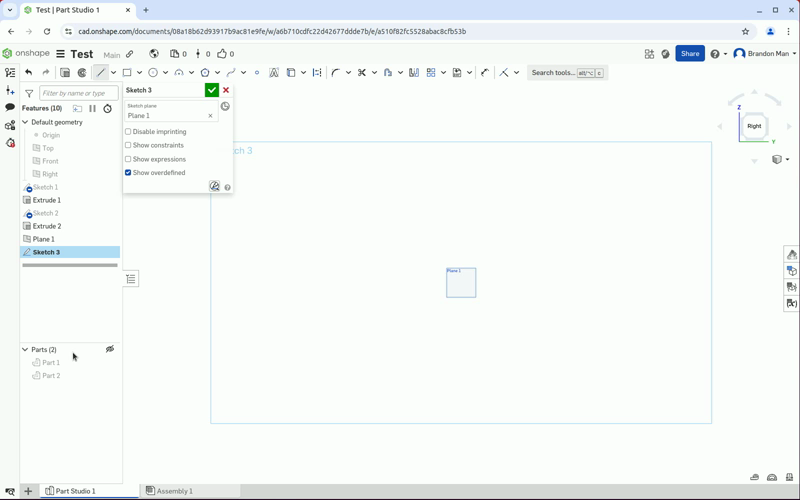
key_down(shift)
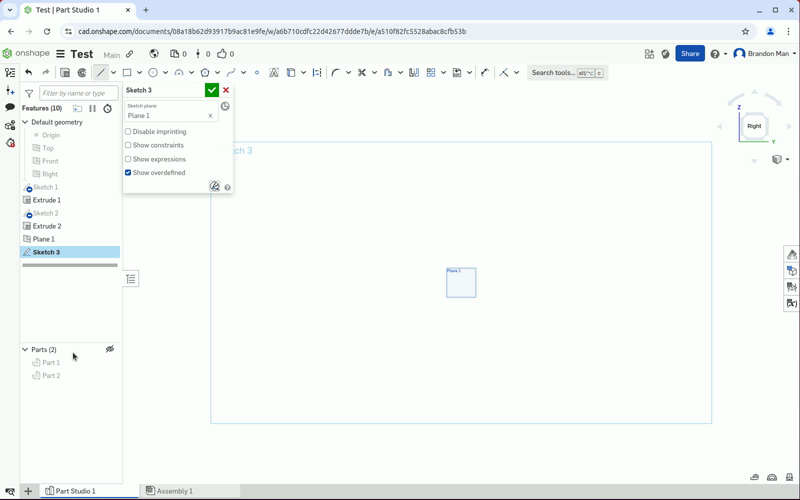
mouse_move(424, 282)
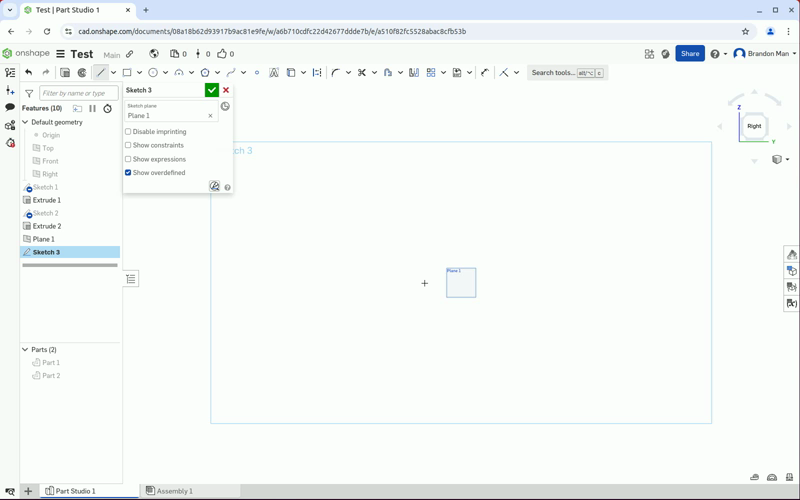
click(424, 282)
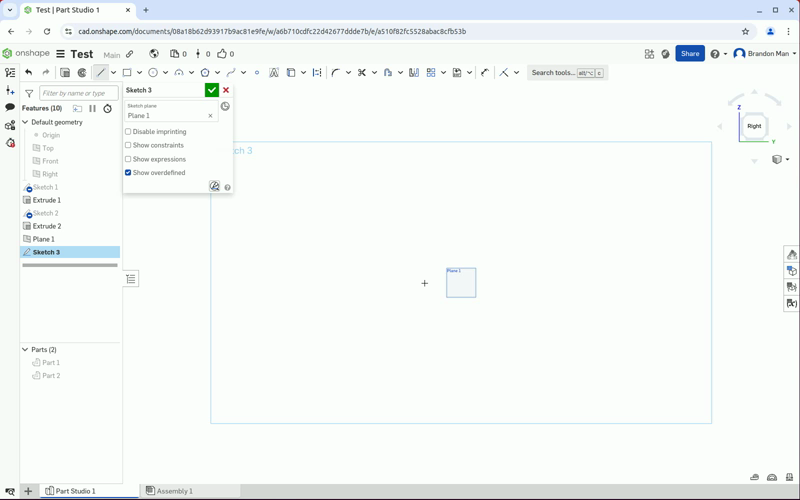
key_up(shift)
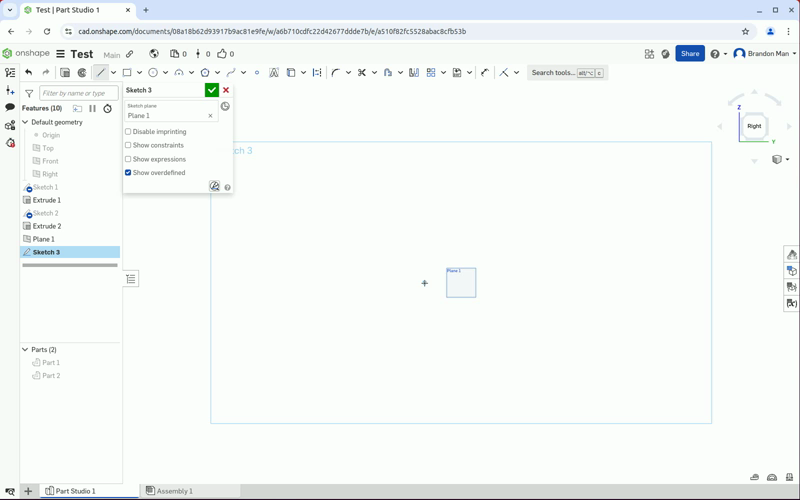
key_down(shift)
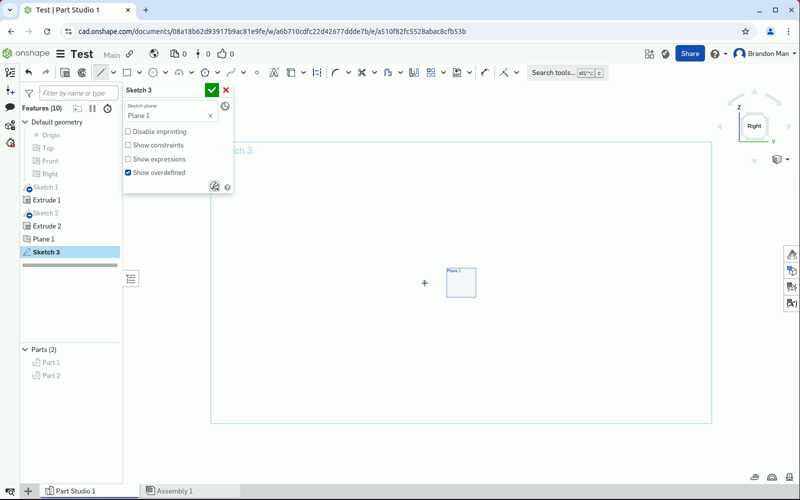
mouse_move(454, 282)
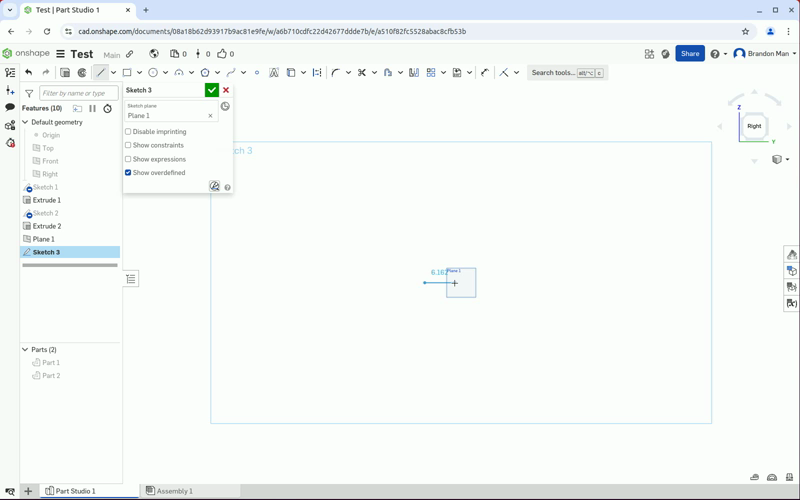
mouse_move(461, 329)
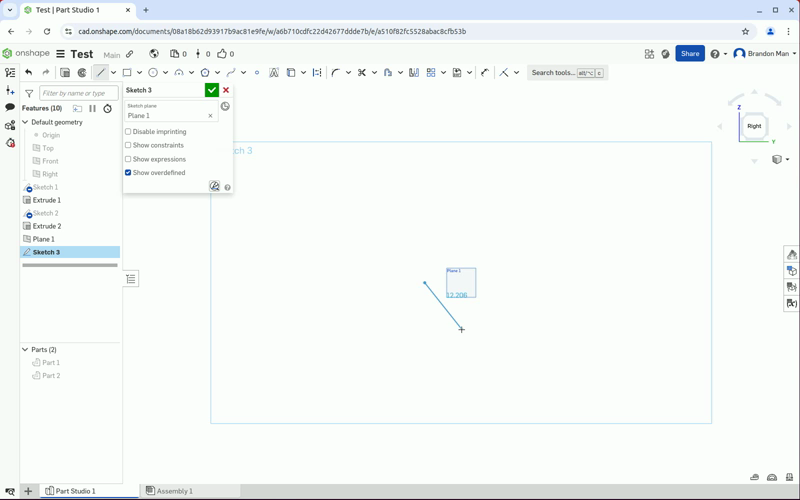
click(461, 329)
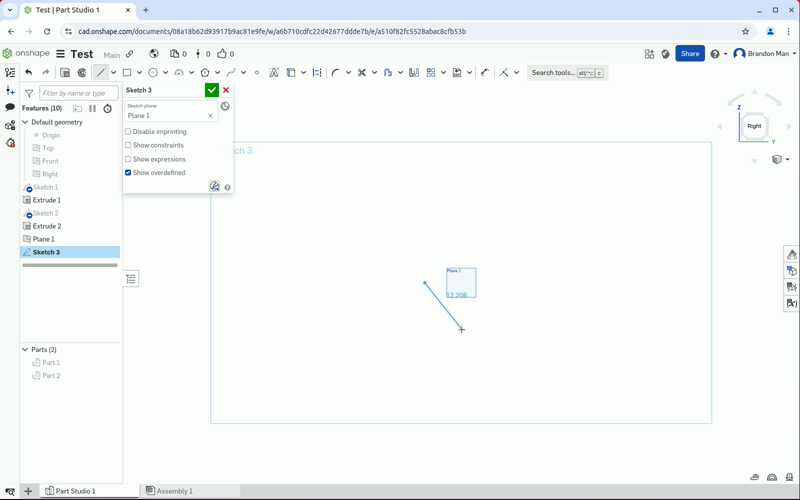
key_up(shift)
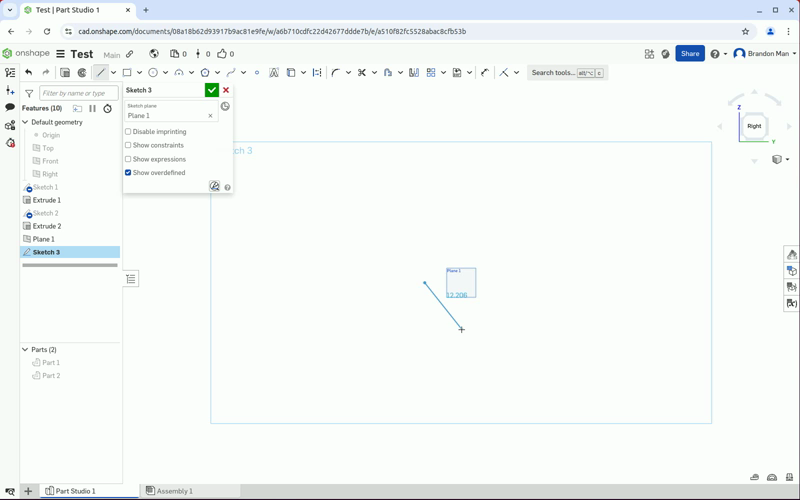
key_down(shift)
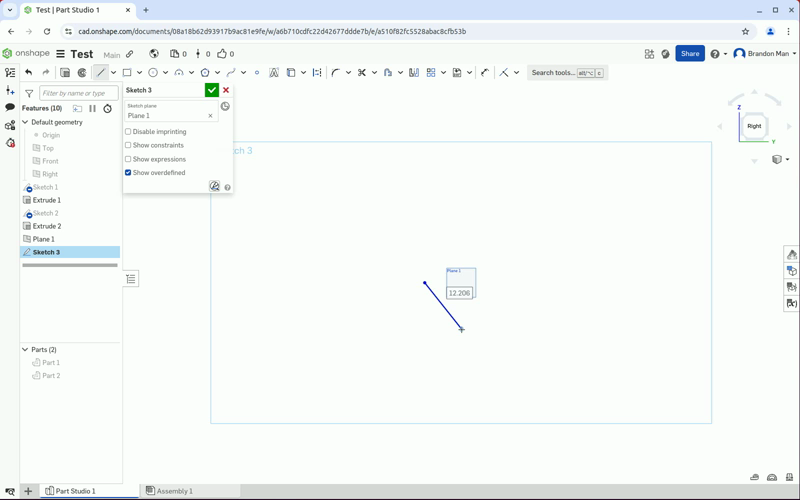
mouse_move(491, 329)
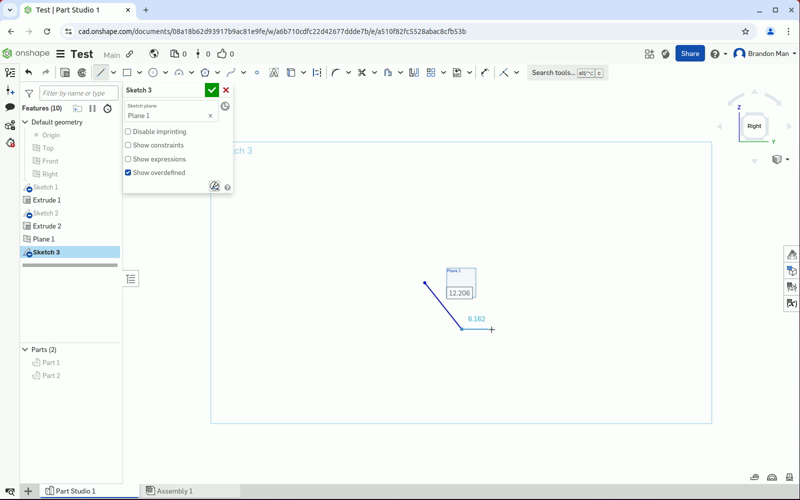
mouse_move(461, 282)
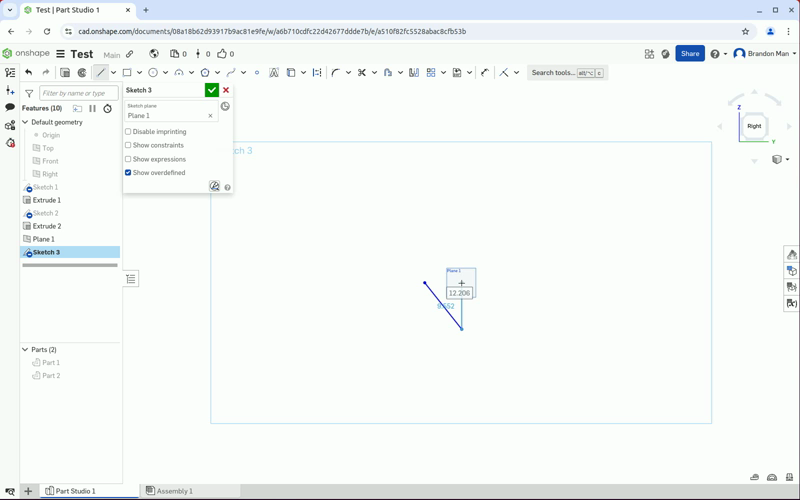
click(461, 282)
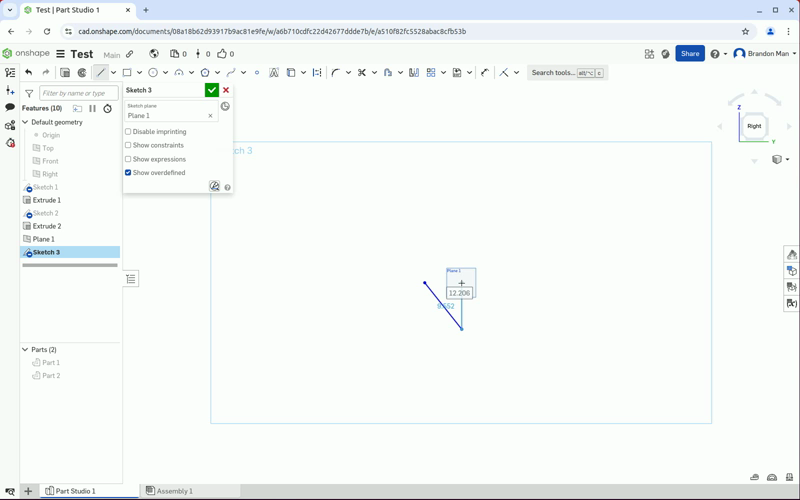
key_up(shift)
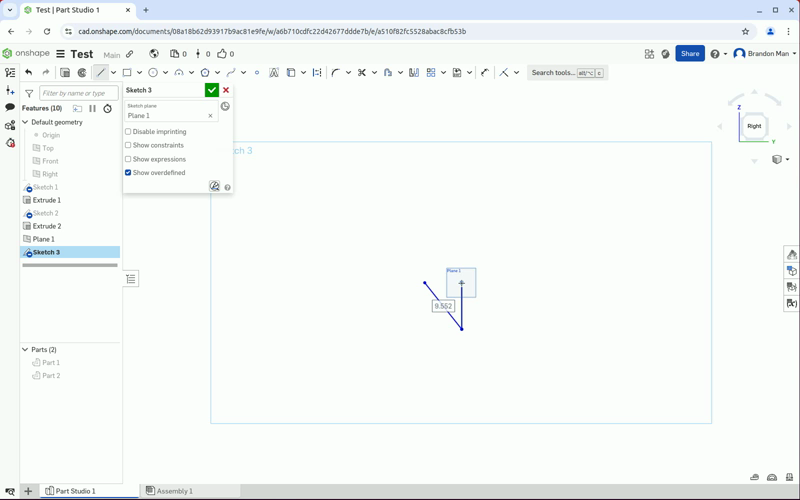
mouse_move(491, 282)
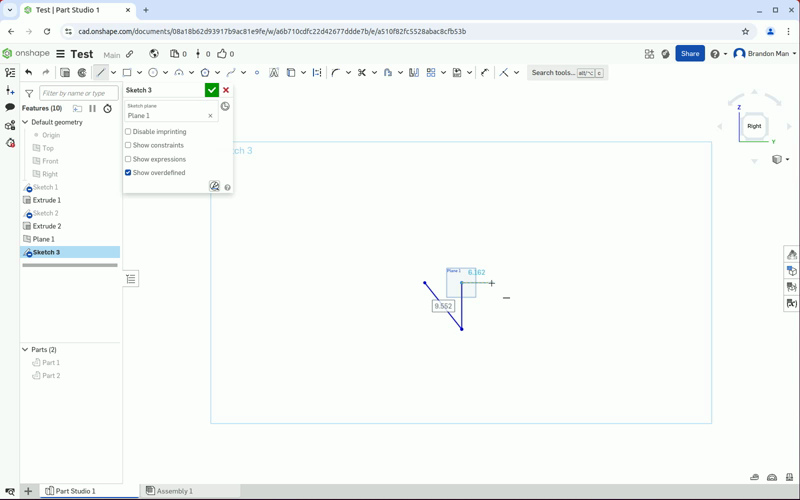
key_down(shift)
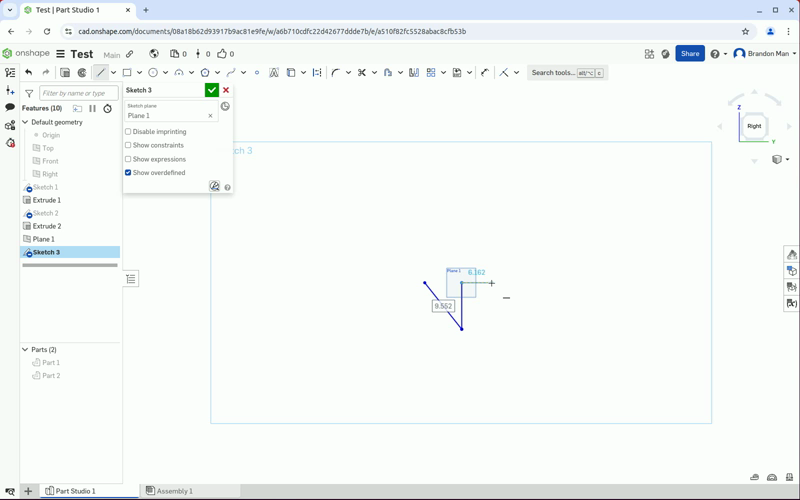
mouse_move(424, 282)
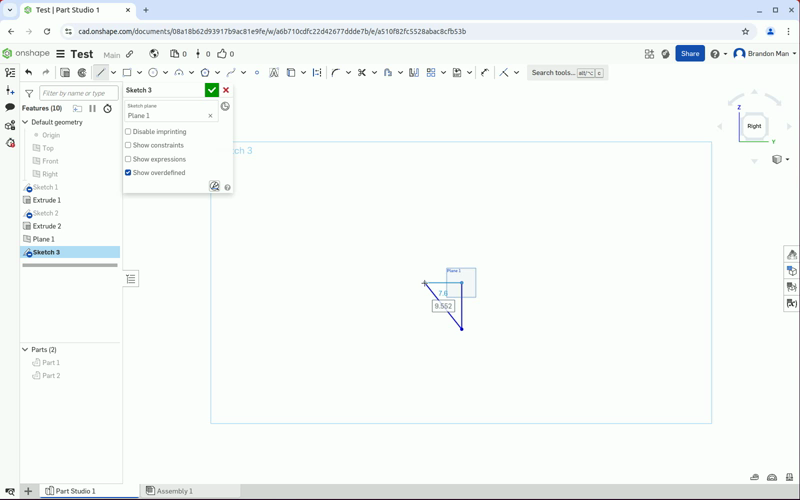
key_up(shift)
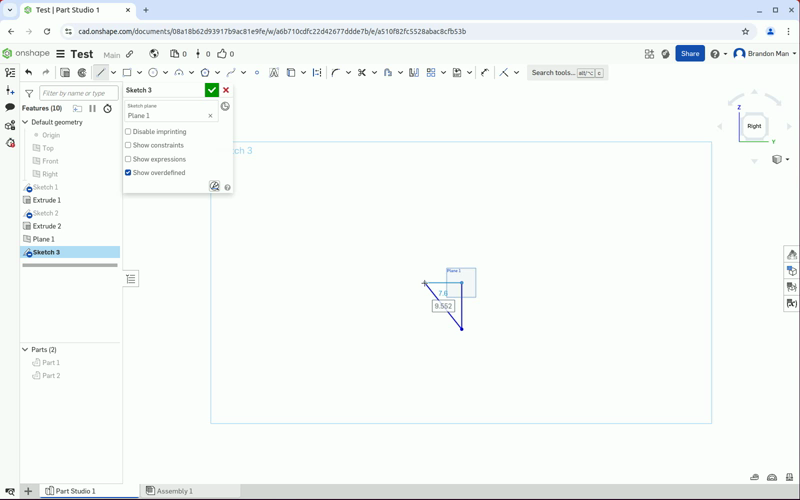
click(424, 282)
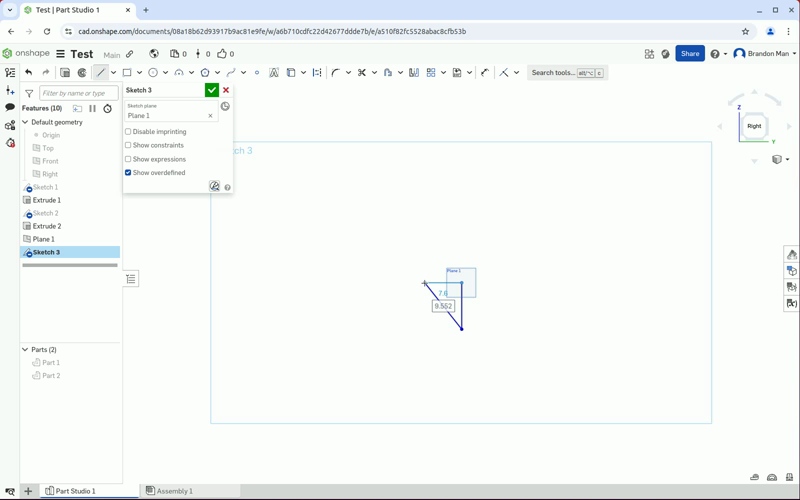
key(esc)
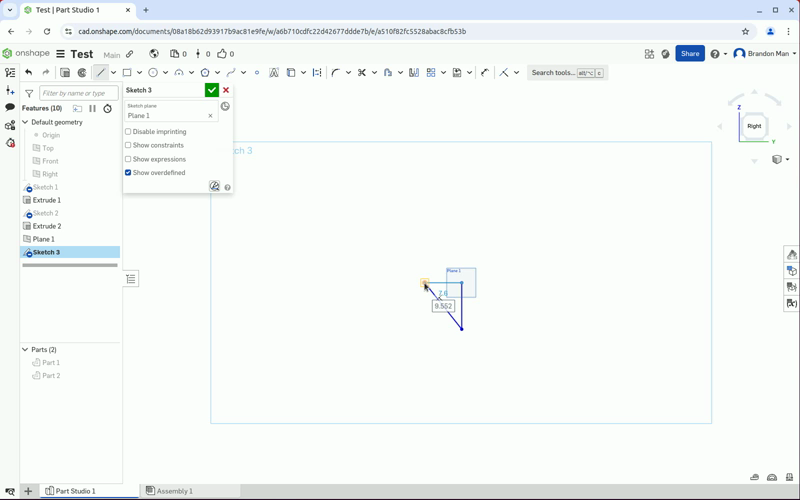
mouse_move(451, 288)
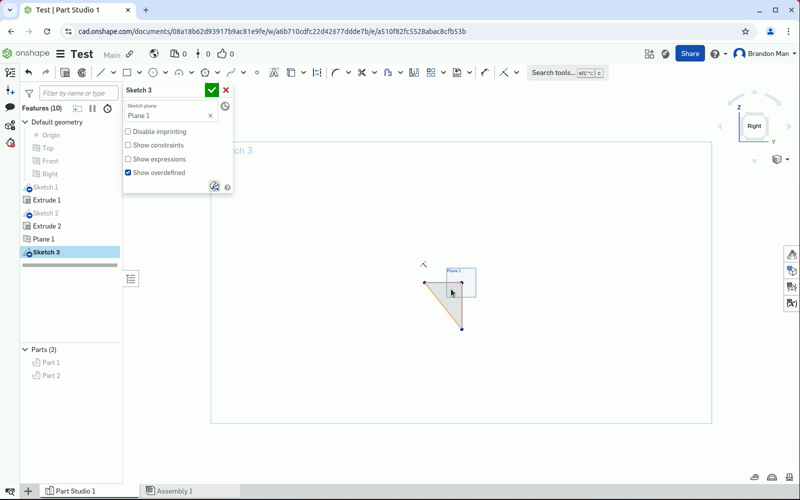
scroll(6)
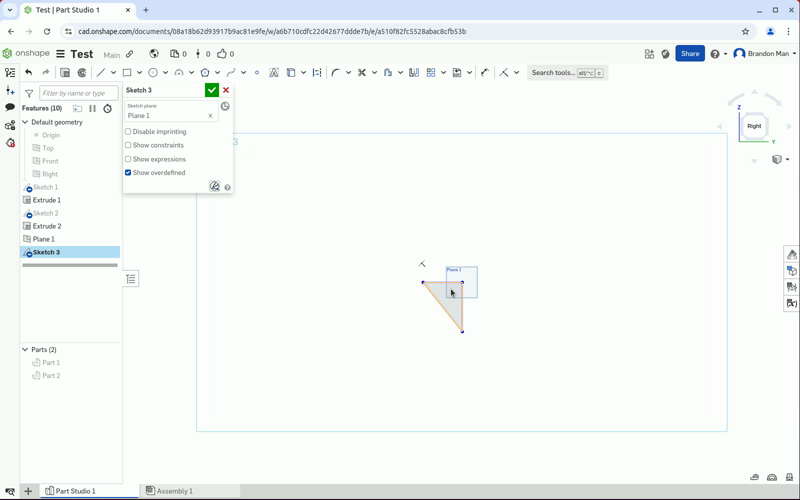
scroll(6)
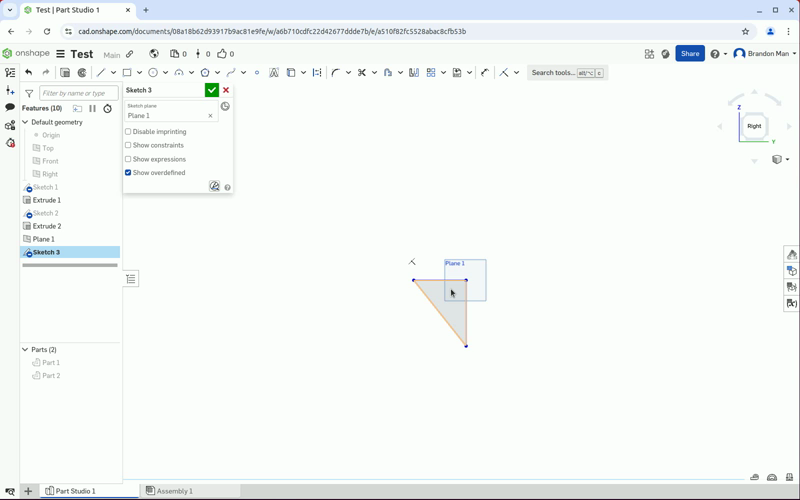
scroll(6)
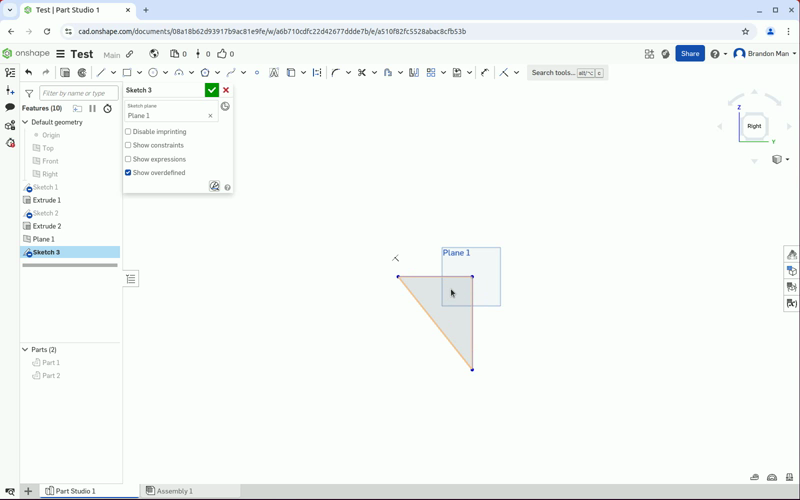
scroll(6)
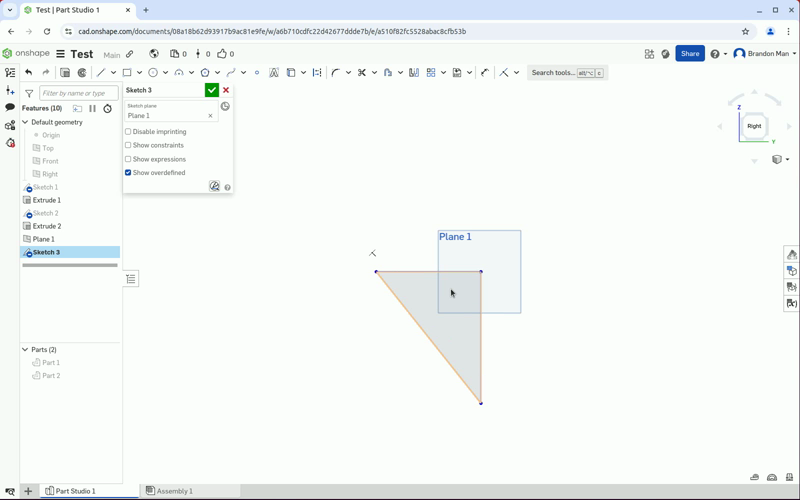
scroll(6)
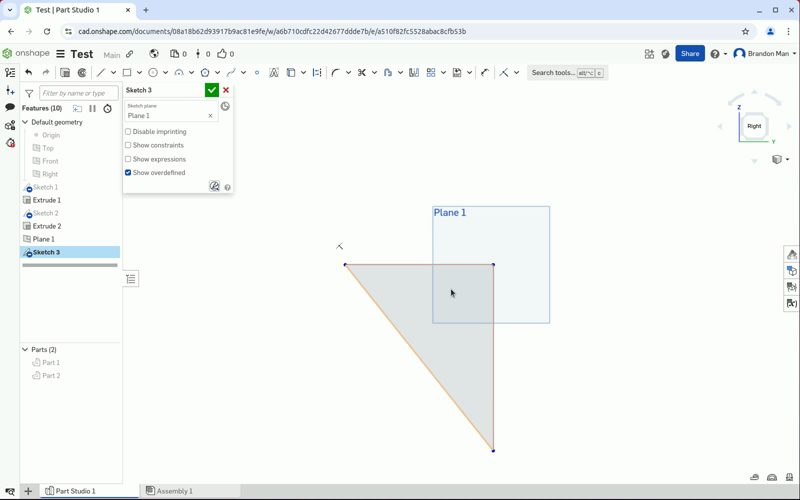
scroll(6)
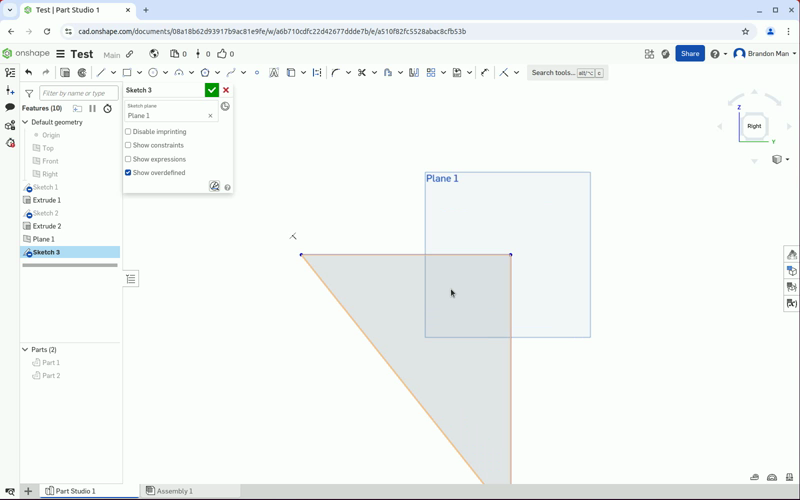
scroll(6)
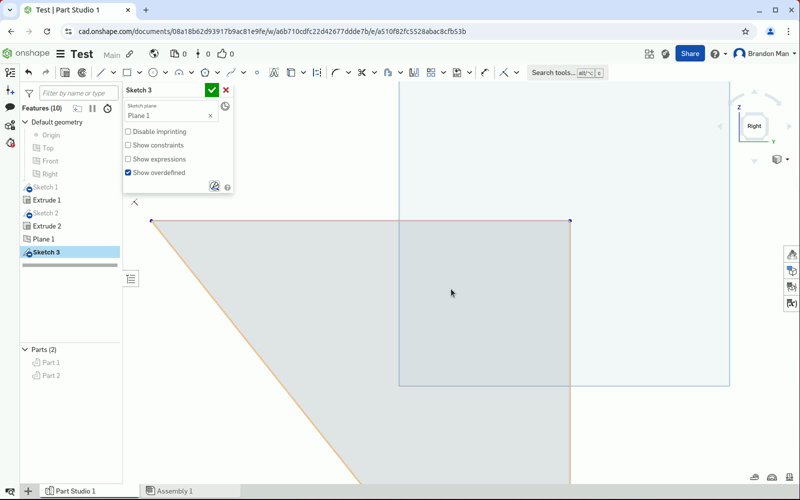
click(451, 288)
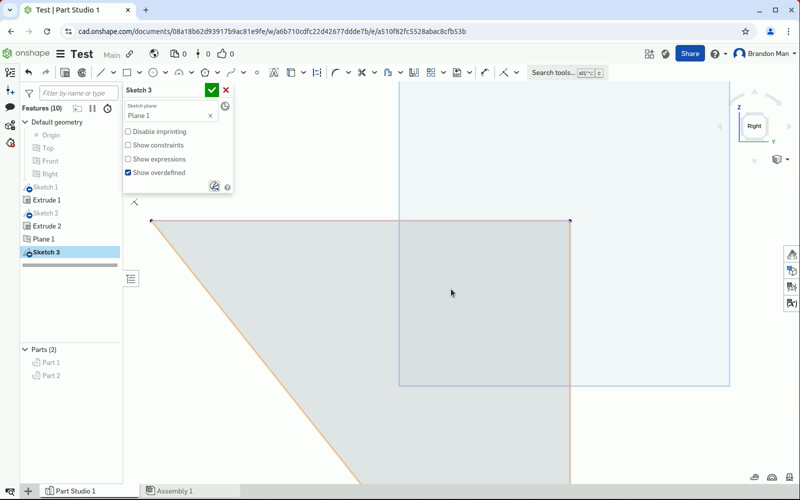
scroll(-6)
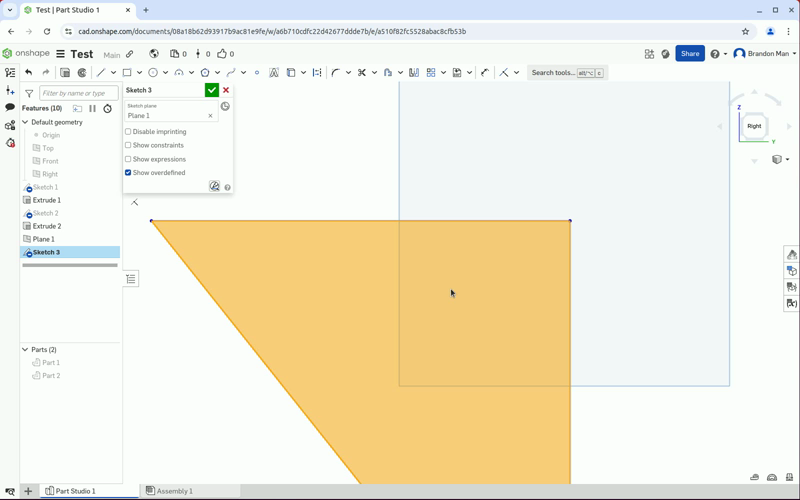
scroll(-6)
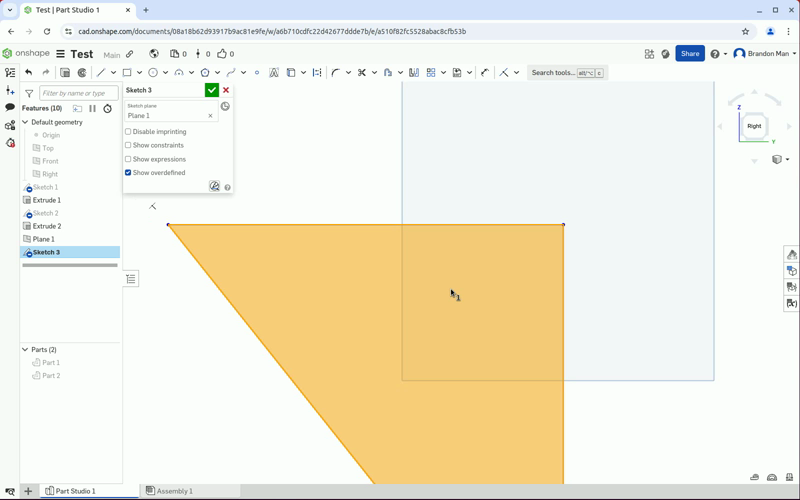
scroll(-6)
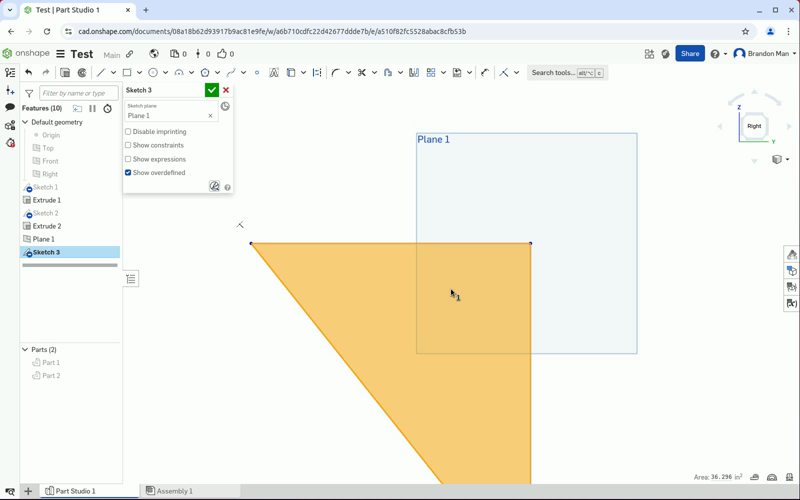
scroll(-6)
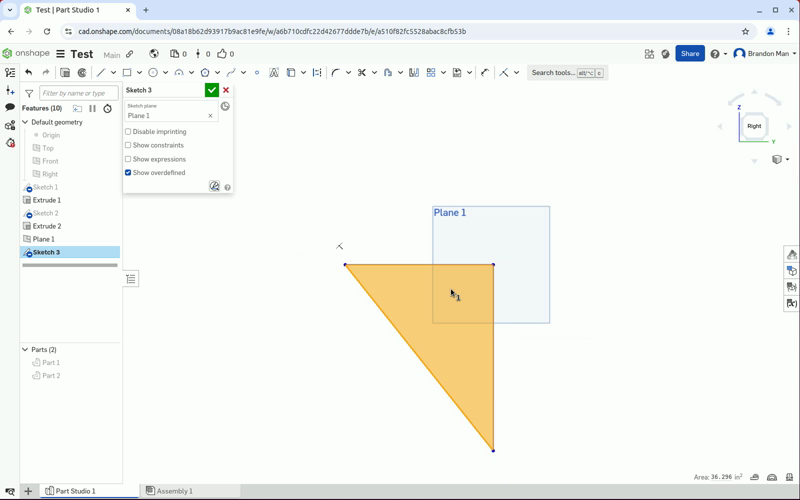
scroll(-6)
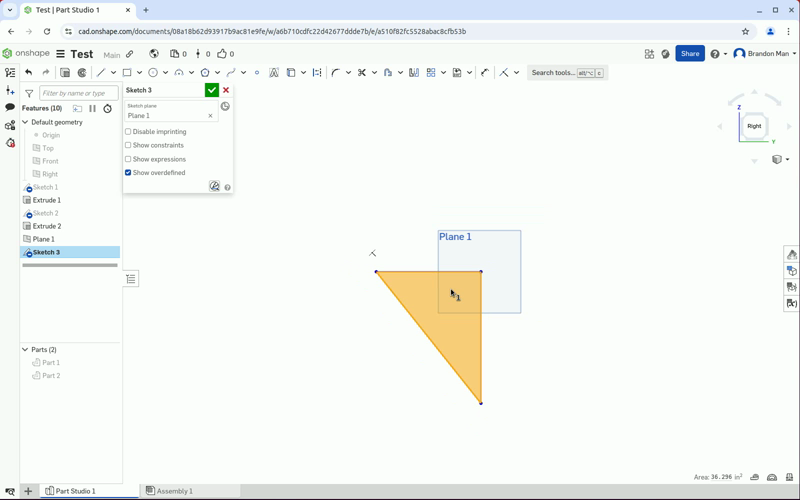
scroll(-6)
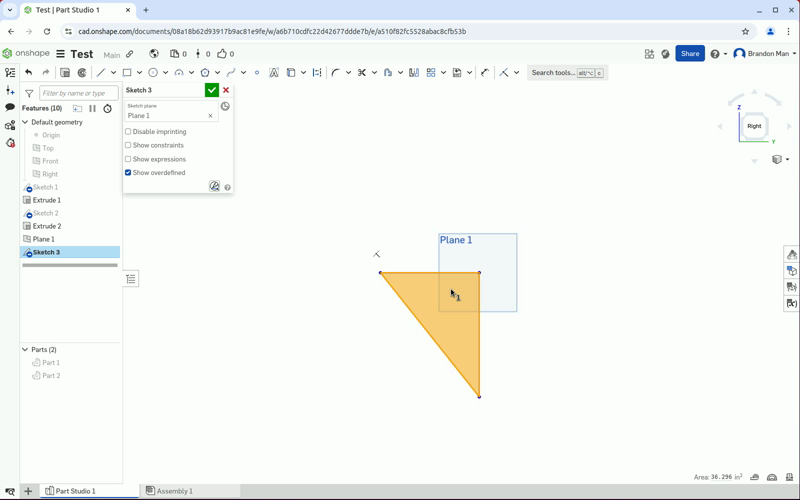
scroll(-6)
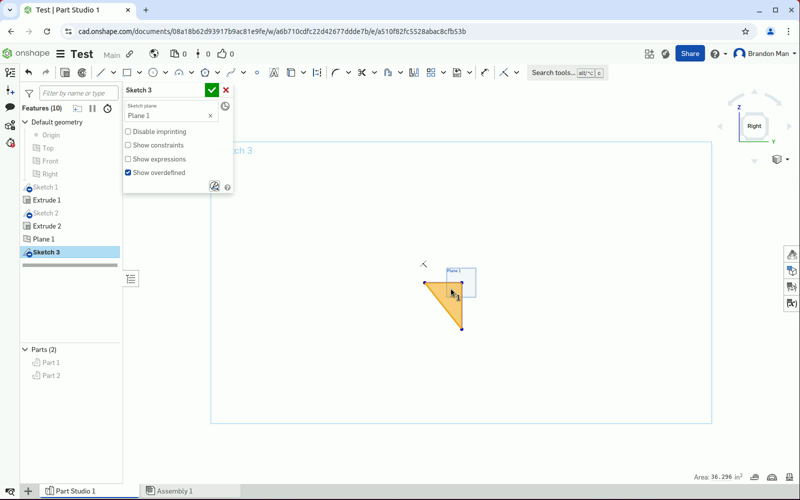
mouse_move(73, 352)
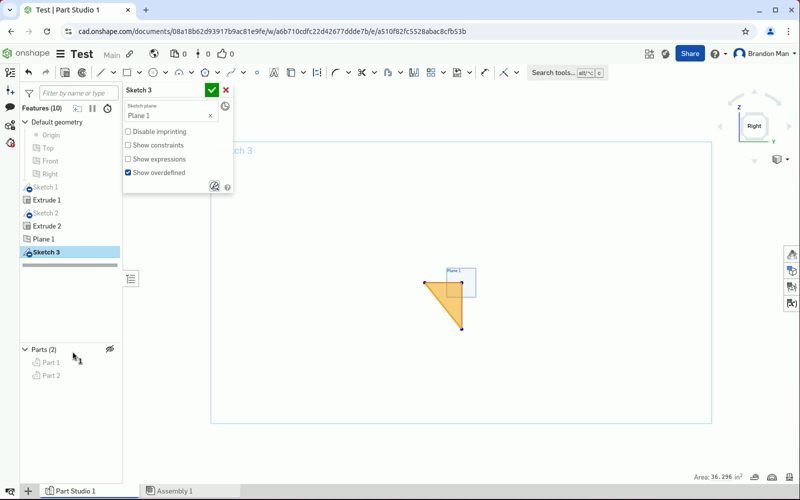
key(shift+y)
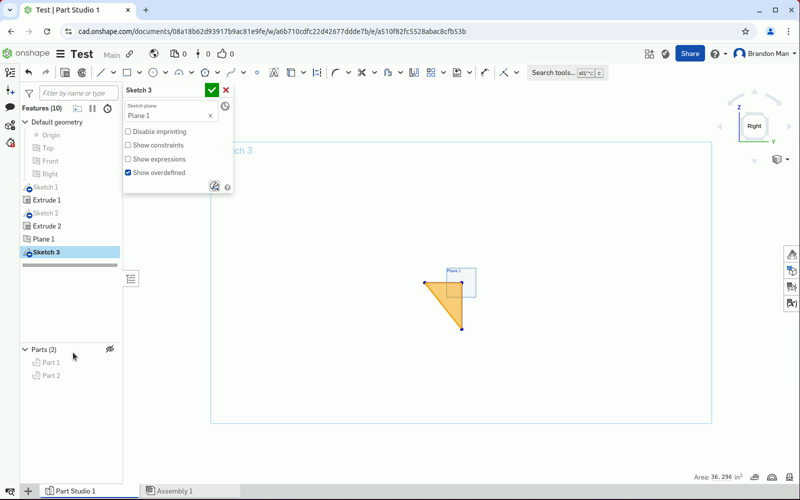
key(shift+e)
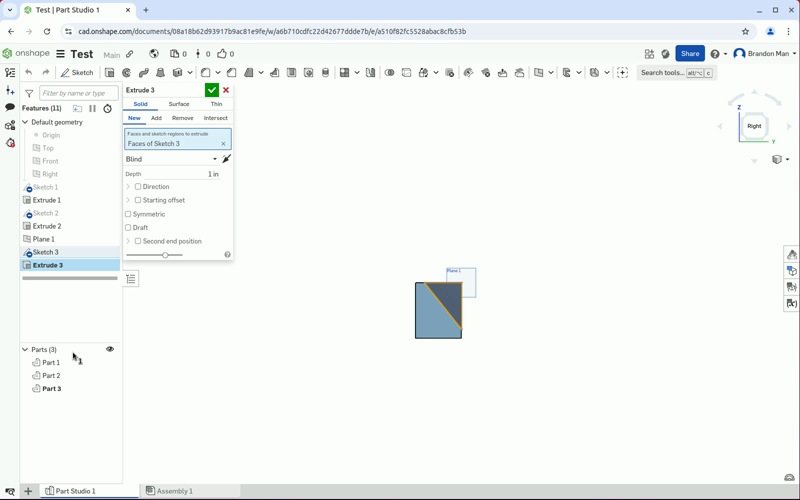
mouse_move(143, 106)
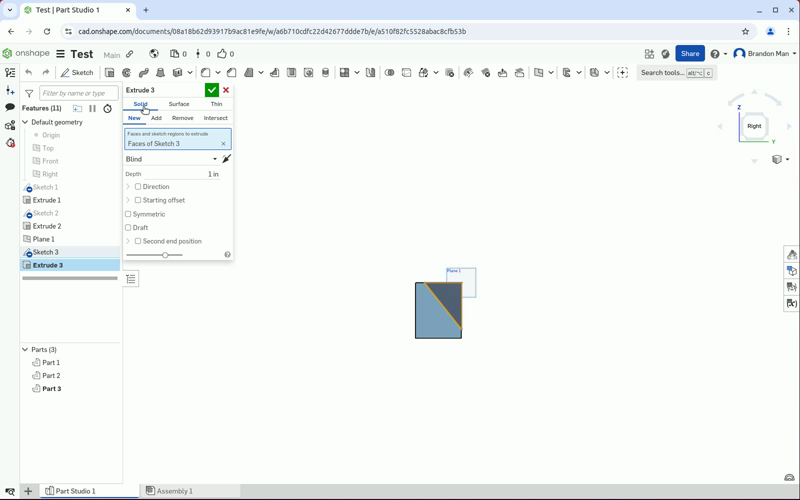
click(143, 106)
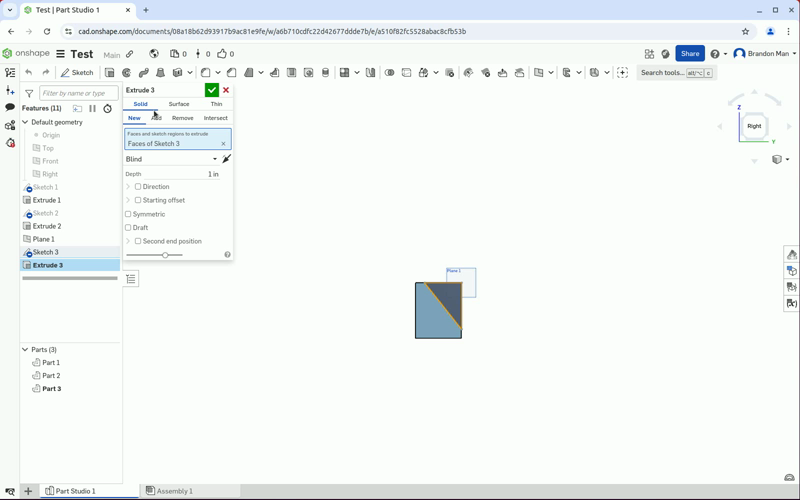
mouse_move(186, 120)
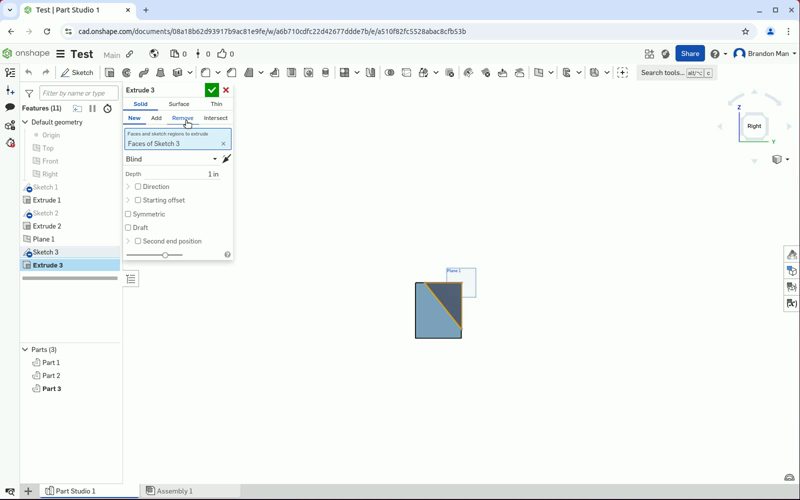
click(186, 120)
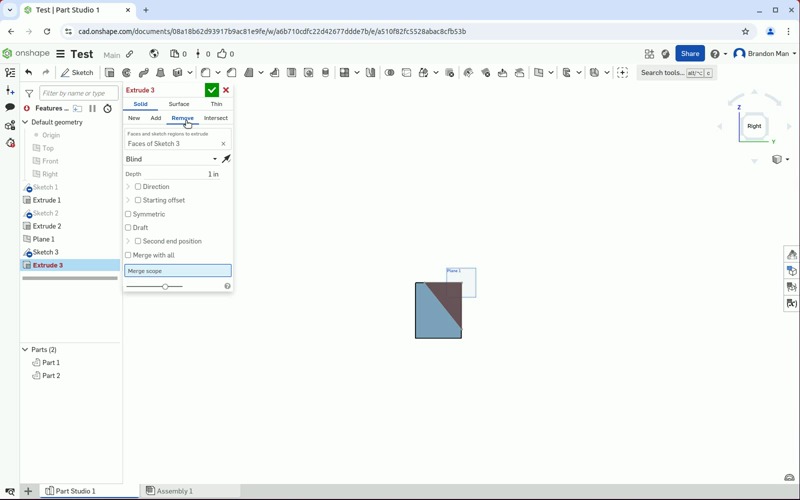
key(tab, 4)
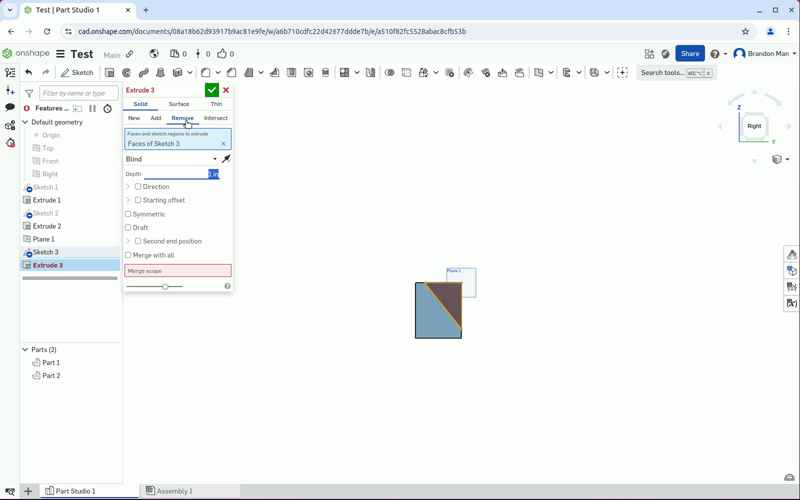
text(30.811)
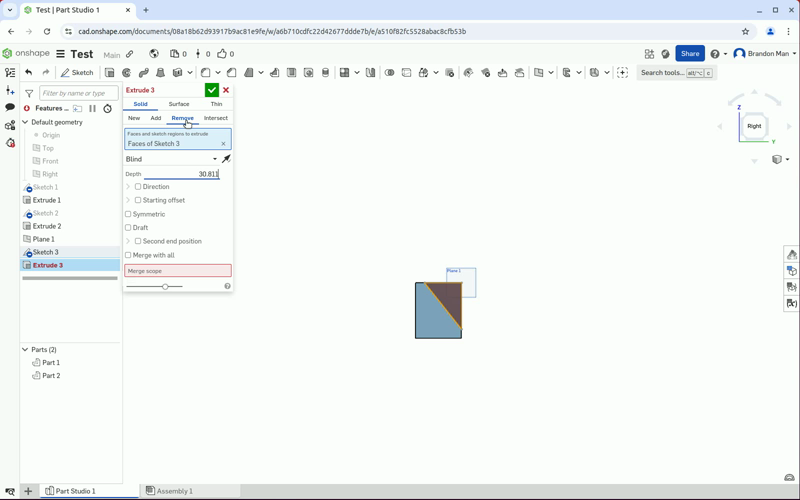
key(tab, 6)
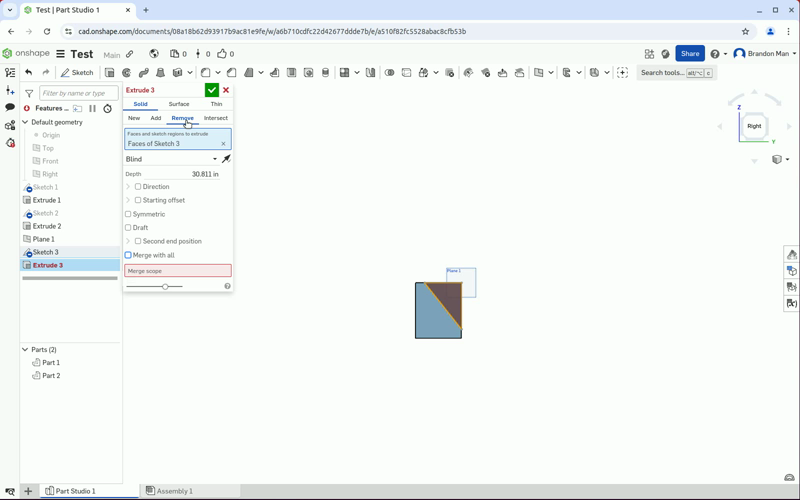
key(space)
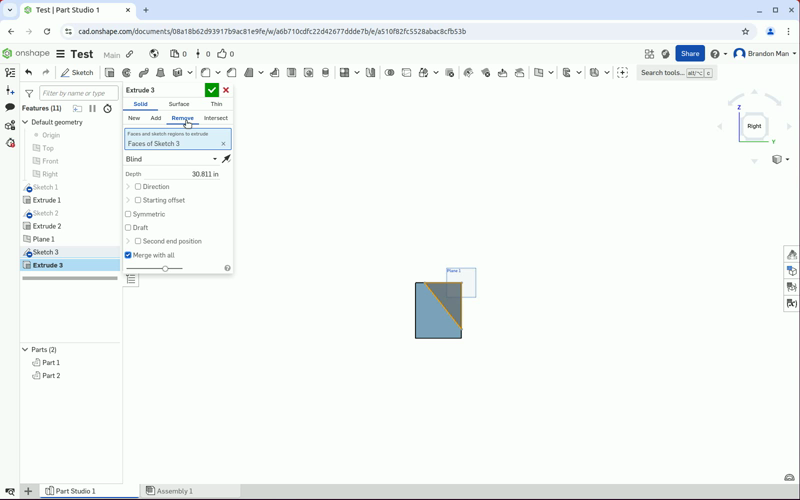
key(enter)
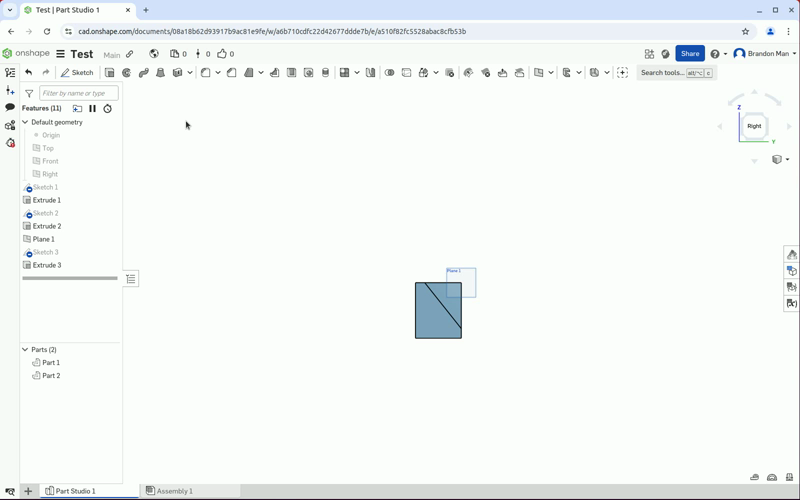
key(shift+h)
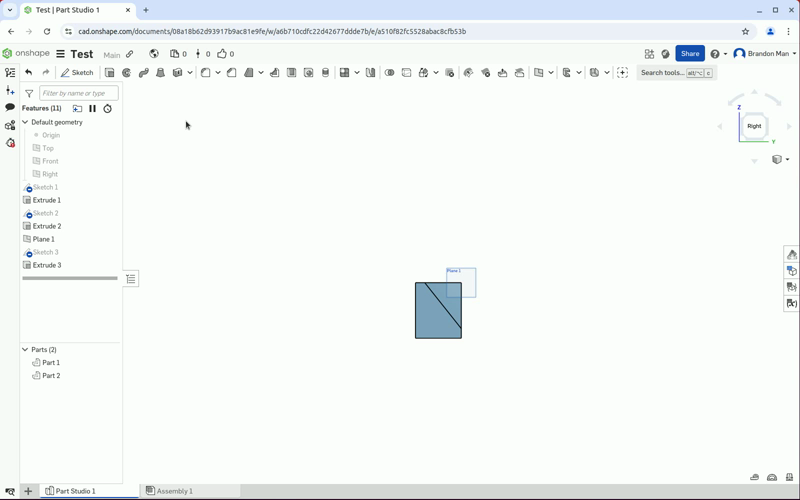
key(shift+h)
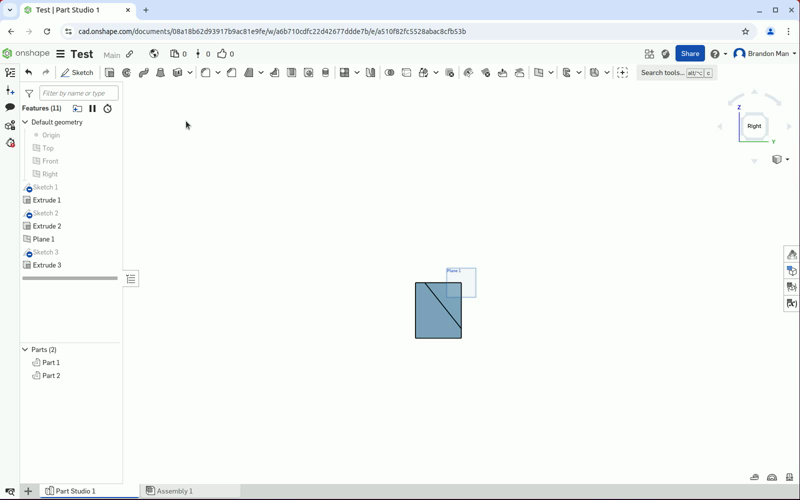
mouse_move(73, 189)
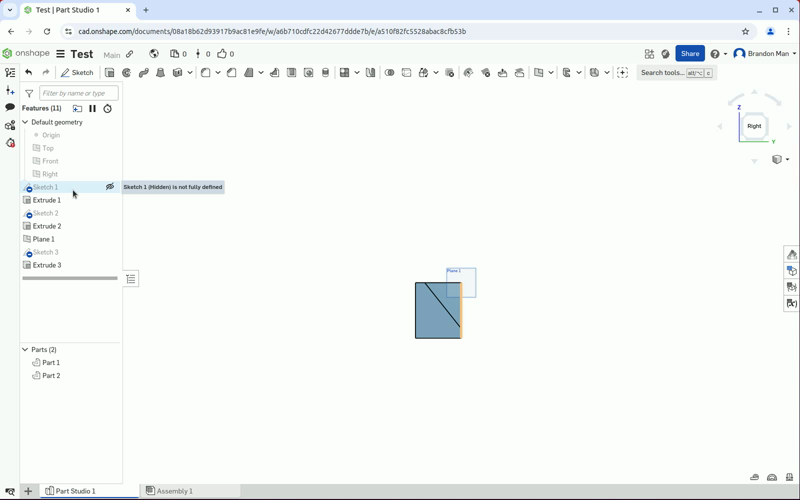
click(73, 189)
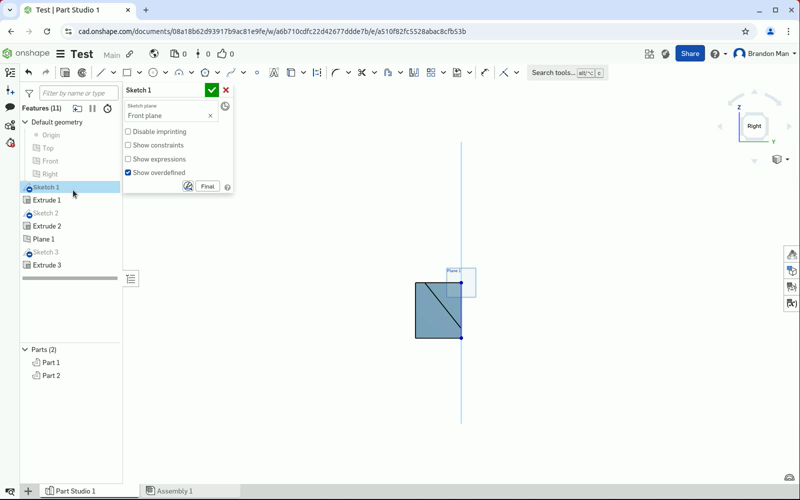
mouse_move(229, 92)
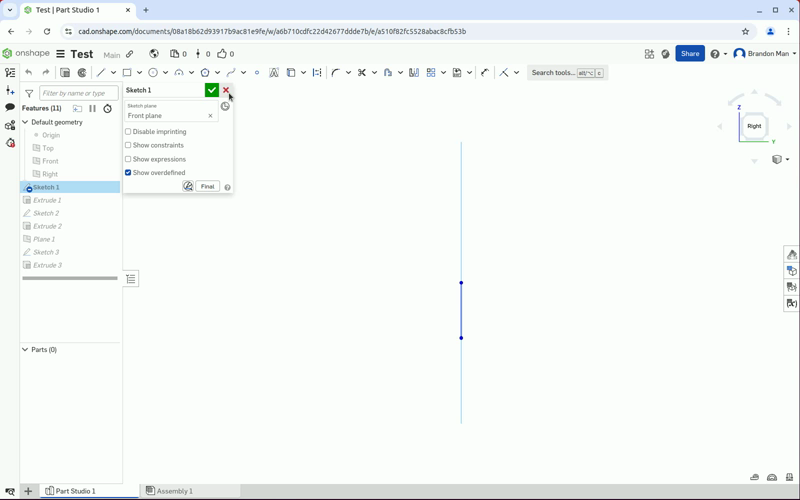
click(229, 92)
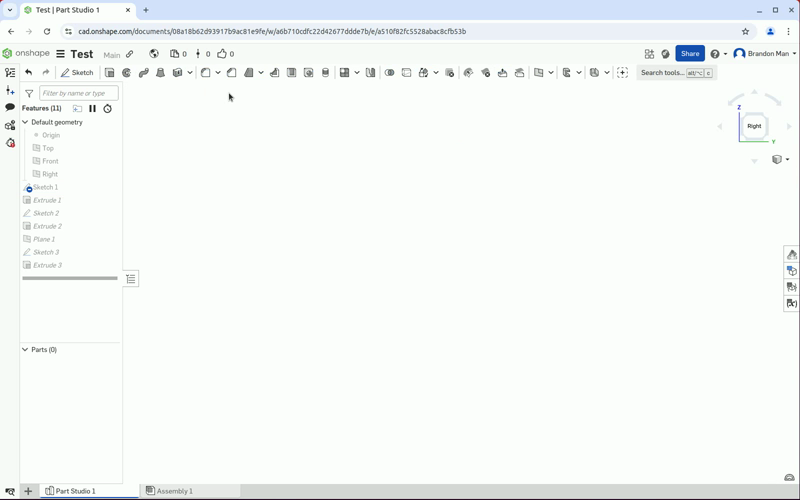
key(shift+s)
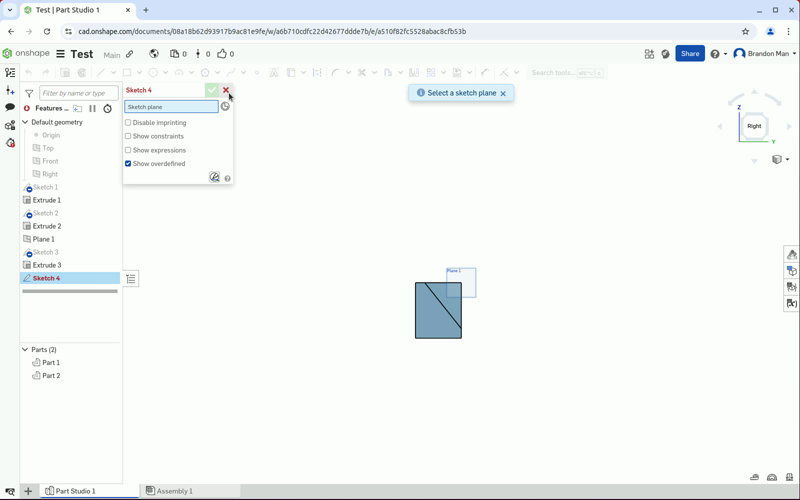
mouse_move(73, 241)
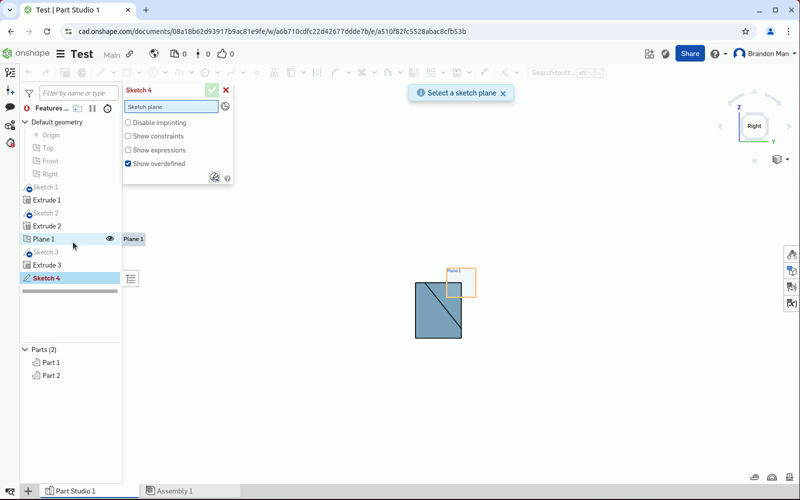
click(73, 241)
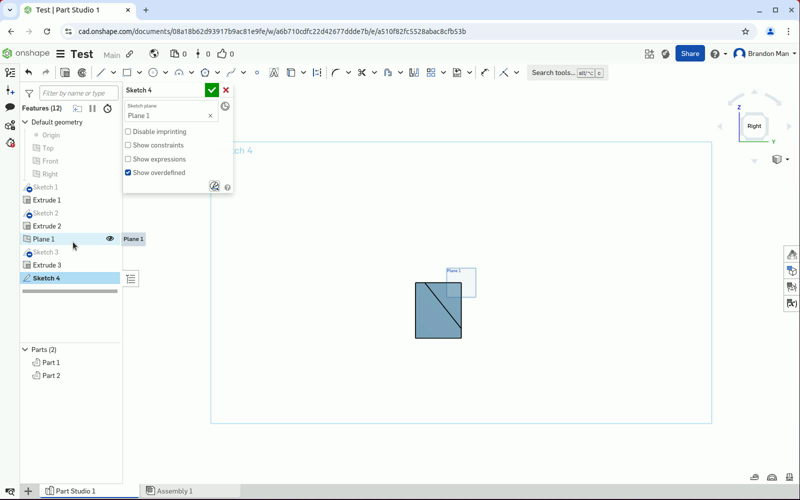
mouse_move(73, 352)
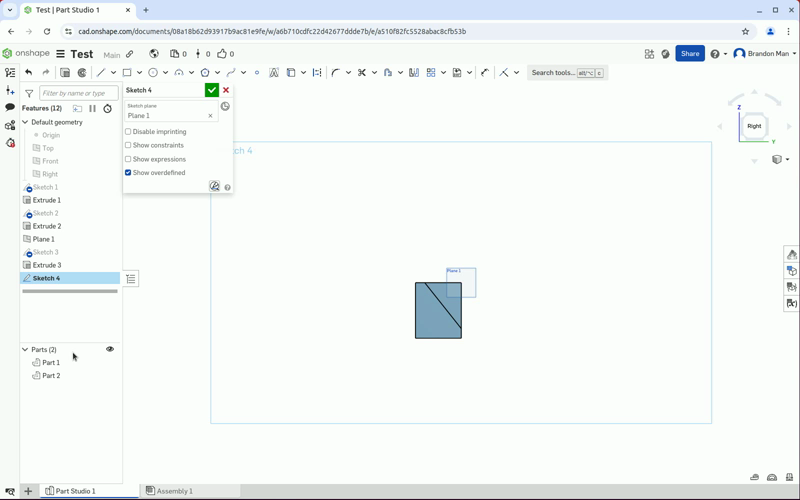
key(y)
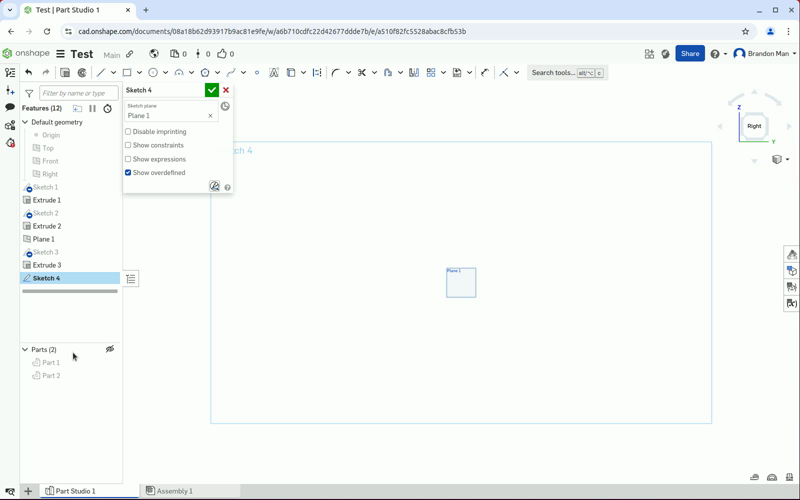
key(l)
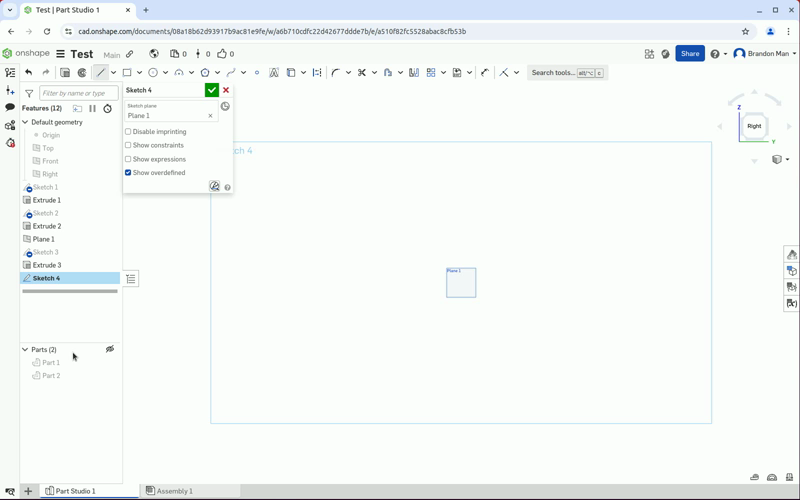
key_down(shift)
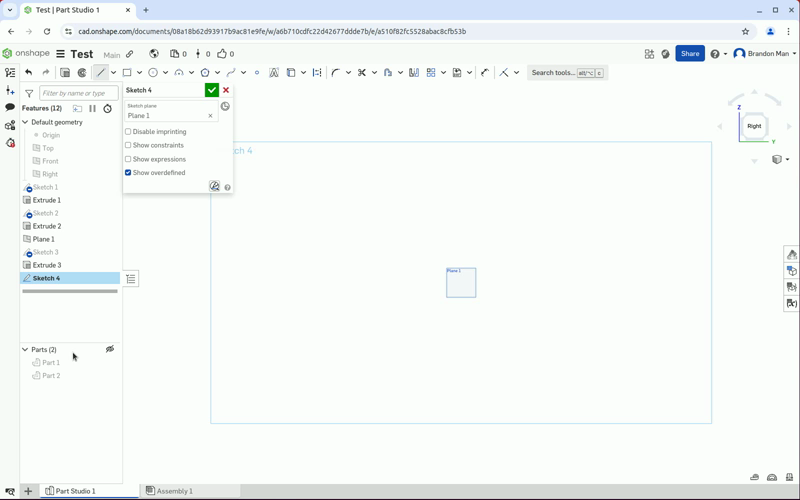
mouse_move(414, 329)
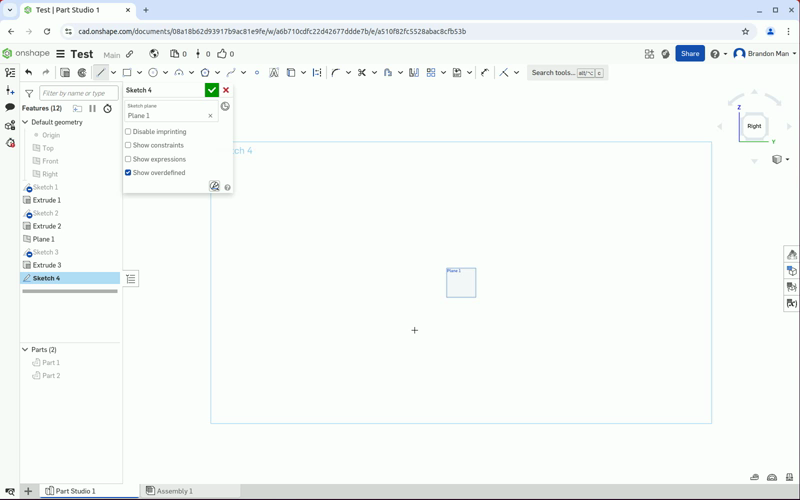
click(414, 329)
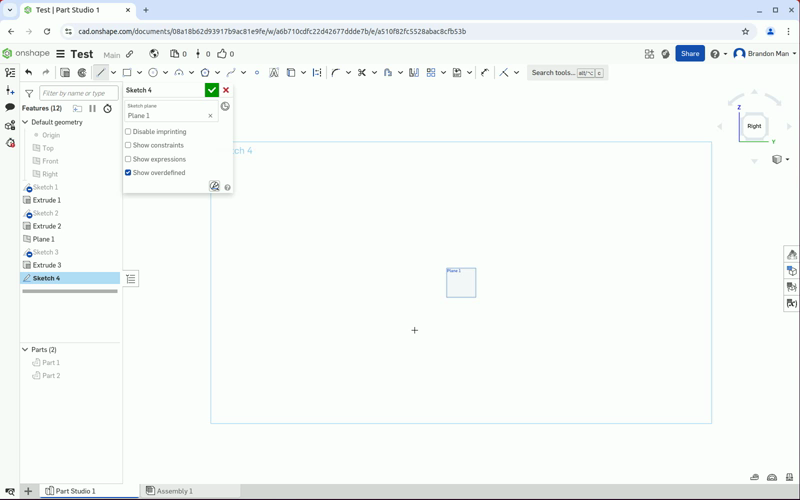
key_up(shift)
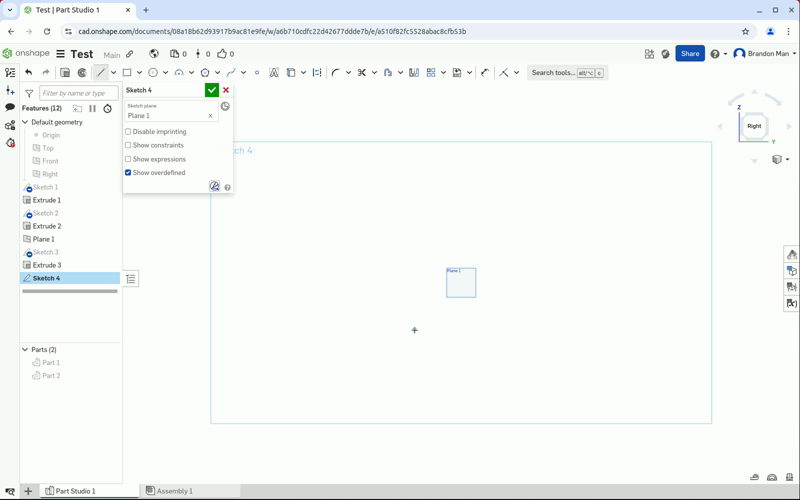
key_down(shift)
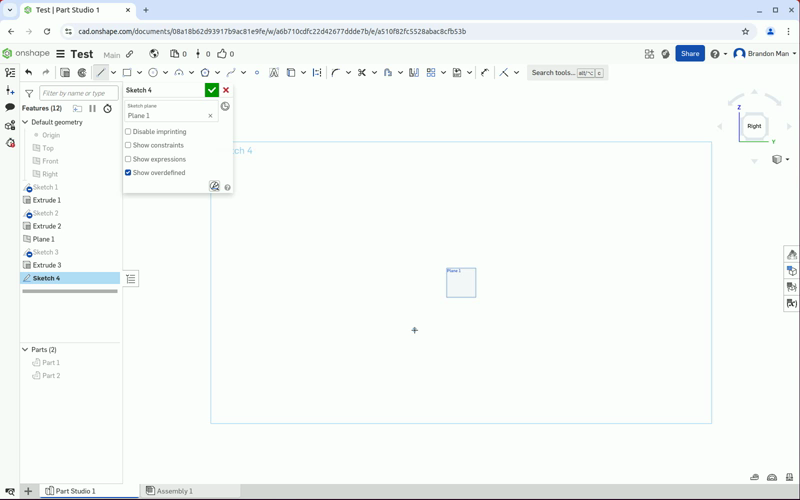
mouse_move(444, 329)
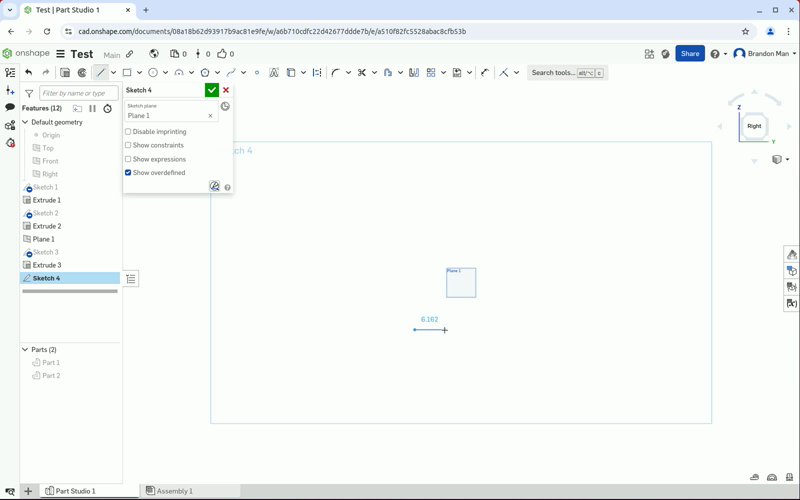
mouse_move(452, 329)
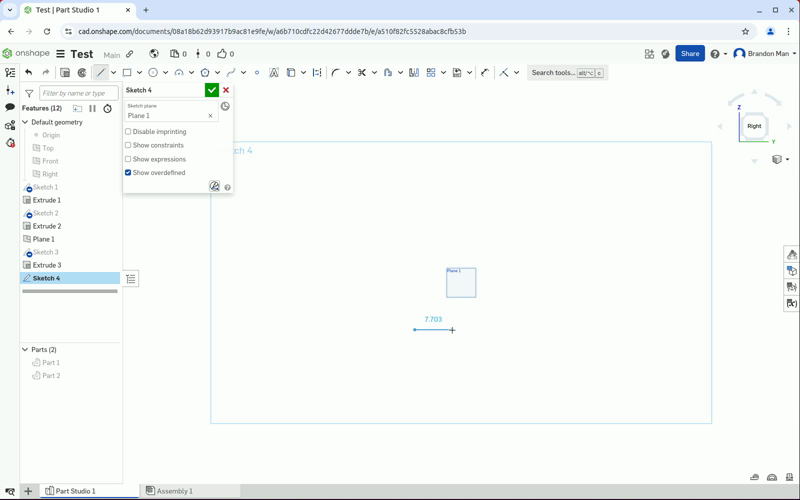
click(452, 329)
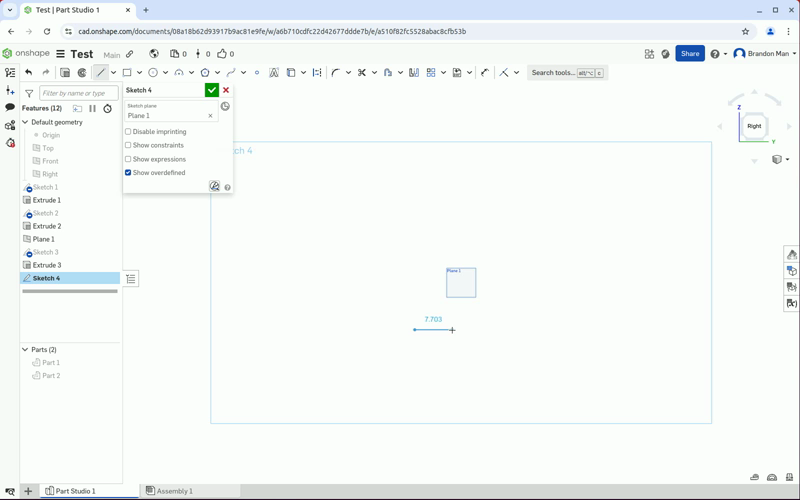
key_up(shift)
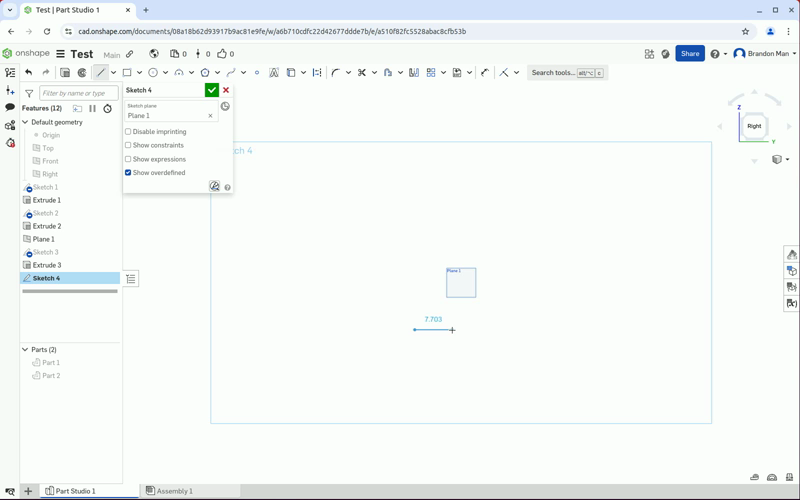
key_down(shift)
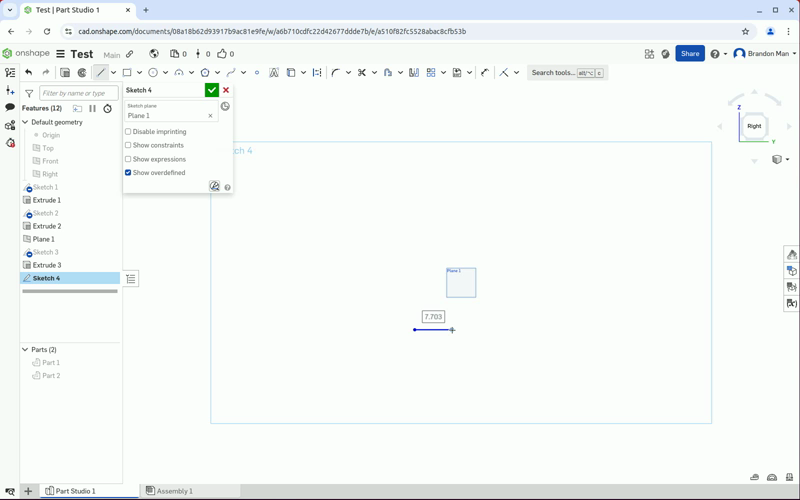
mouse_move(482, 329)
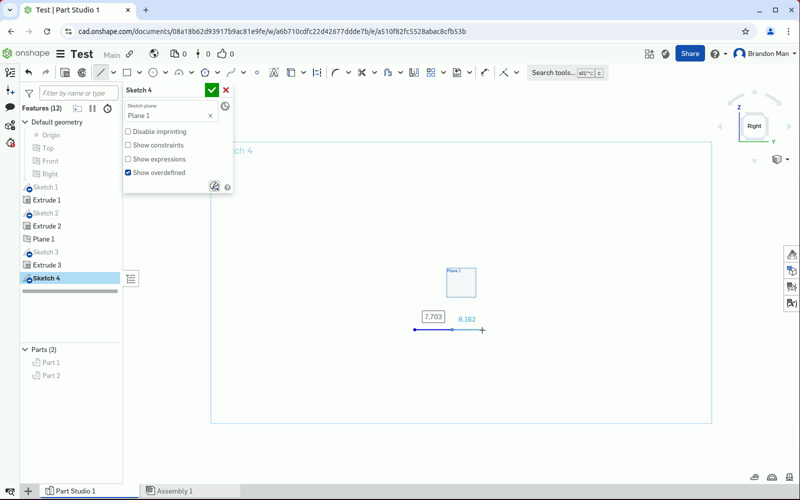
mouse_move(414, 283)
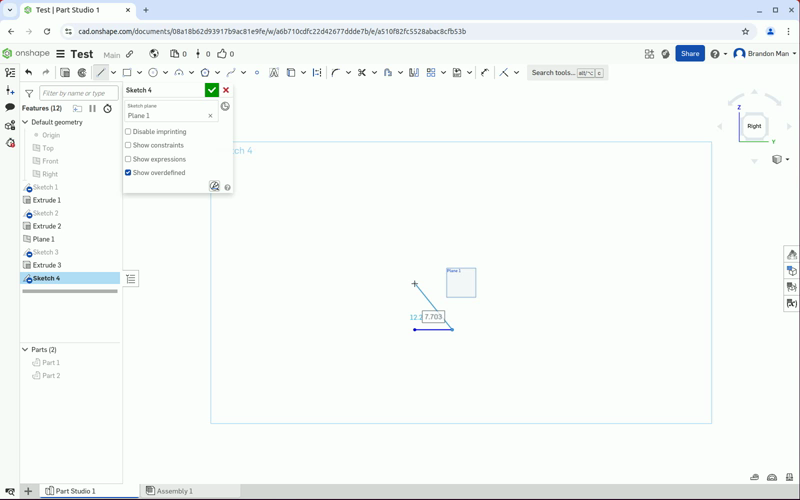
click(414, 283)
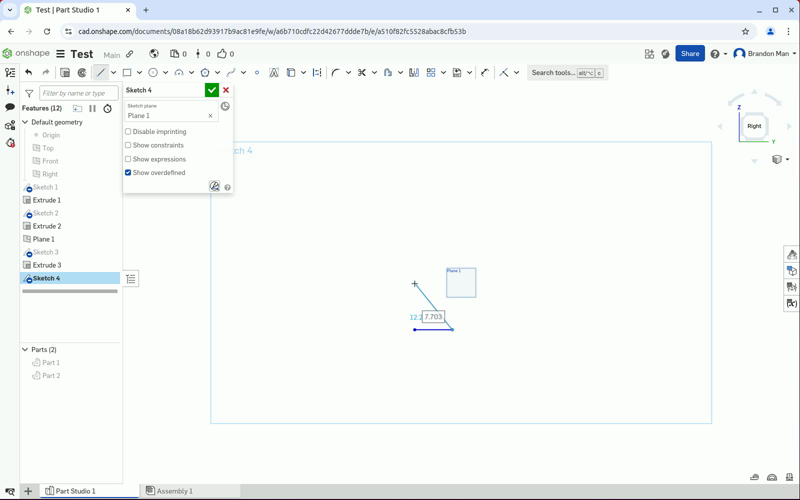
key_up(shift)
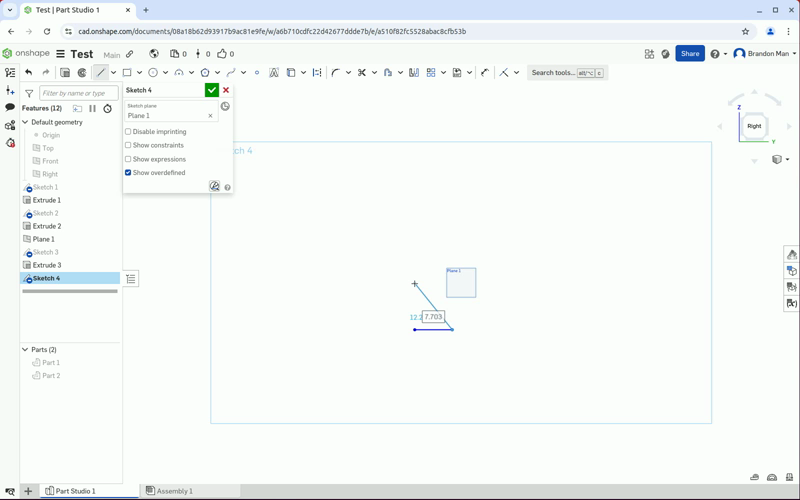
mouse_move(444, 283)
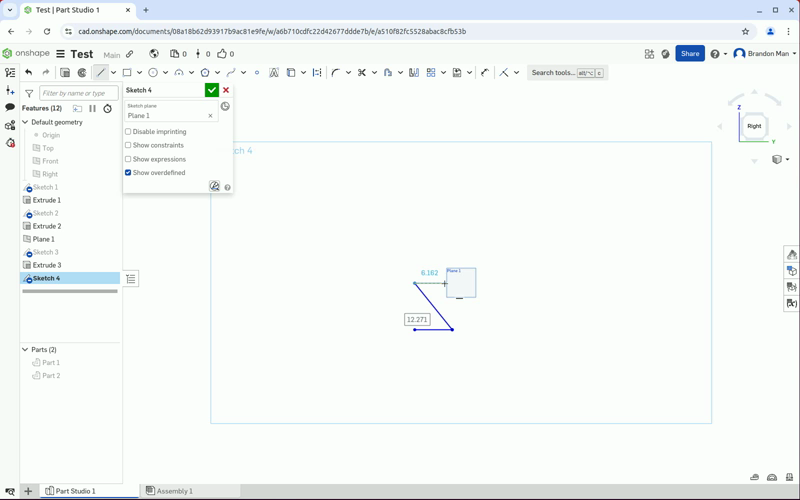
key_down(shift)
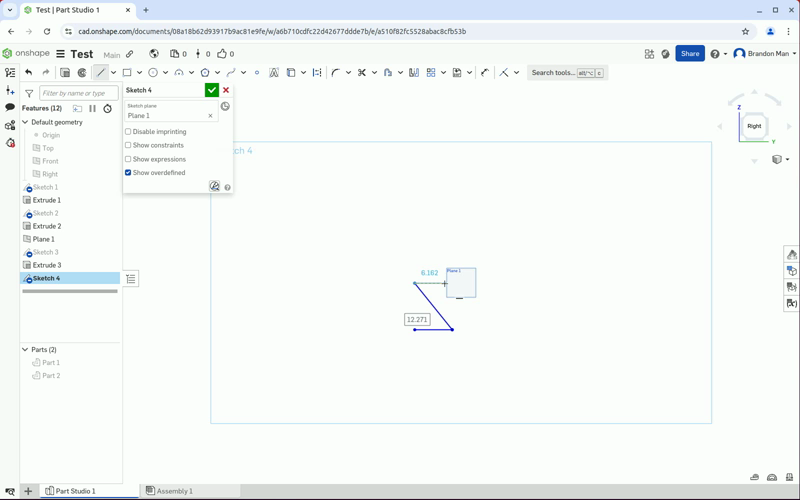
mouse_move(414, 329)
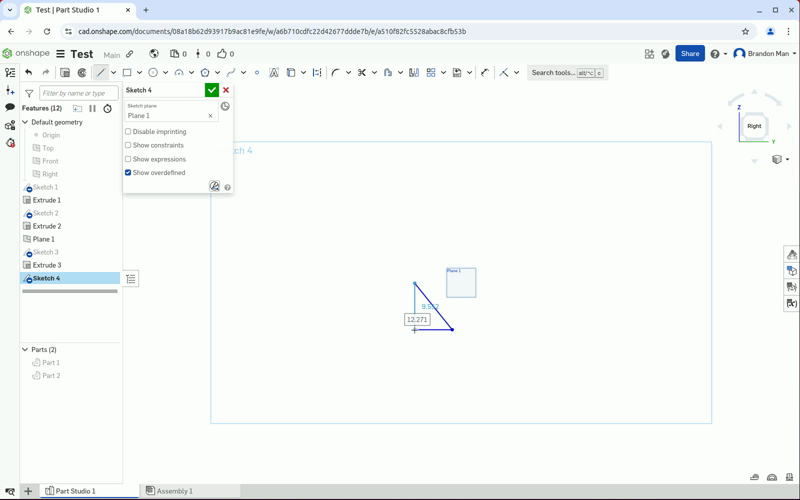
key_up(shift)
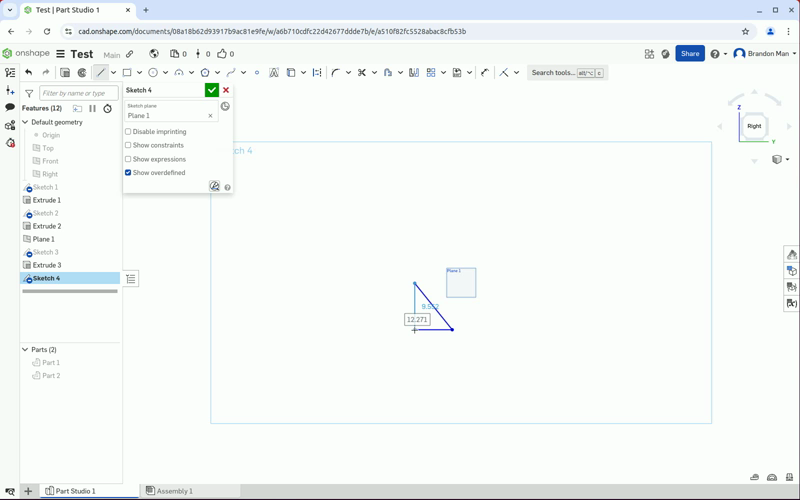
click(414, 329)
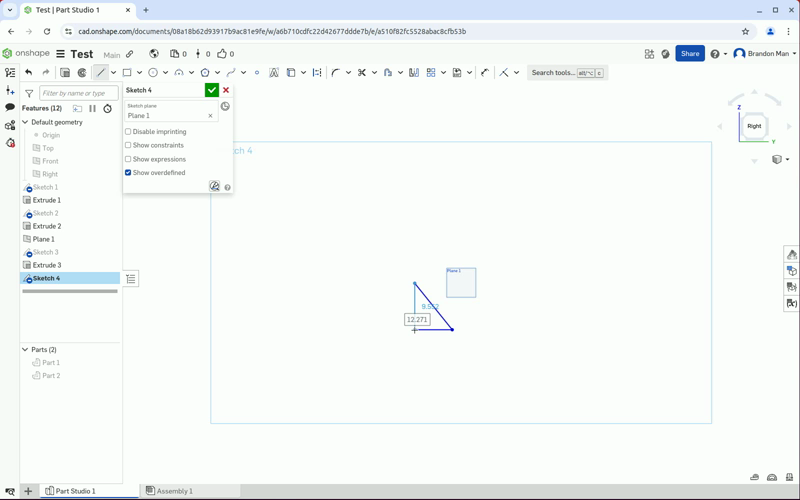
key(esc)
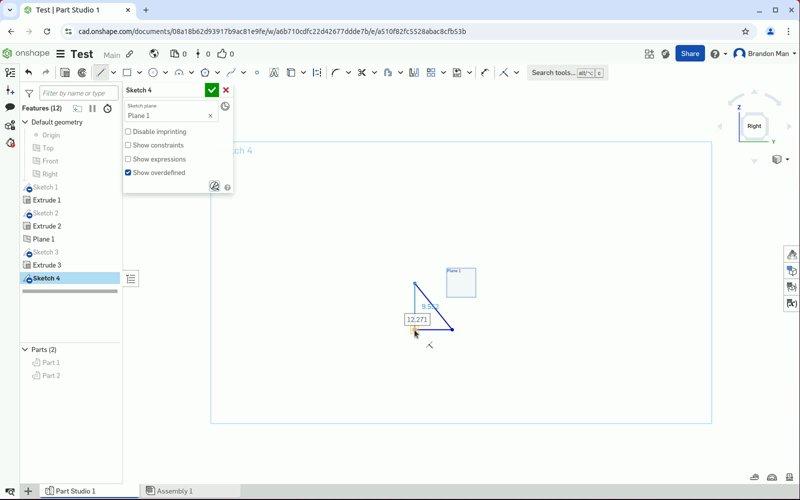
mouse_move(420, 317)
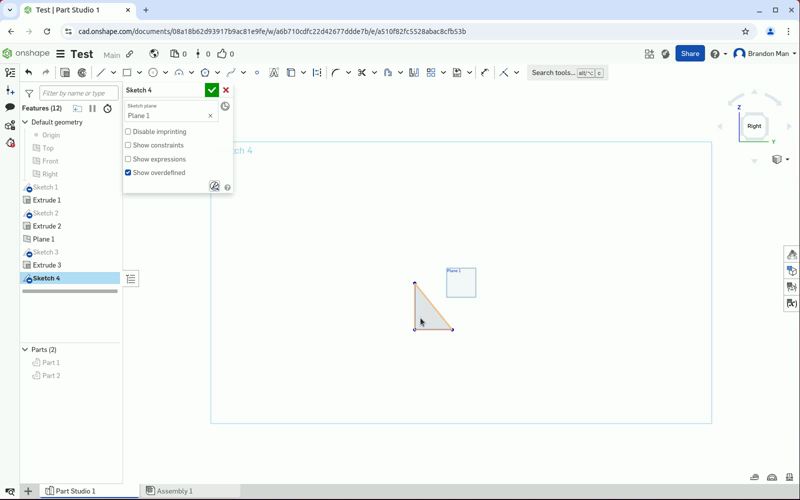
scroll(6)
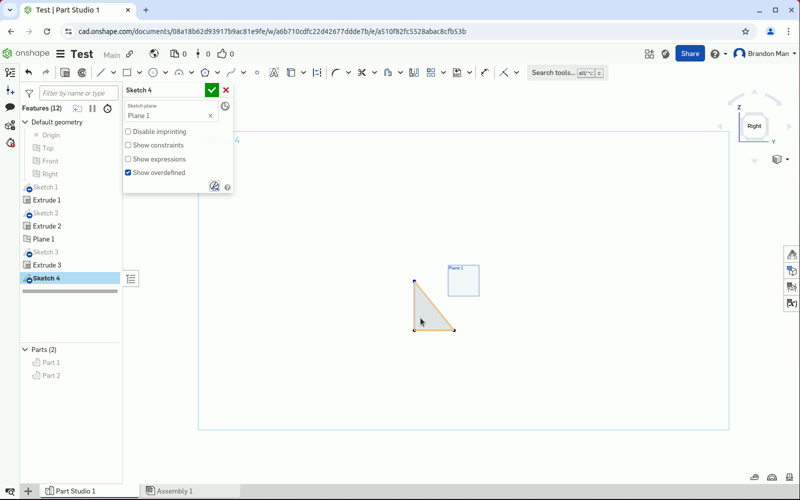
scroll(6)
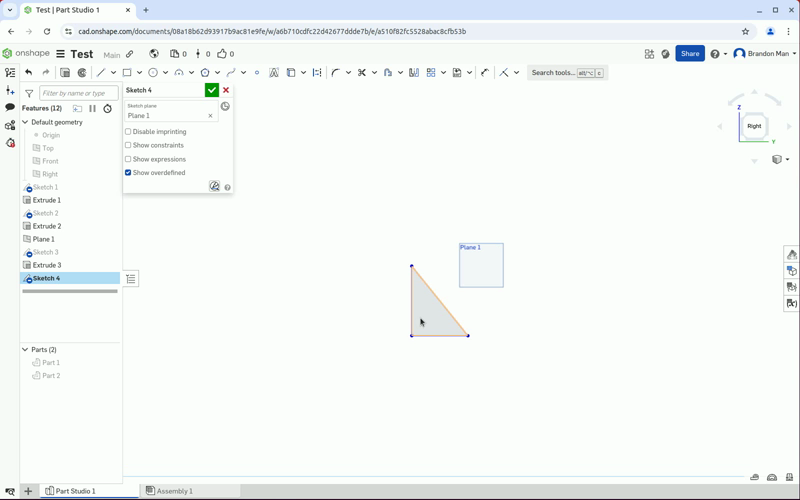
scroll(6)
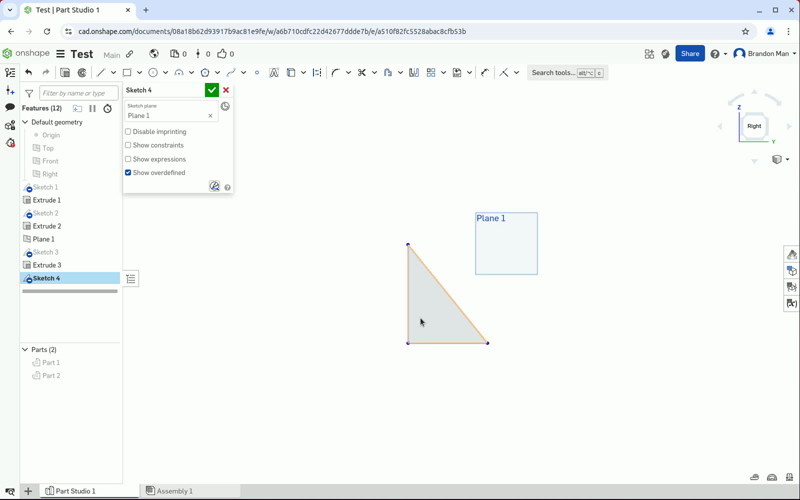
scroll(6)
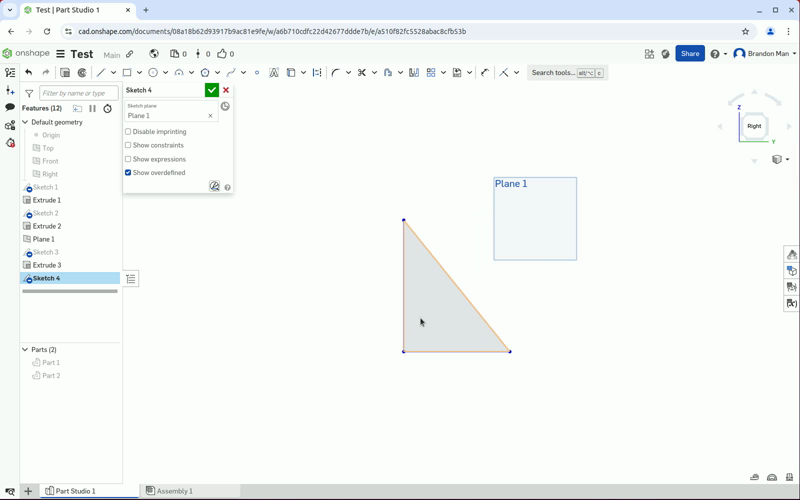
scroll(6)
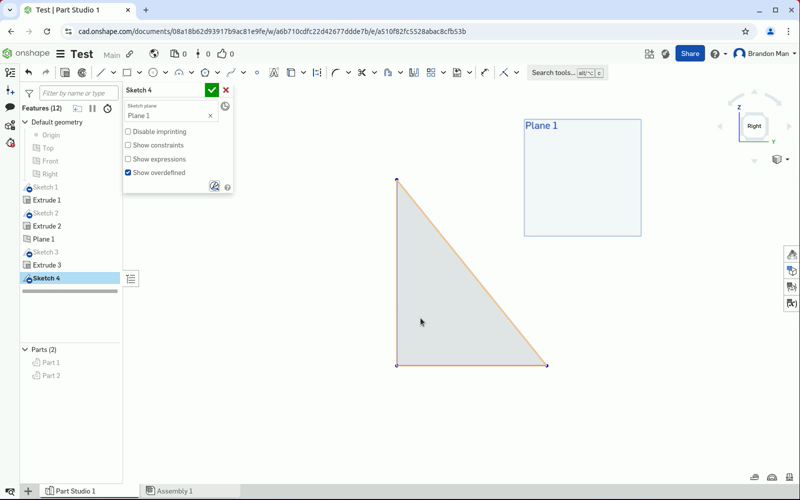
scroll(6)
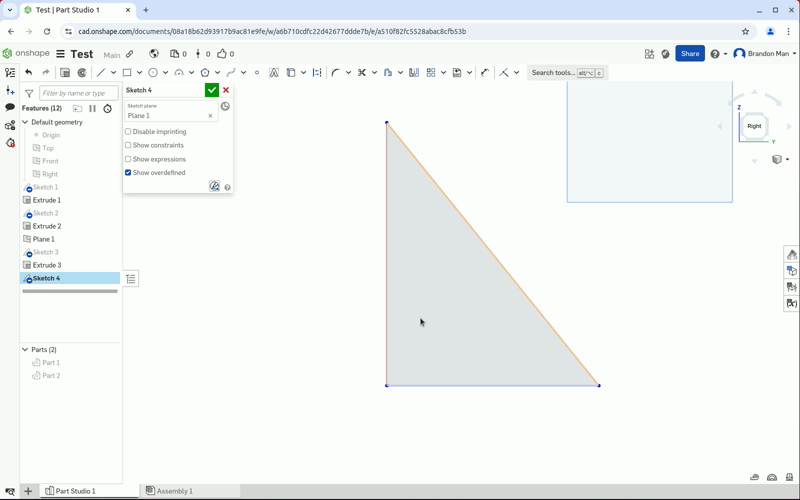
scroll(6)
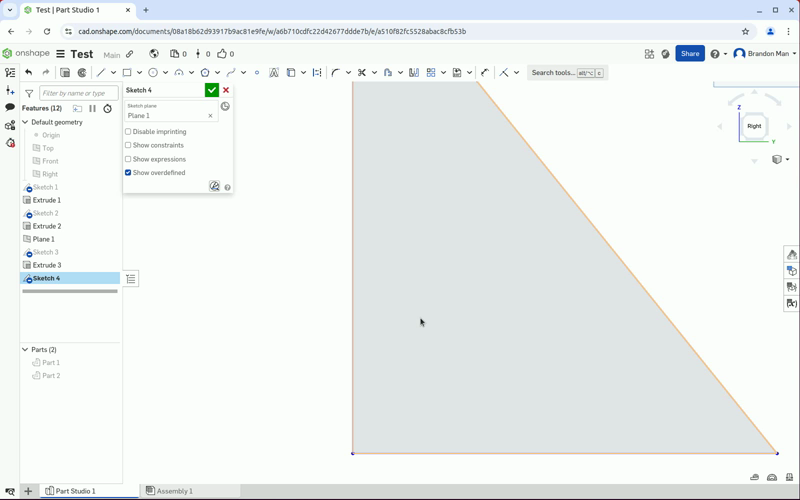
click(420, 317)
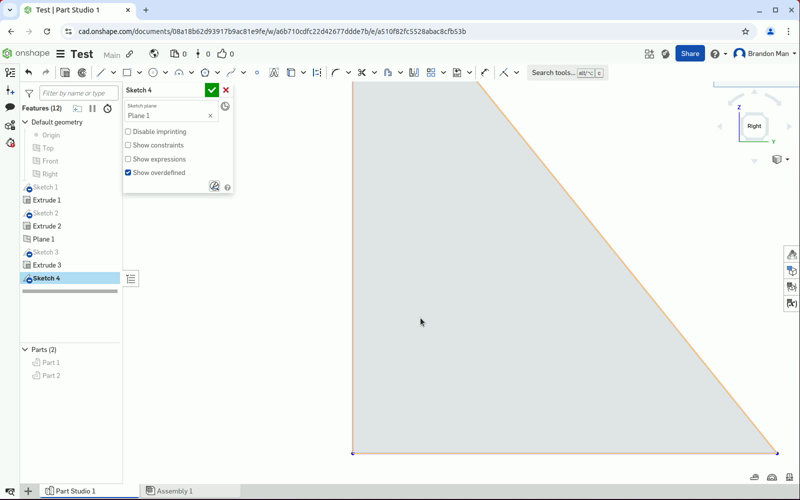
scroll(-6)
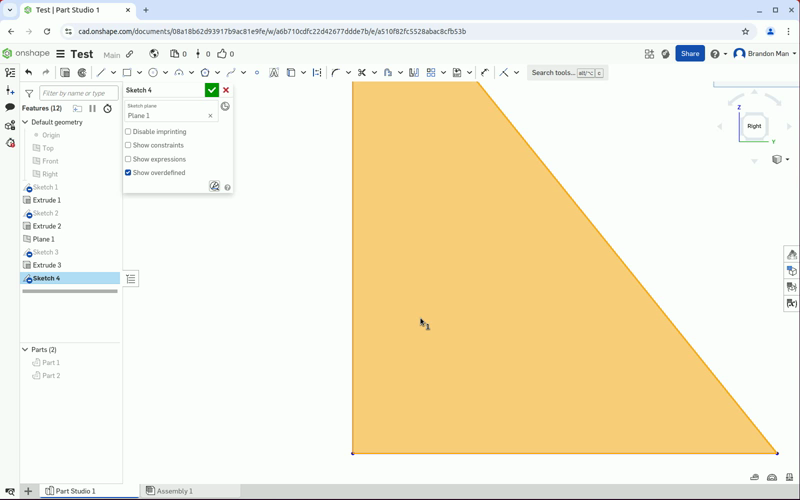
scroll(-6)
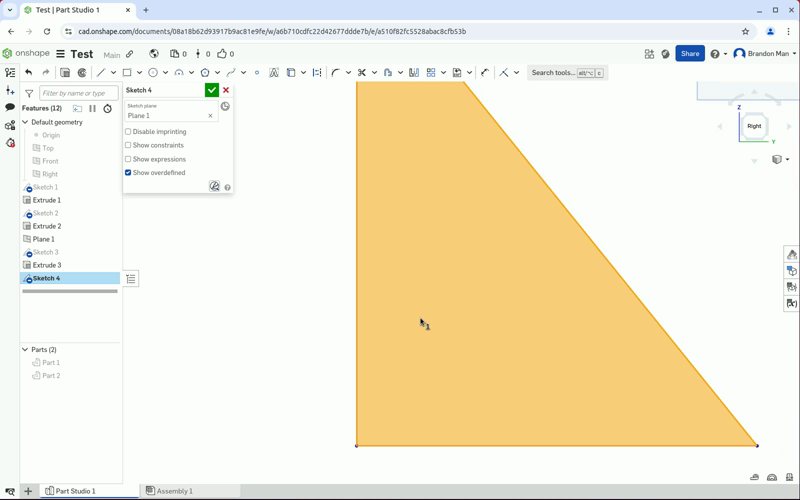
scroll(-6)
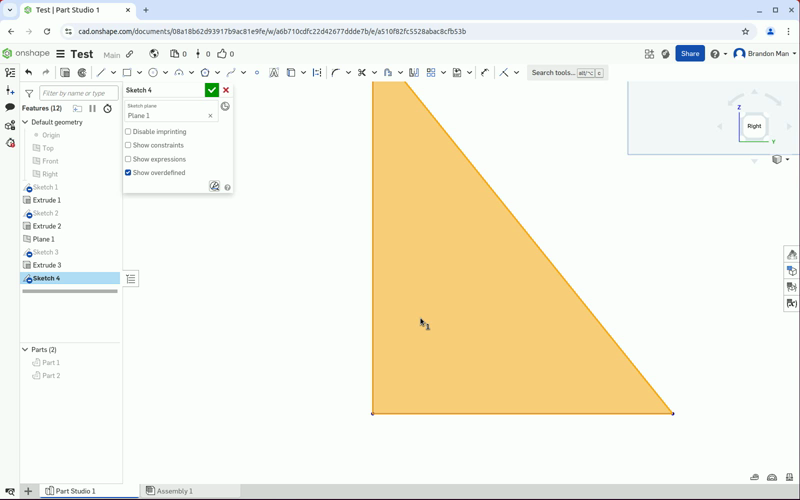
scroll(-6)
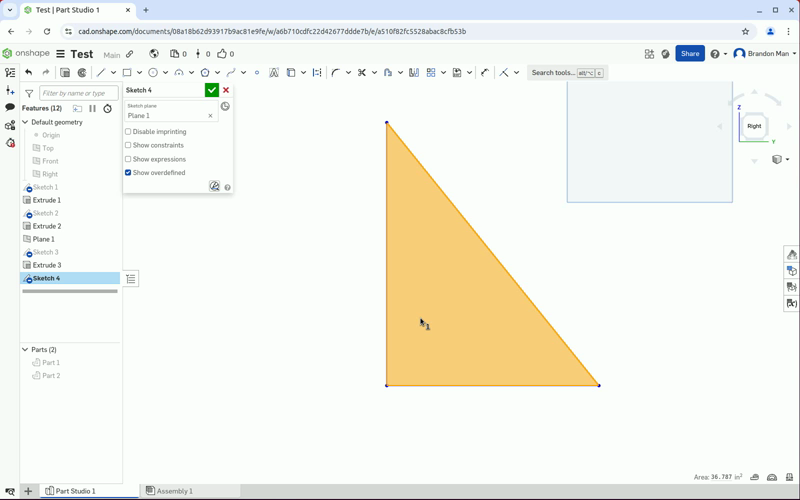
scroll(-6)
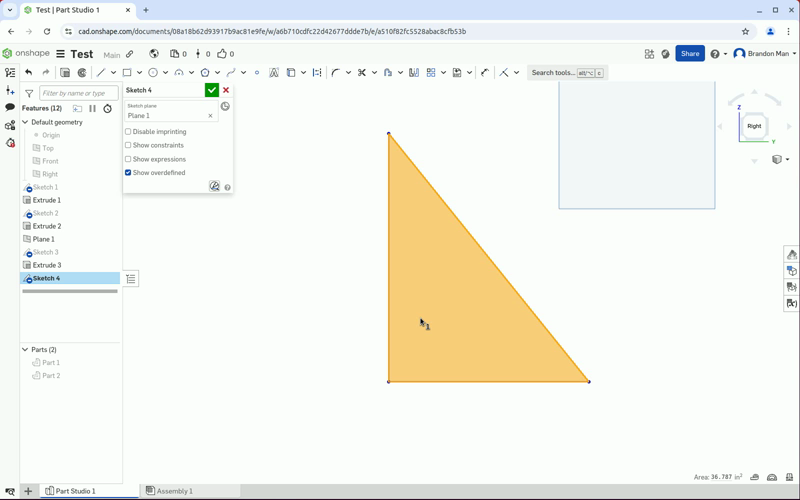
scroll(-6)
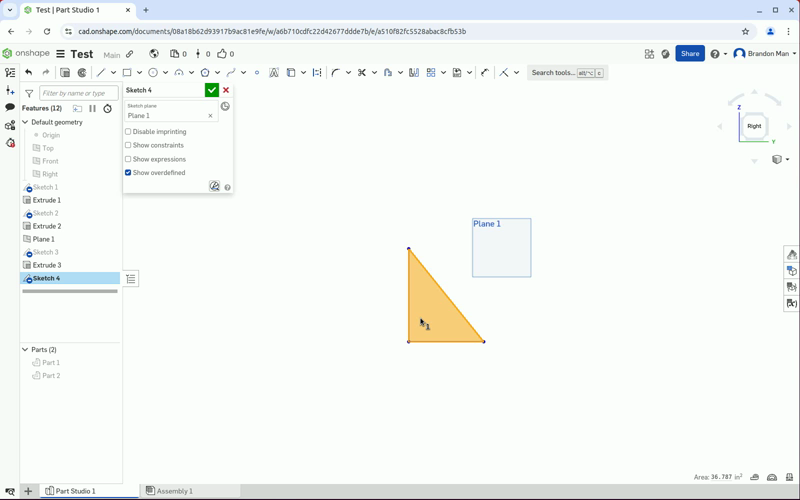
scroll(-6)
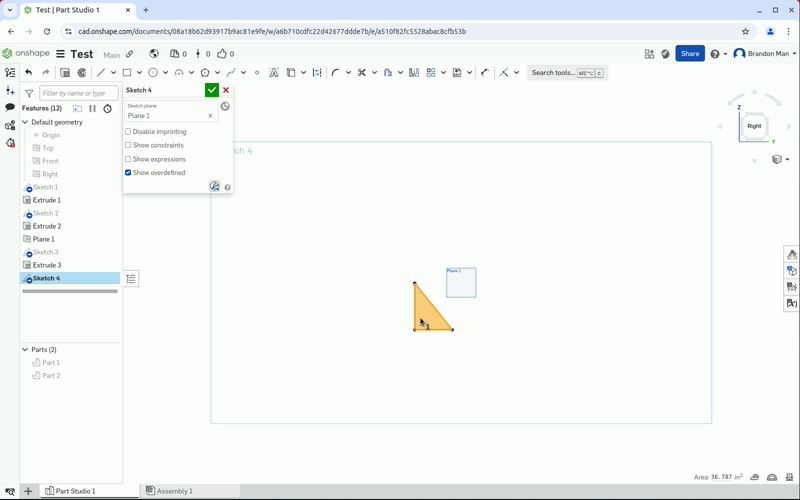
mouse_move(73, 352)
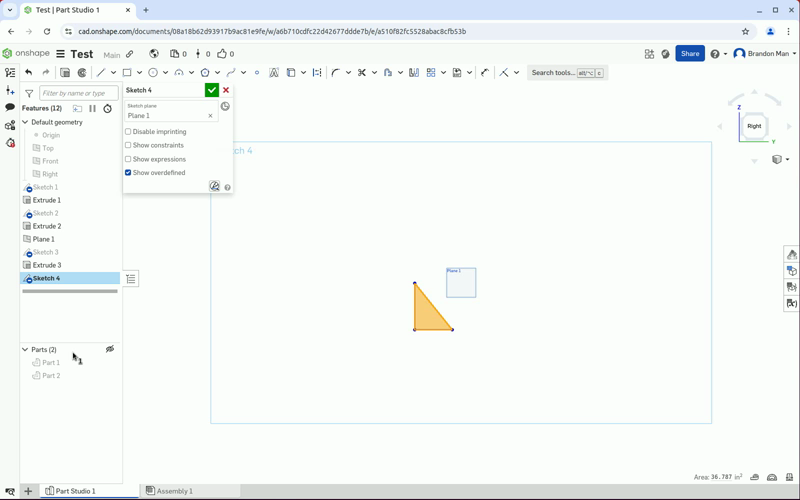
key(shift+y)
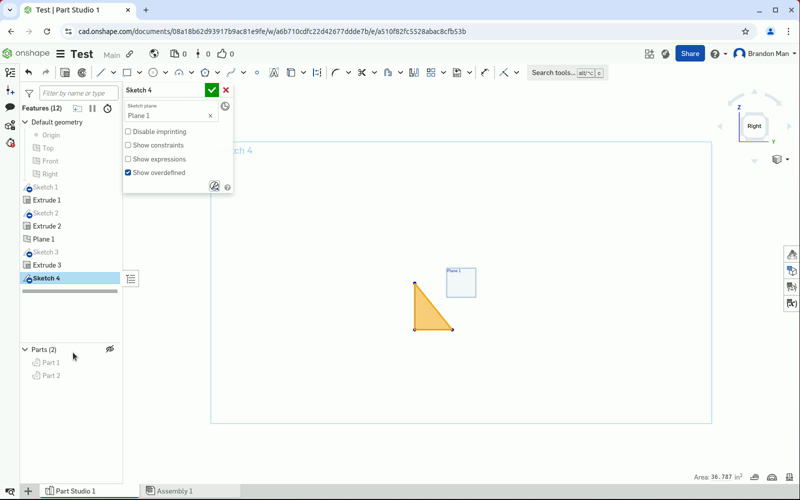
key(shift+e)
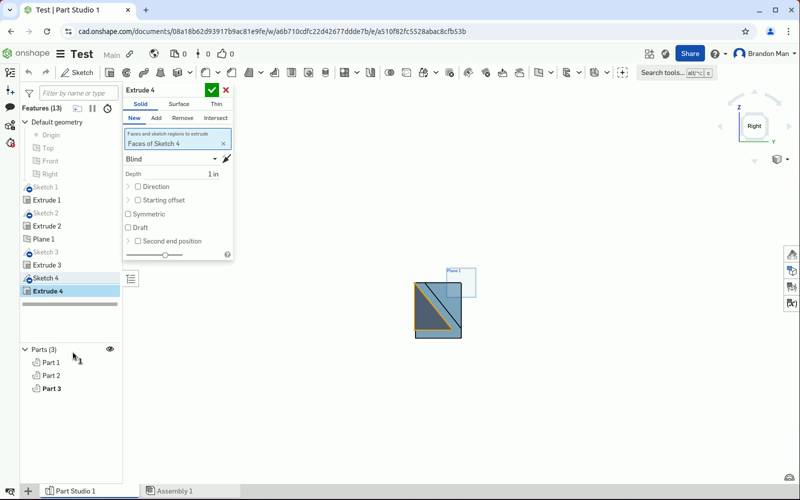
mouse_move(143, 106)
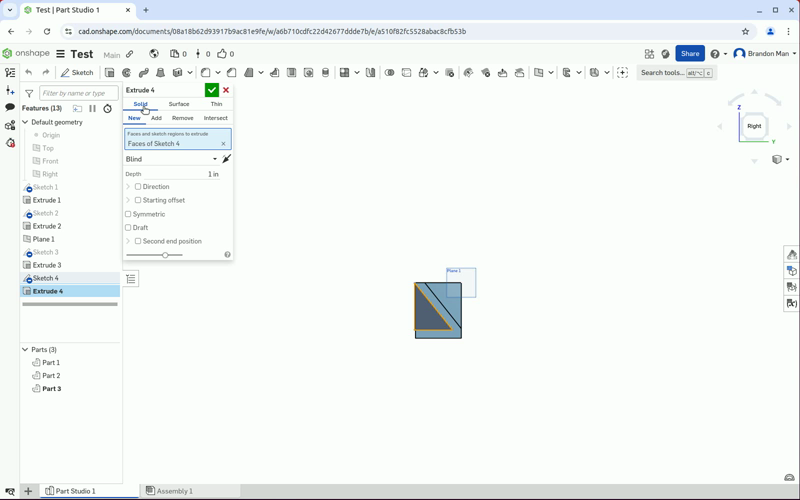
click(143, 106)
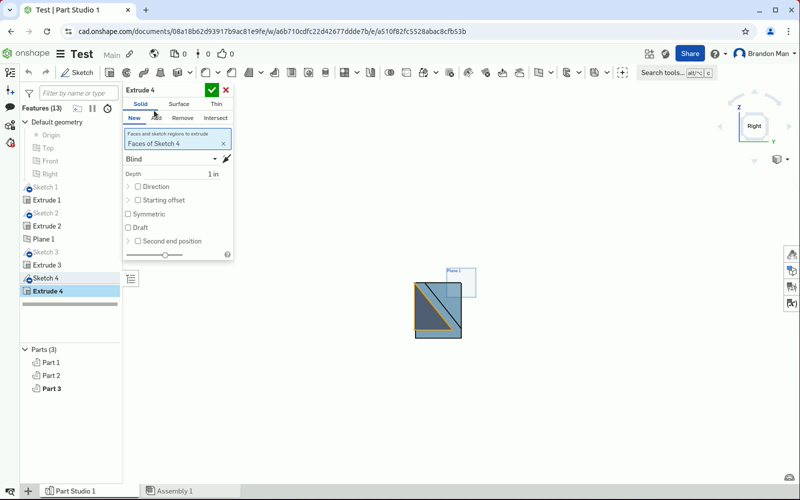
mouse_move(186, 120)
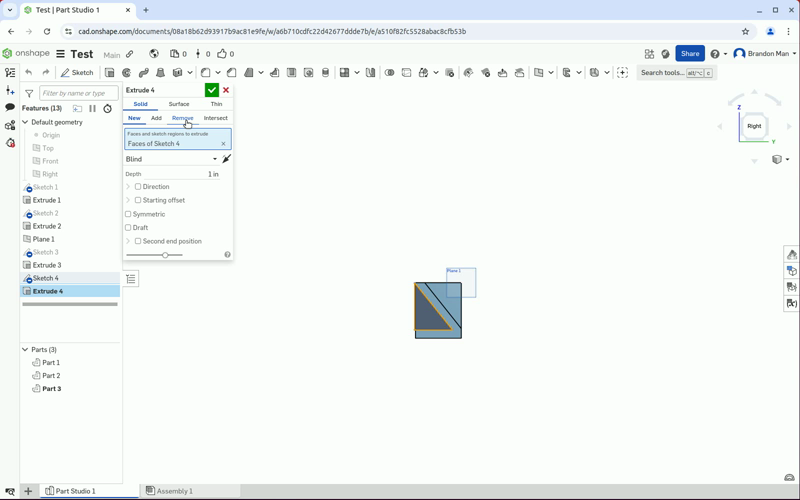
click(186, 120)
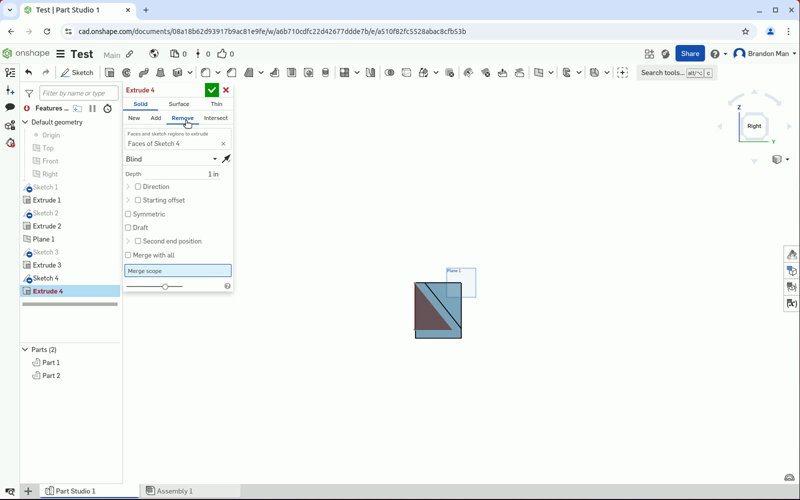
key(tab, 4)
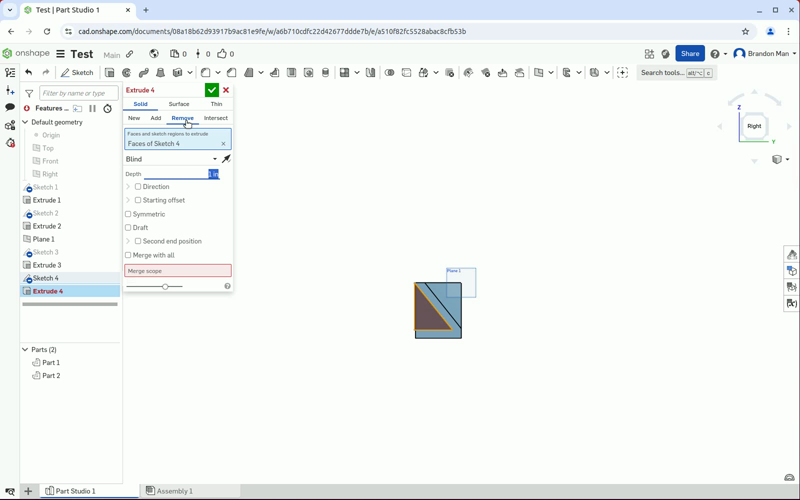
text(30.811)
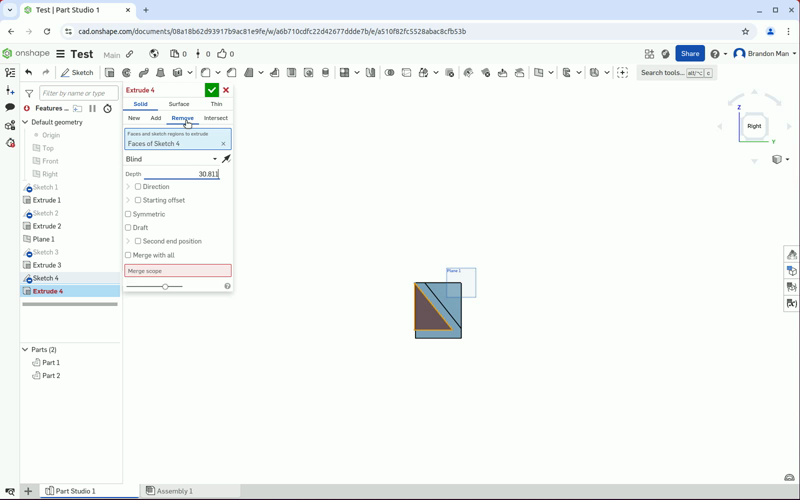
key(tab, 6)
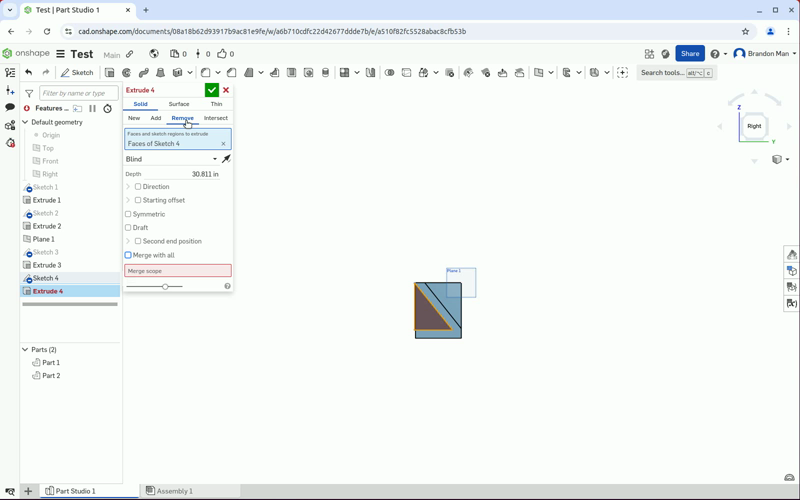
key(space)
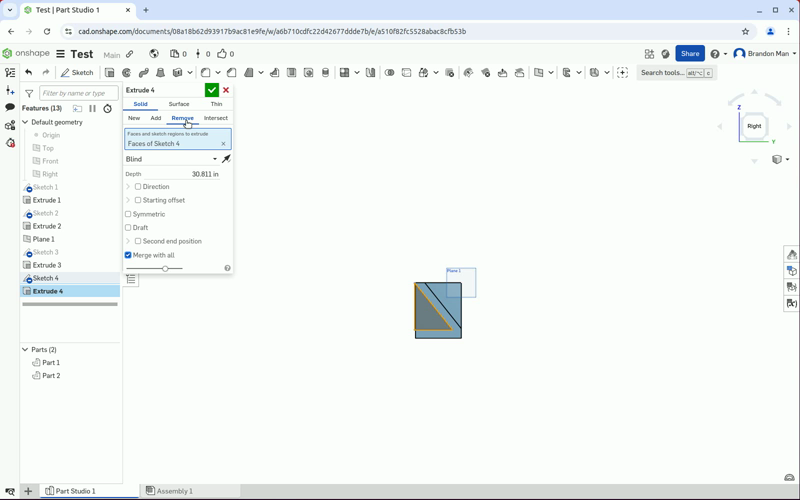
key(enter)
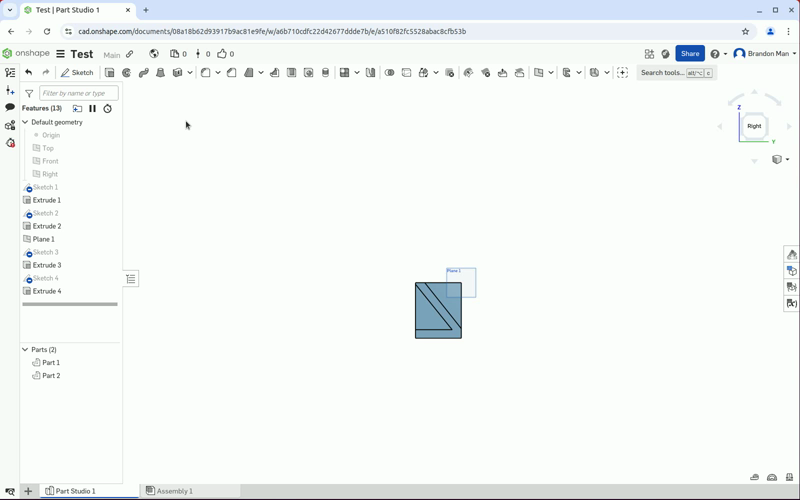
key(shift+h)
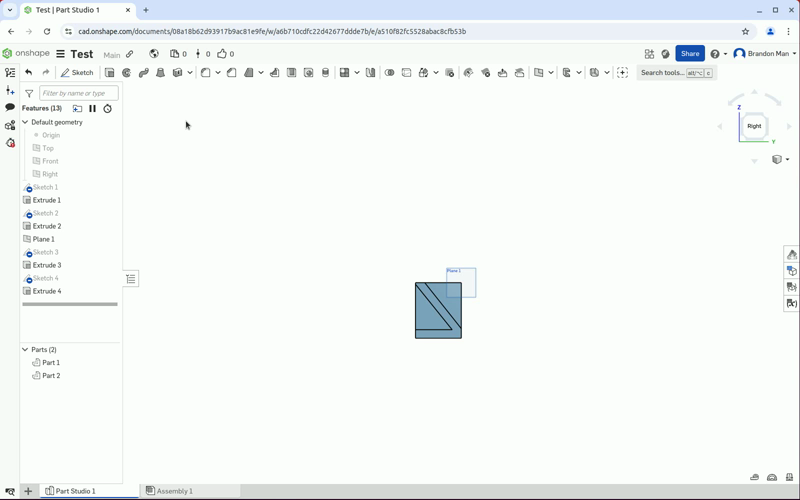
key(shift+h)
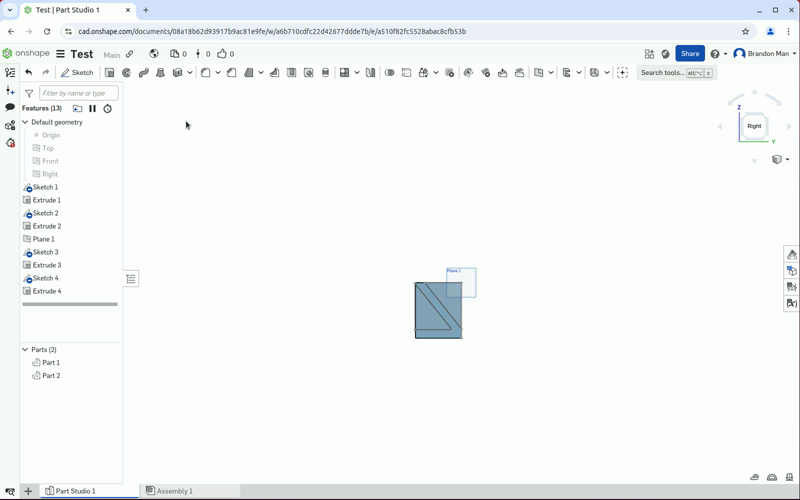
key(shift+7)
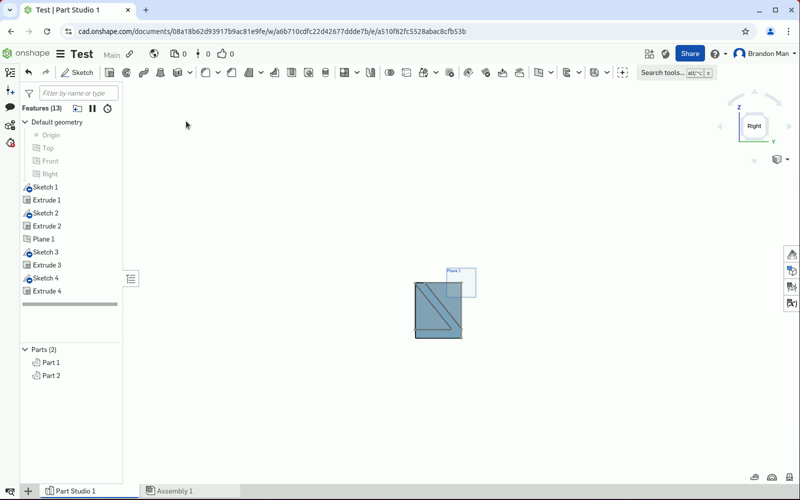
key(right, 2)
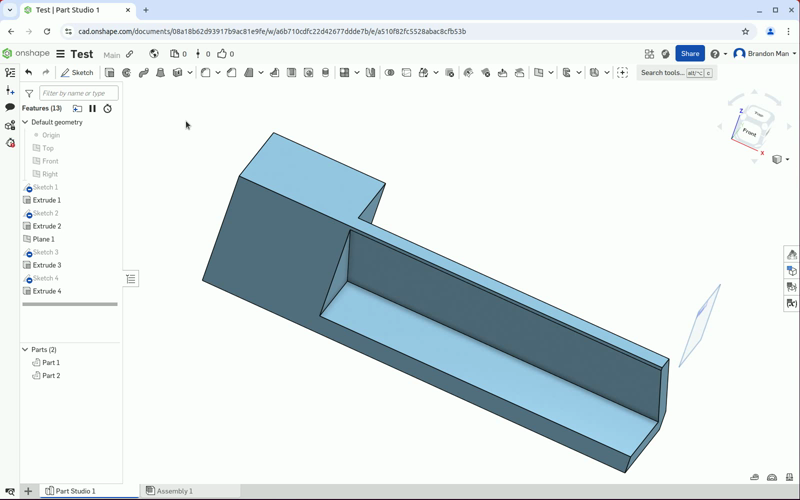
key(down, 2)
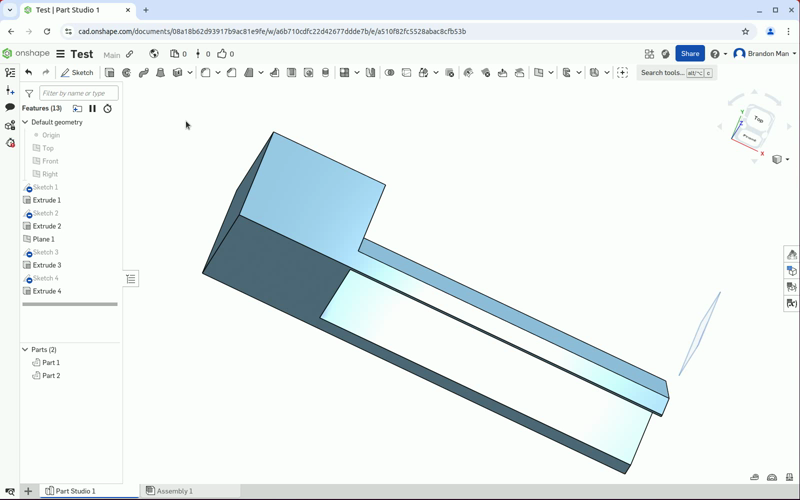
key(up, 2)
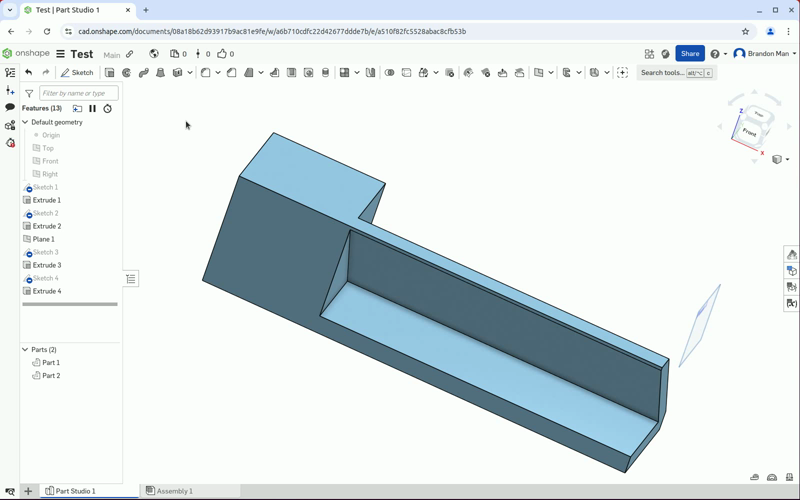
key(left, 2)
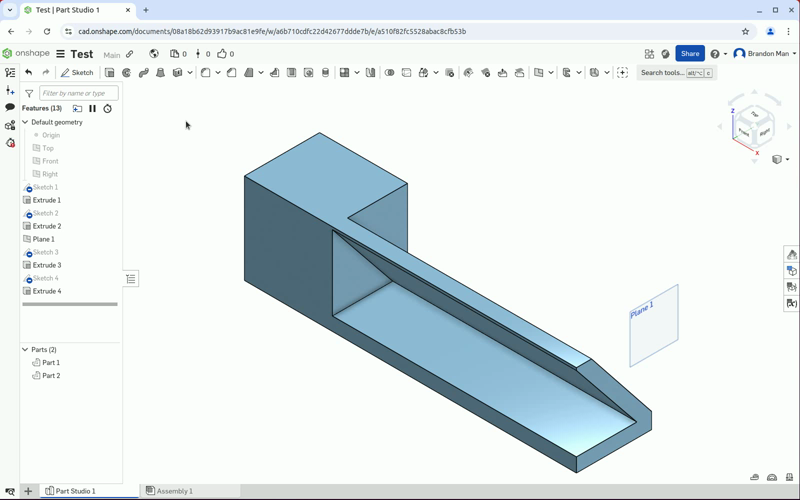
mouse_move(73, 189)
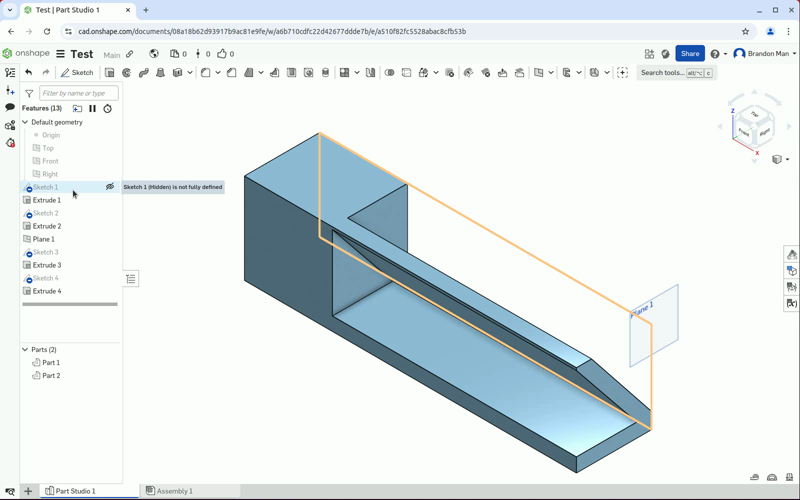
click(73, 189)